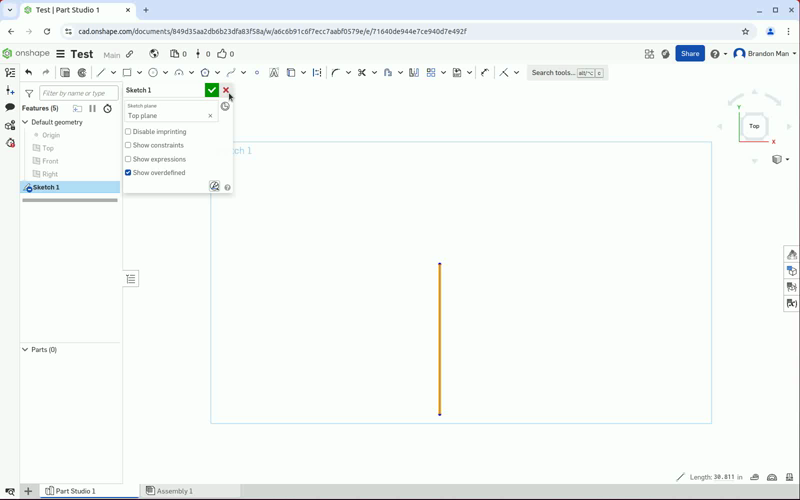
key(shift+h)
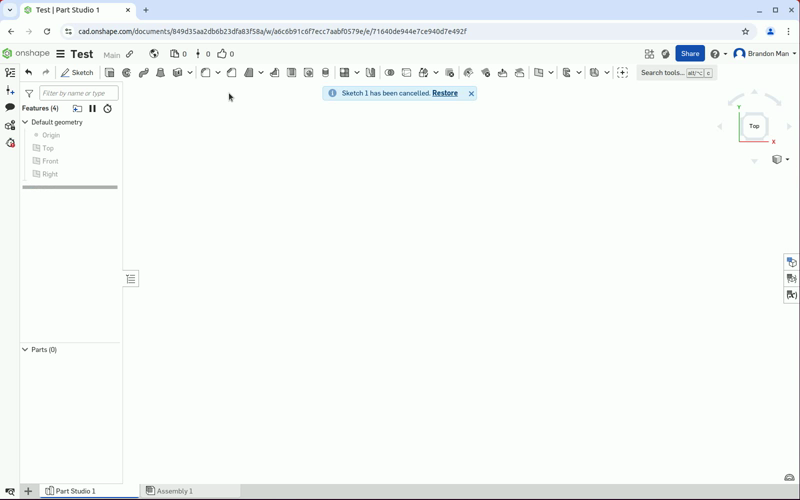
mouse_move(73, 352)
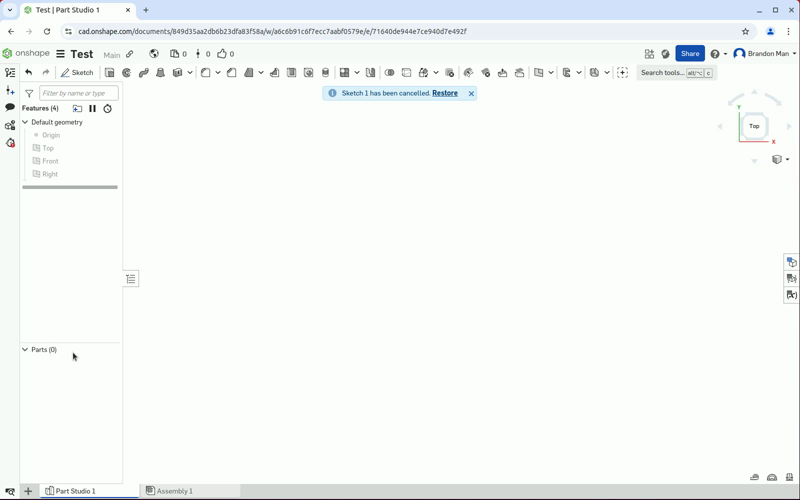
key(y)
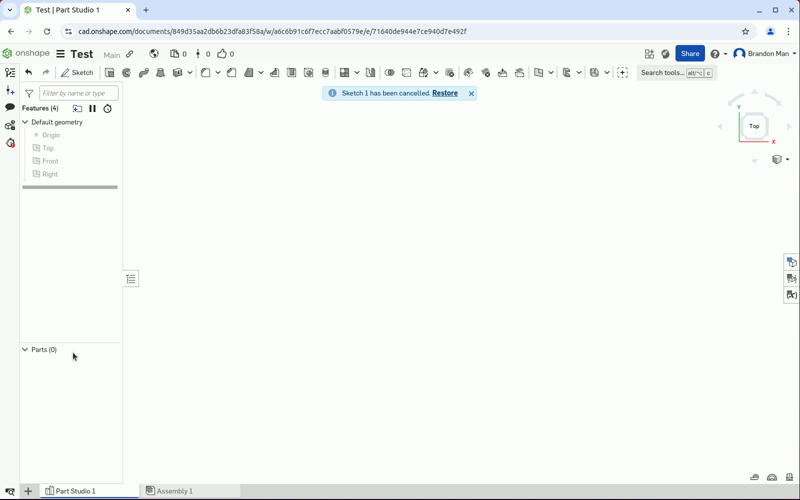
key(shift+p)
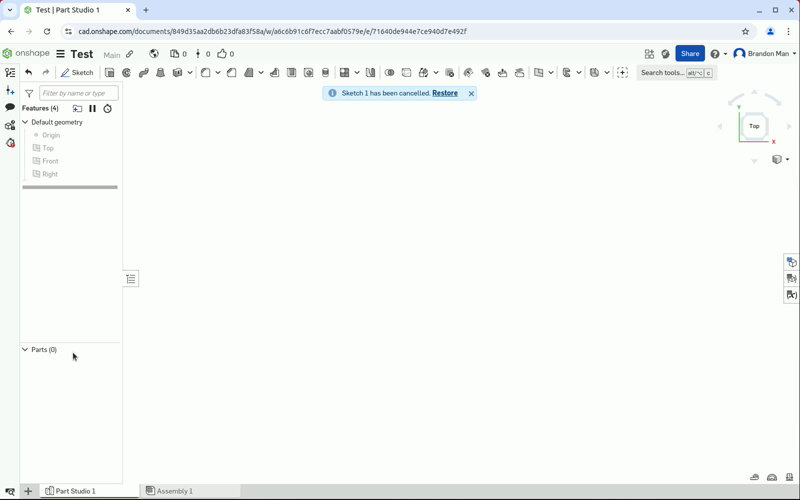
key(space)
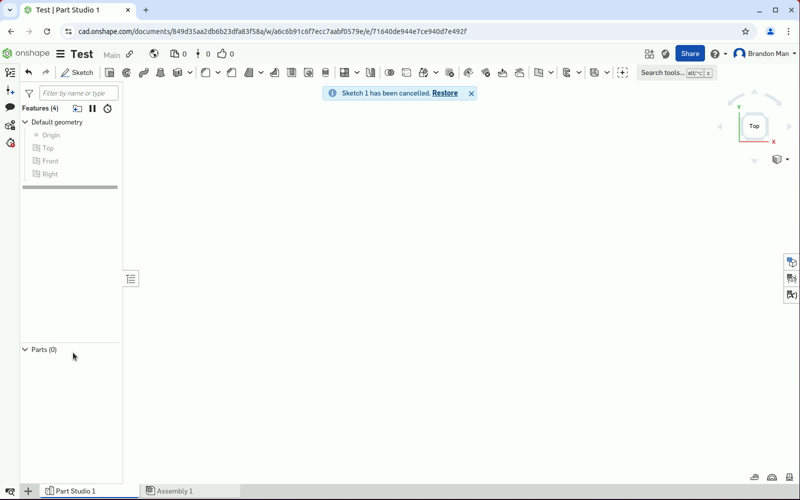
key_down(shift)
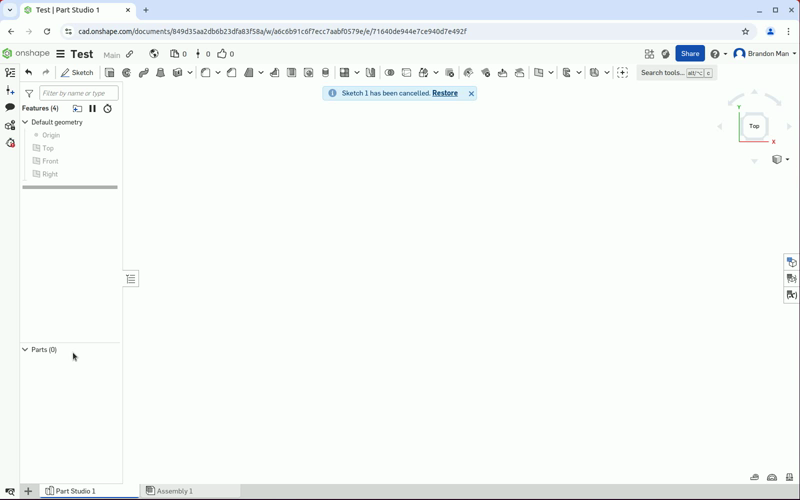
key(up)
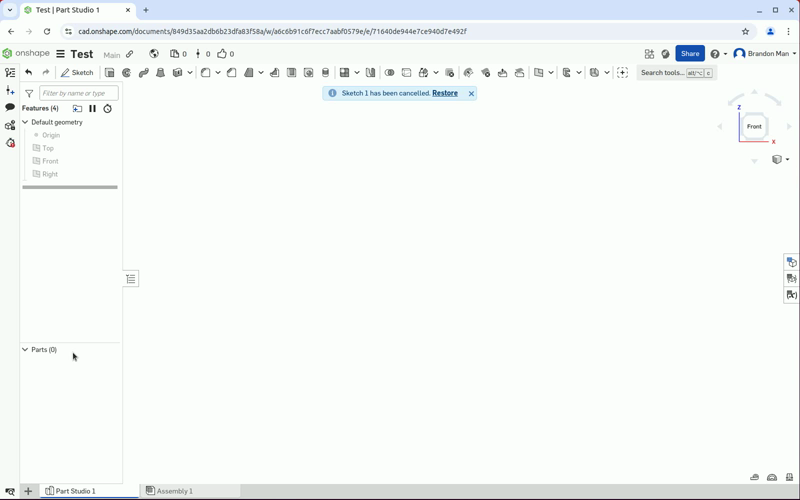
key_up(shift)
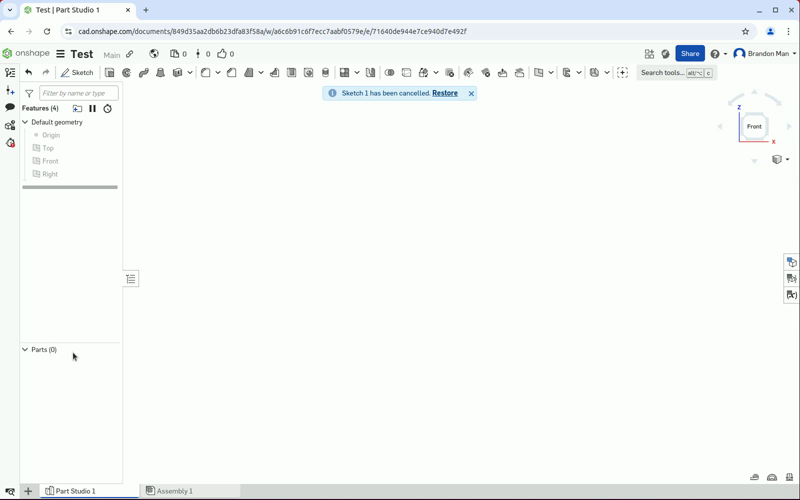
key(space)
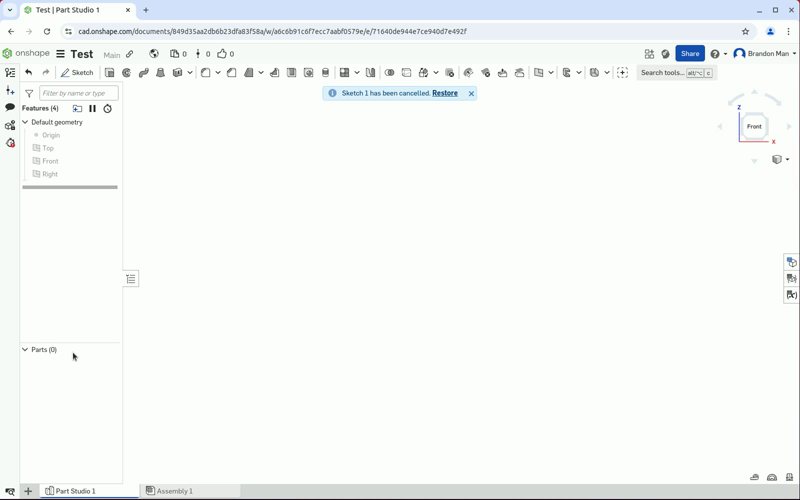
key_down(shift)
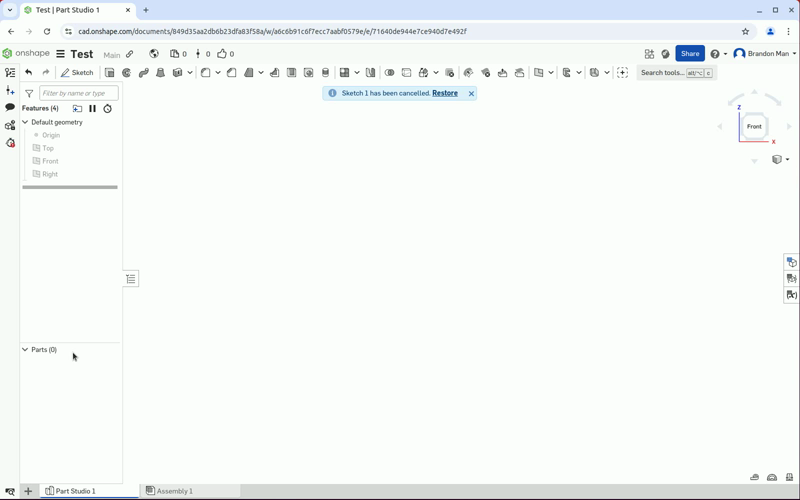
key(left)
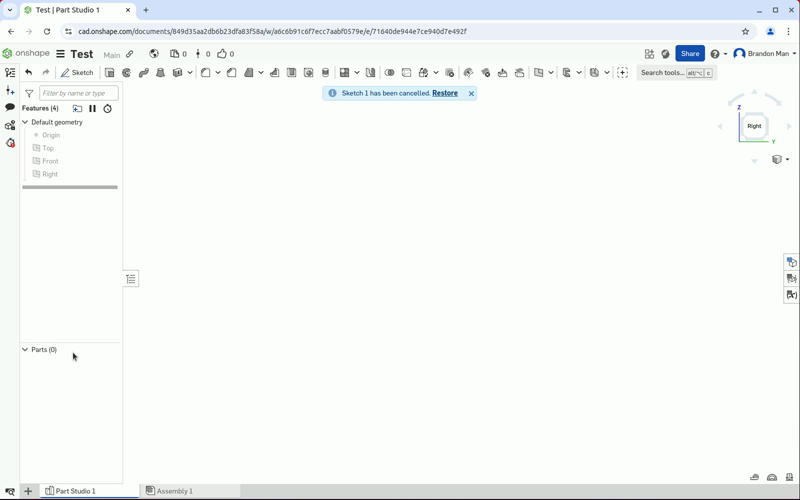
key_up(shift)
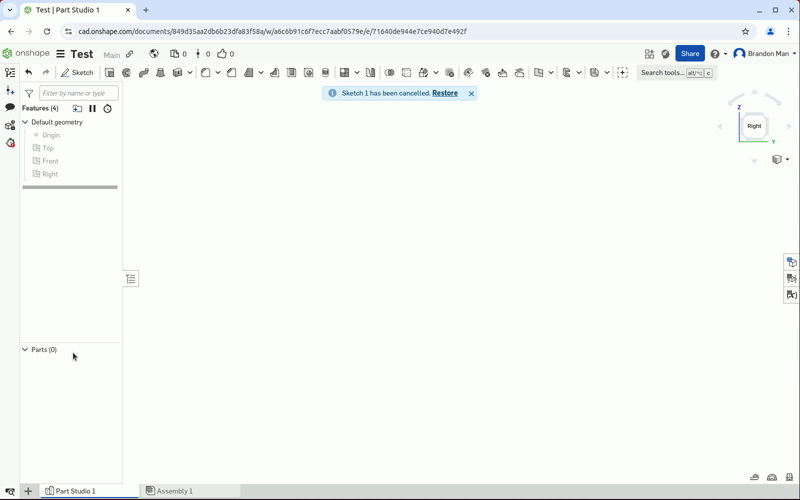
mouse_move(73, 352)
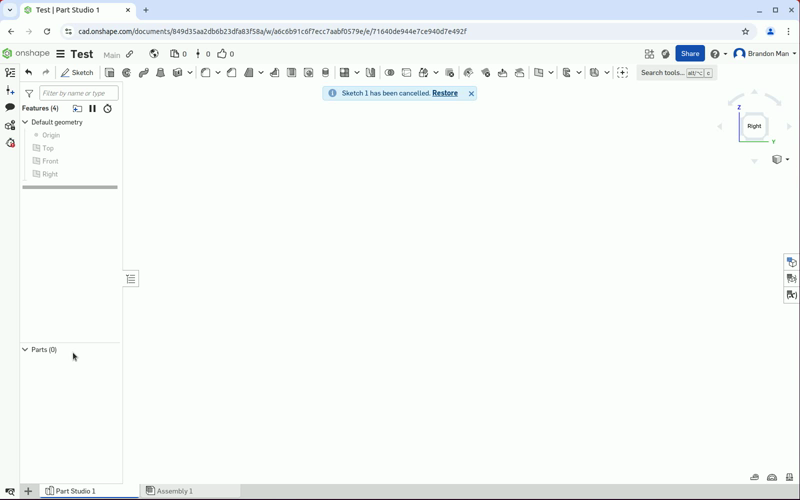
key(shift+y)
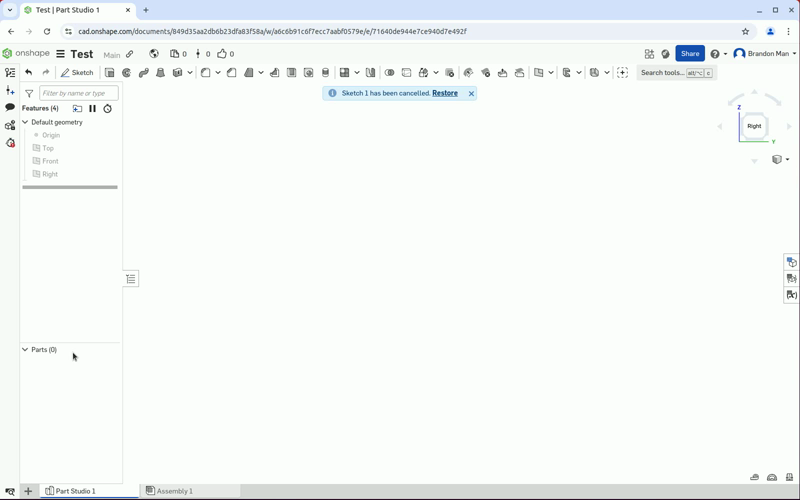
key(shift+s)
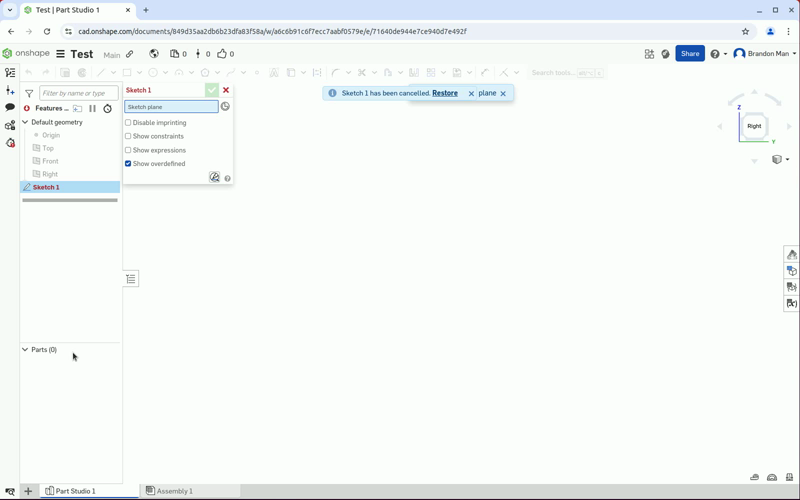
mouse_move(73, 176)
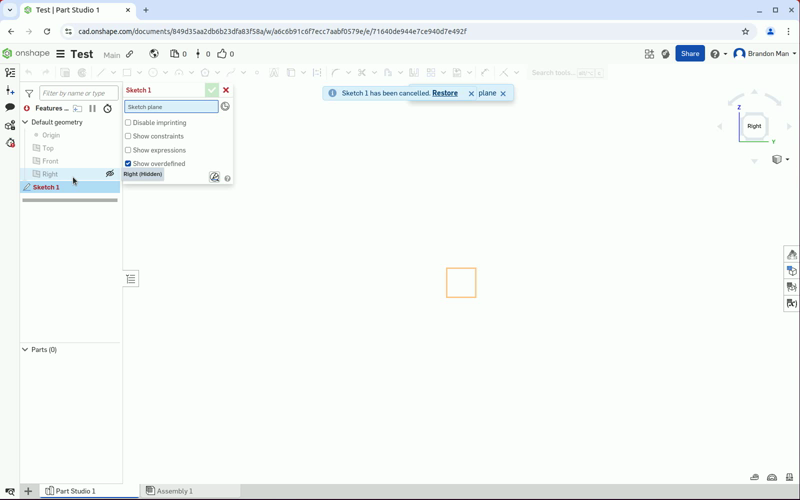
click(73, 176)
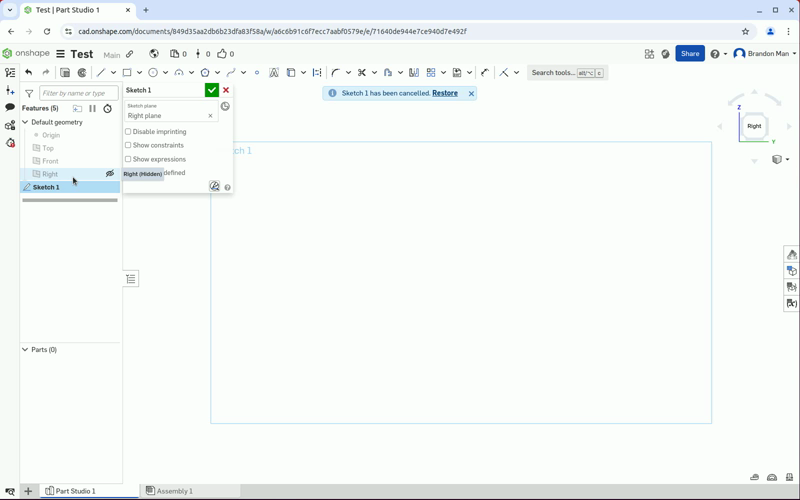
mouse_move(73, 352)
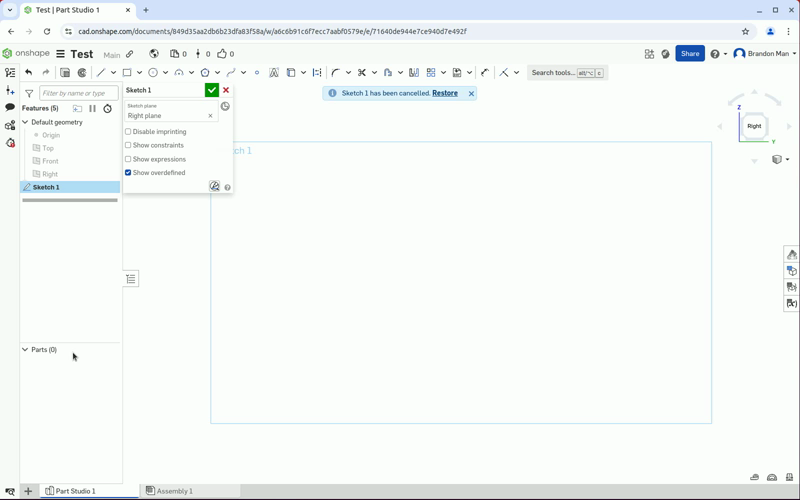
key(y)
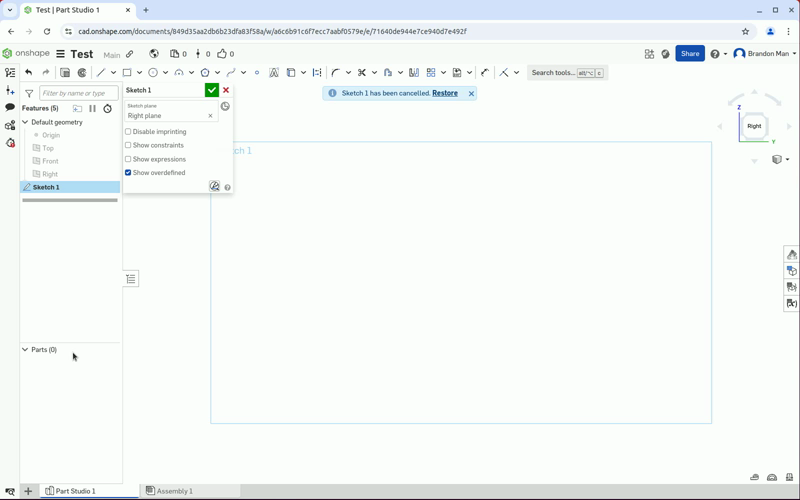
key(l)
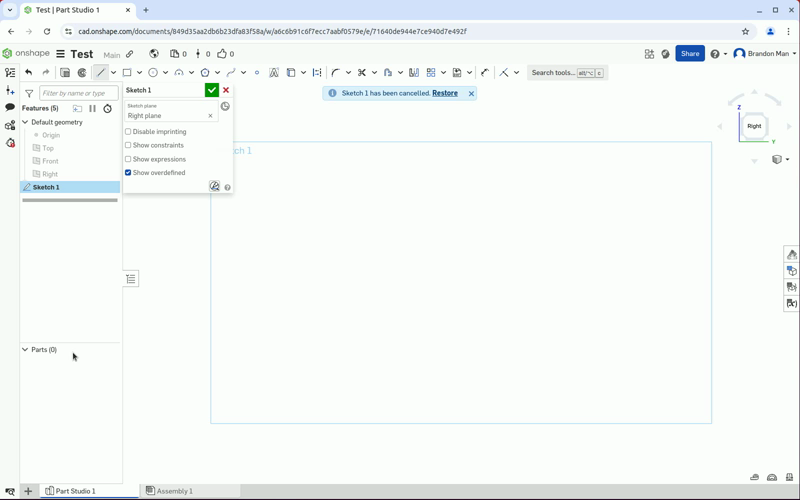
key_down(shift)
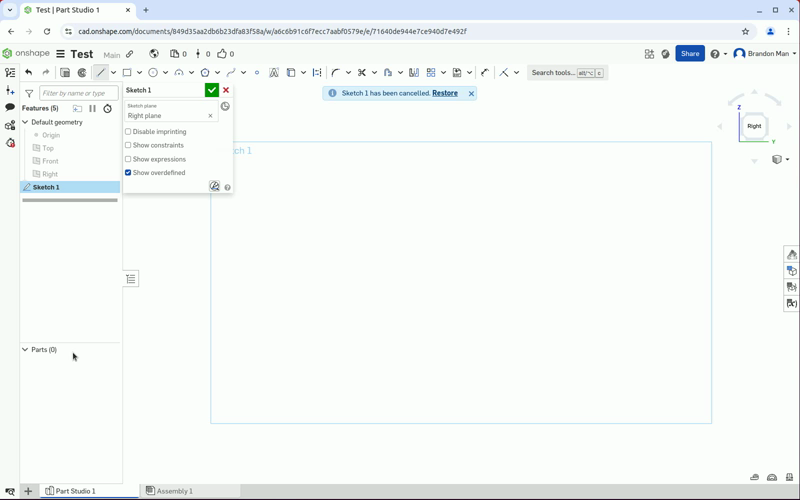
mouse_move(438, 287)
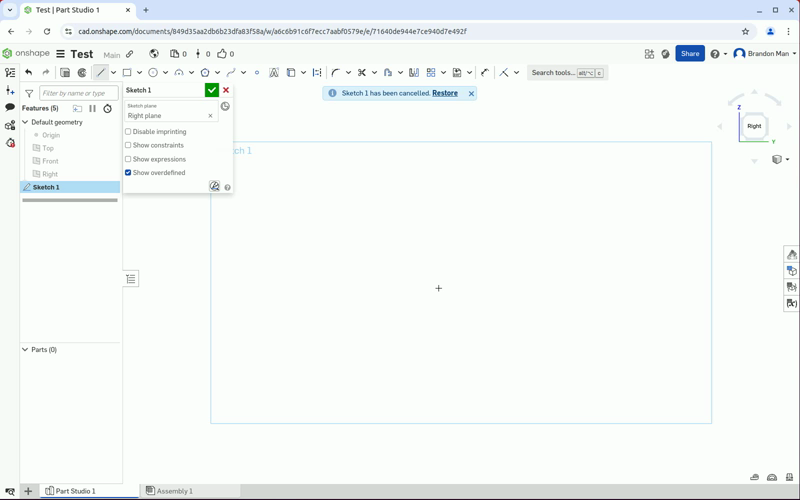
click(438, 287)
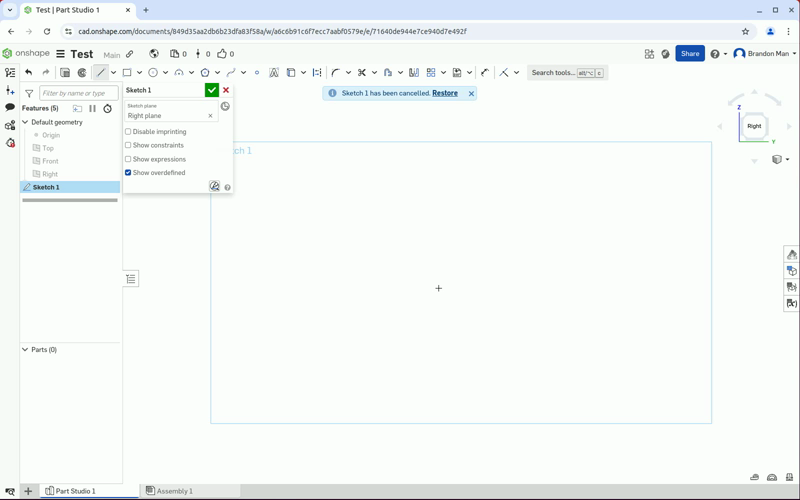
key_up(shift)
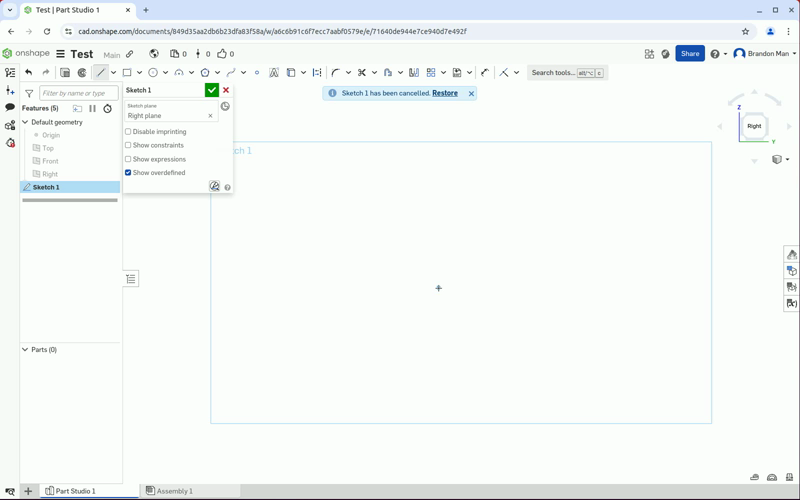
key_down(shift)
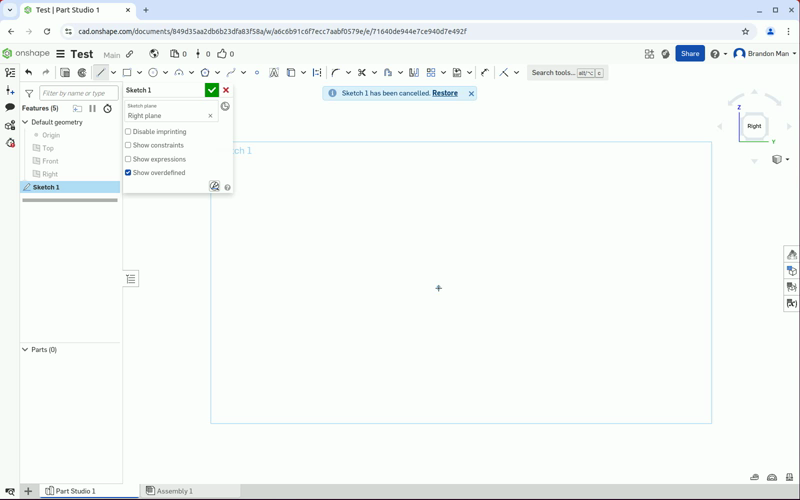
mouse_move(504, 287)
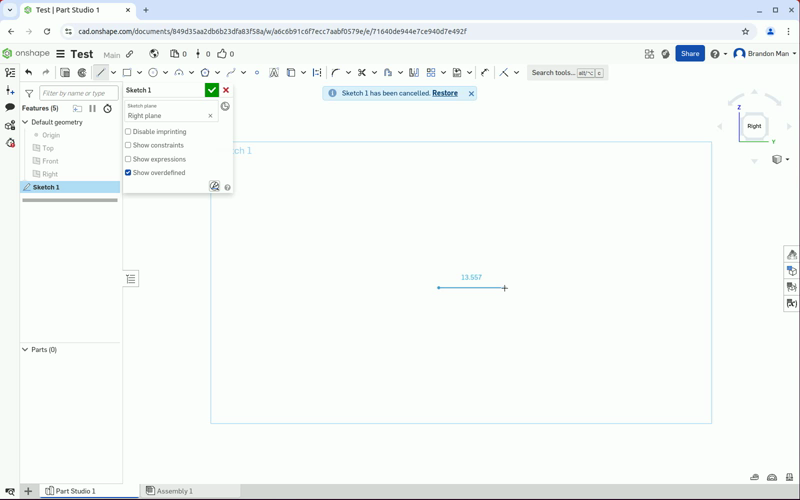
click(504, 287)
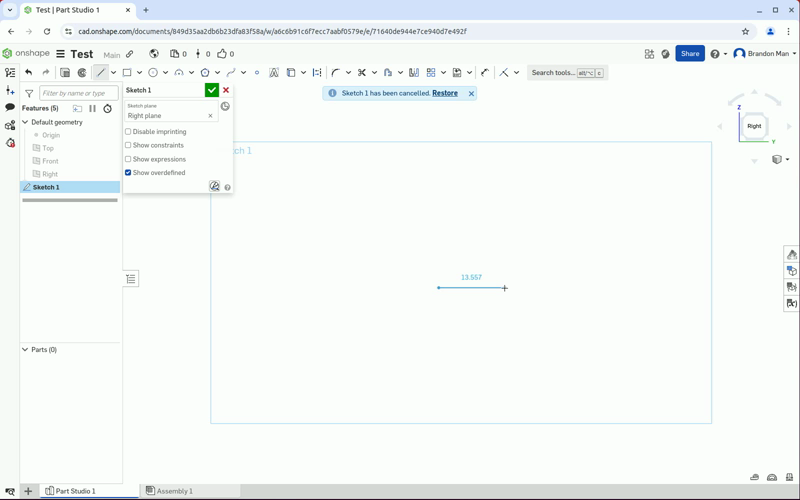
key_up(shift)
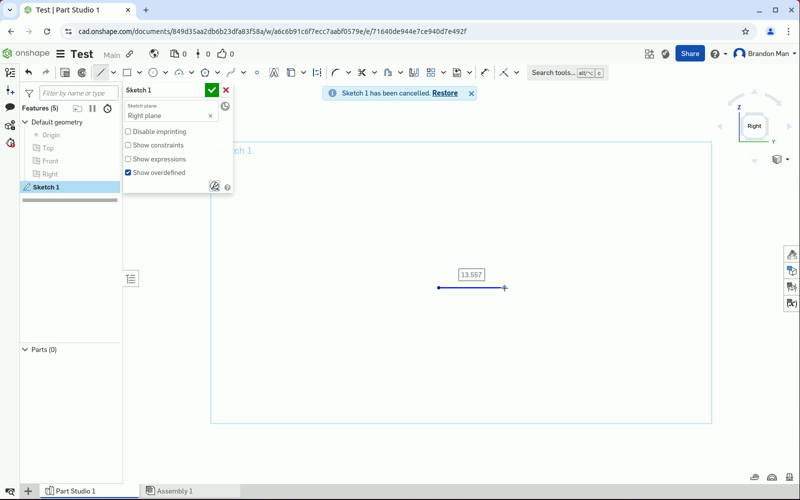
key_down(shift)
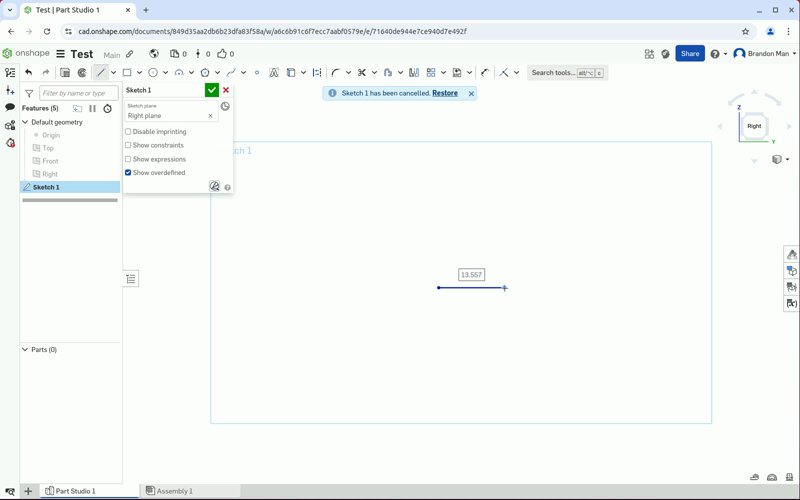
mouse_move(534, 287)
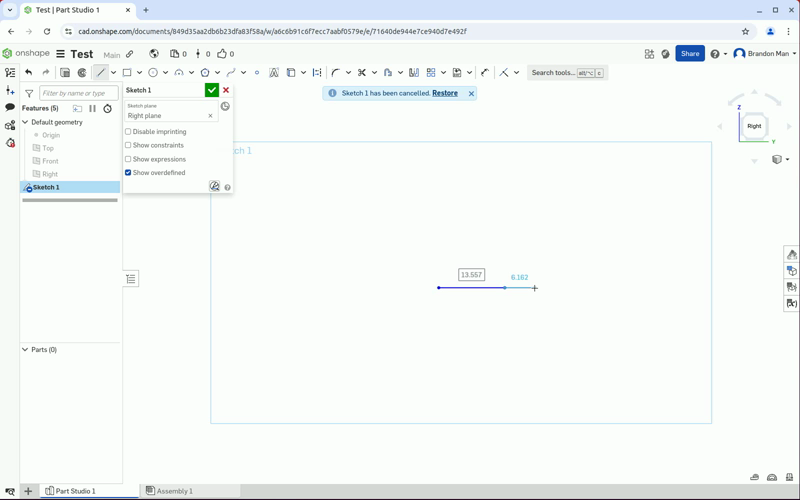
mouse_move(504, 243)
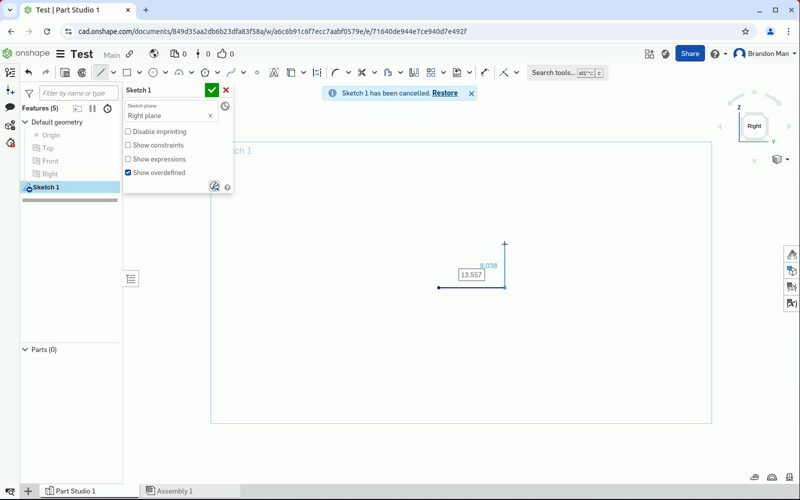
click(504, 243)
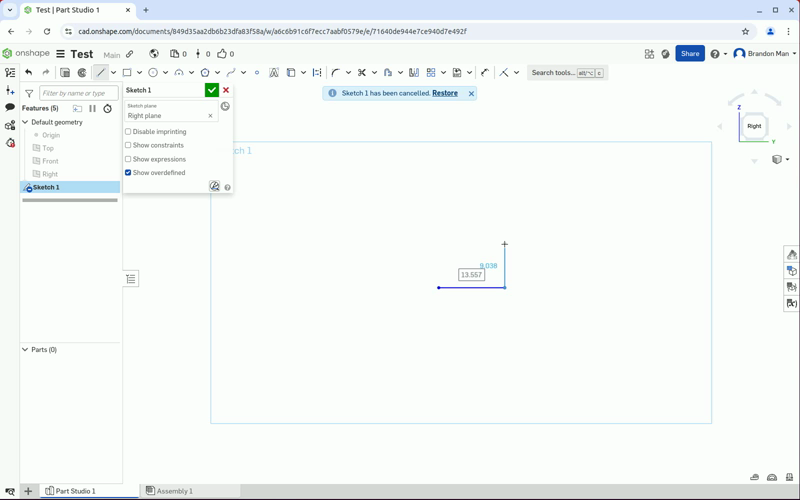
key_up(shift)
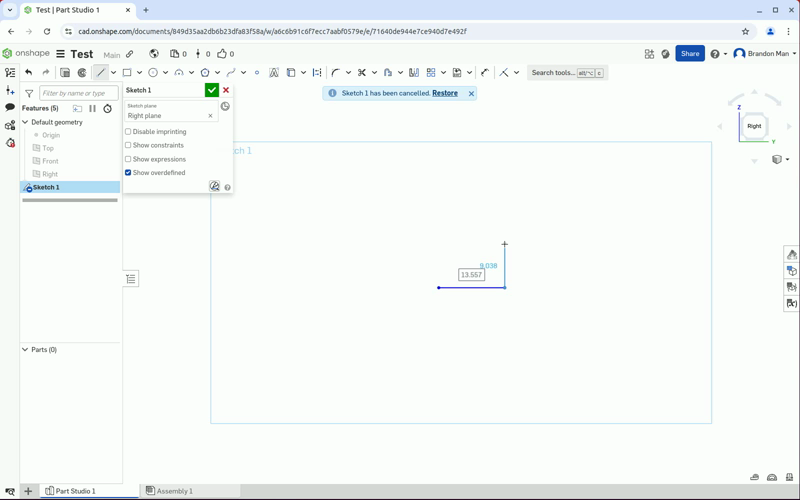
key_down(shift)
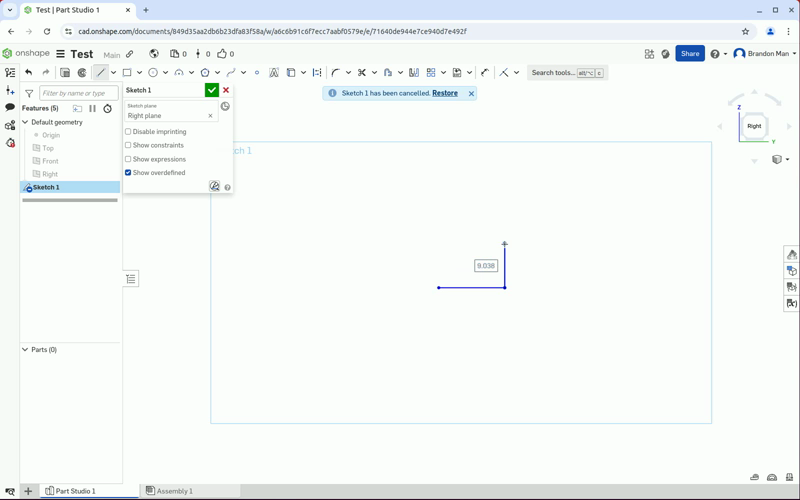
mouse_move(438, 243)
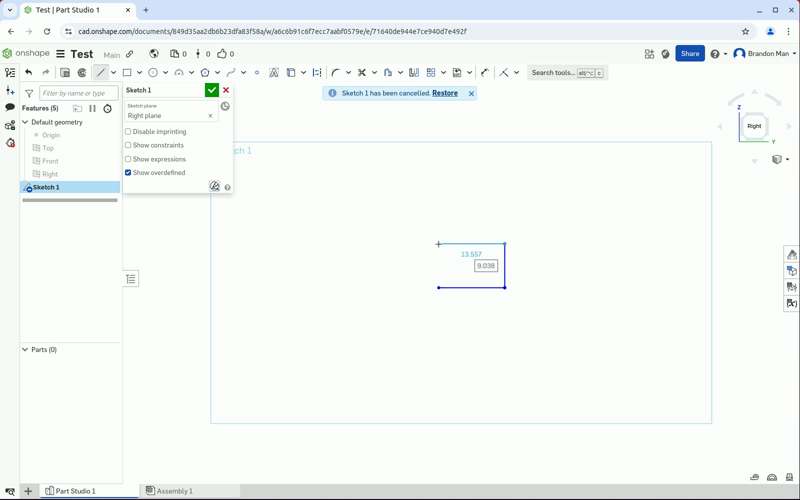
click(438, 243)
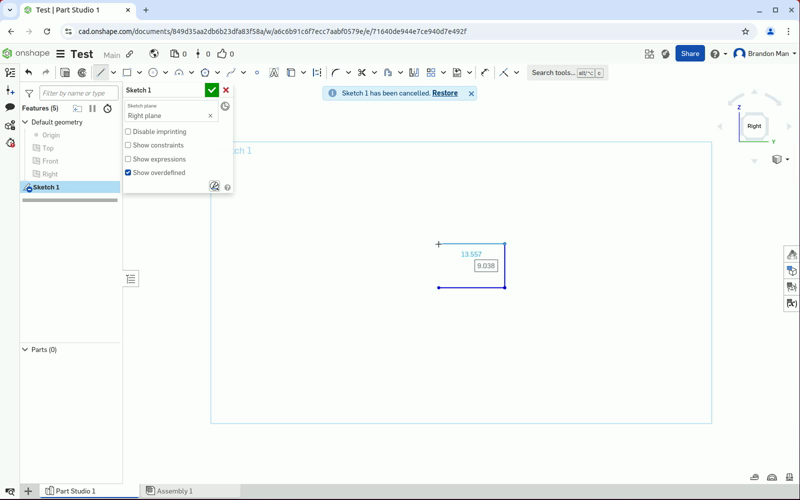
key_up(shift)
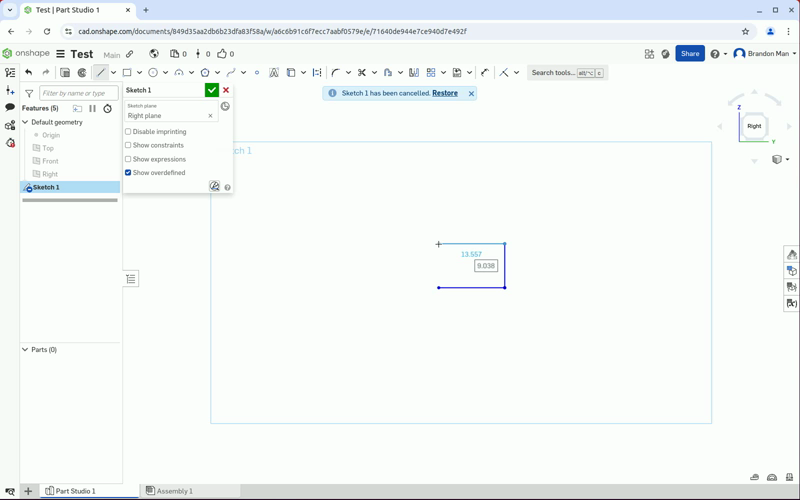
mouse_move(468, 243)
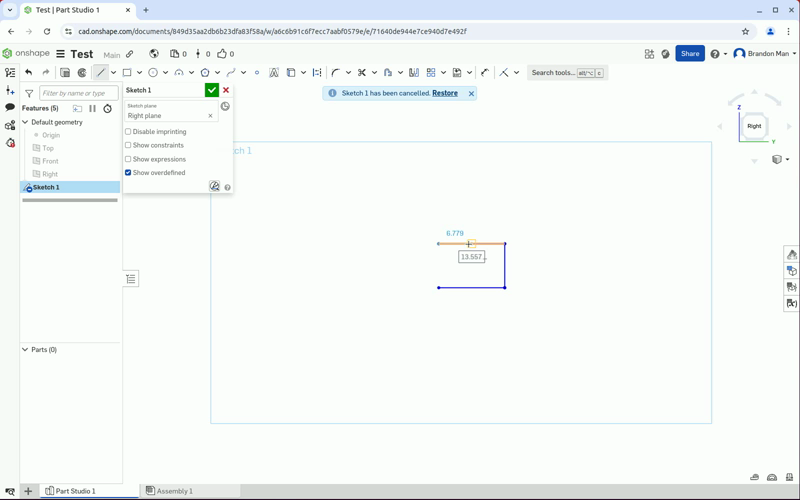
key_down(shift)
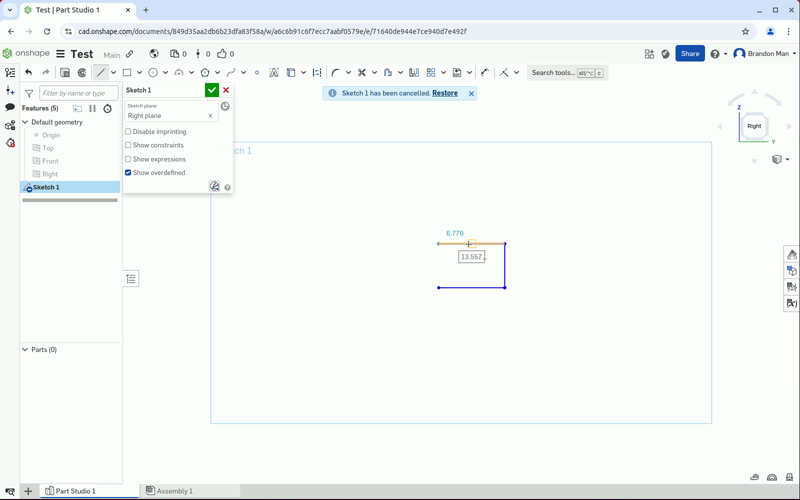
mouse_move(438, 287)
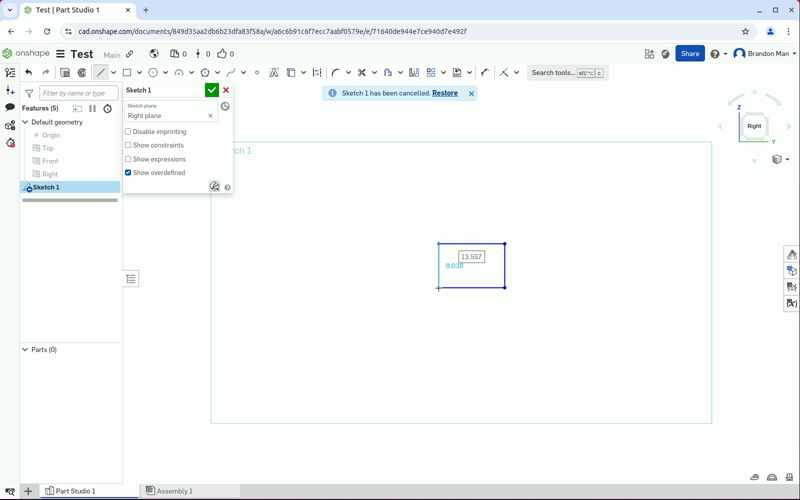
key_up(shift)
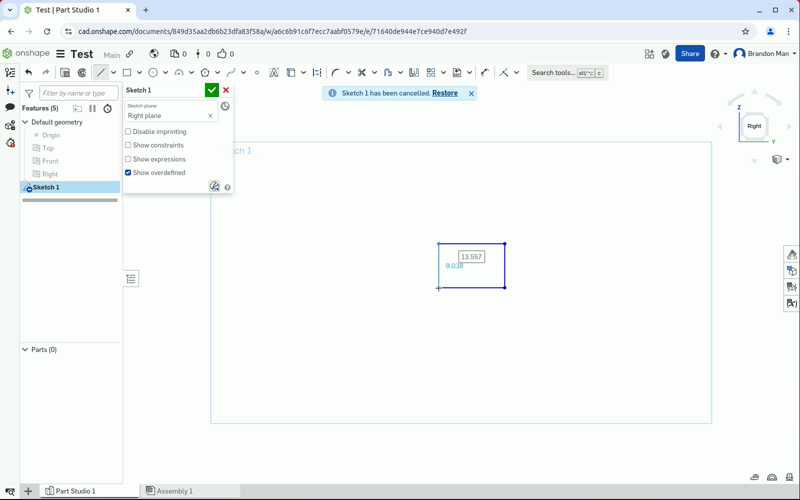
click(438, 287)
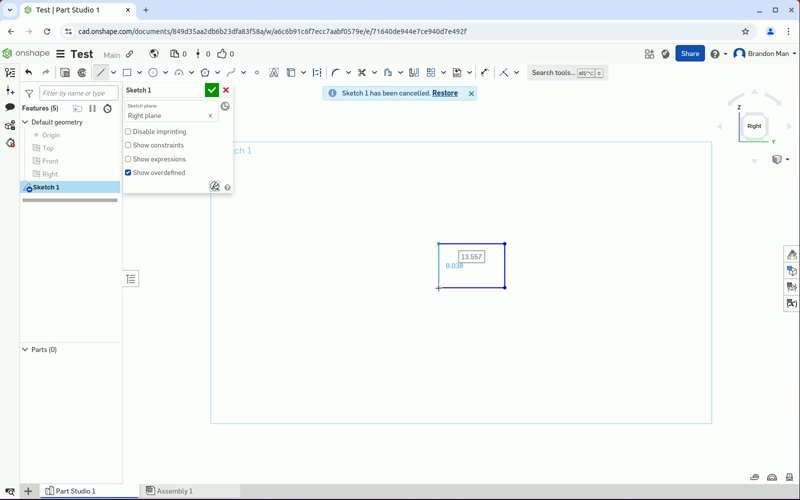
key(esc)
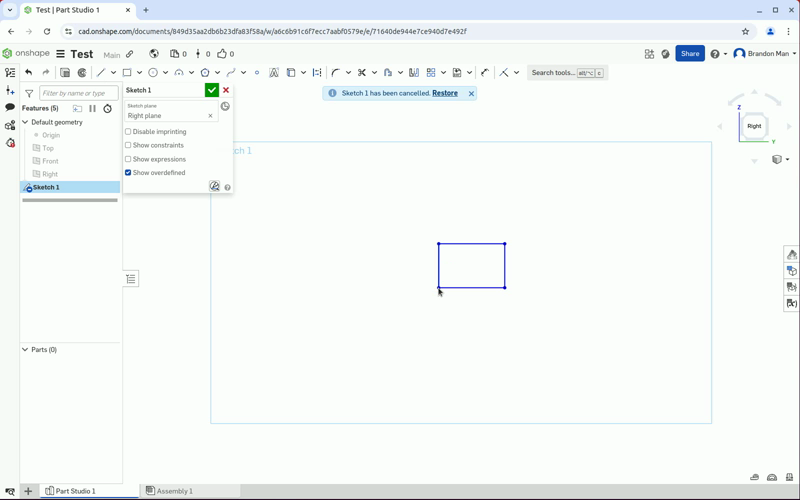
mouse_move(486, 274)
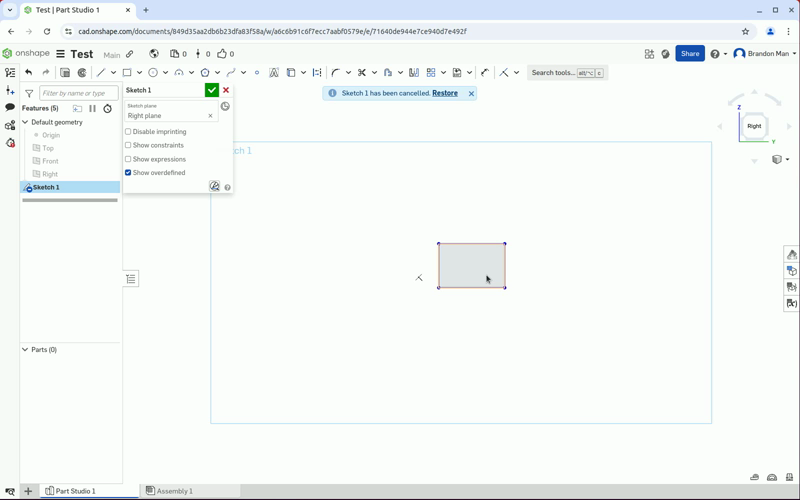
click(486, 274)
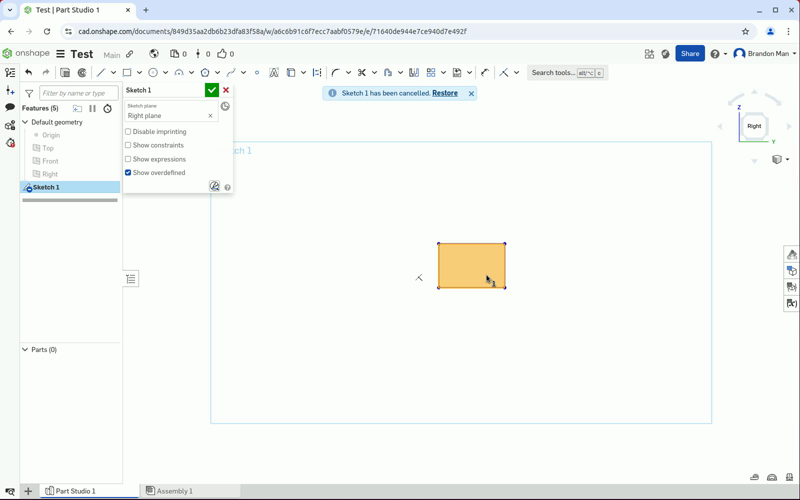
mouse_move(73, 352)
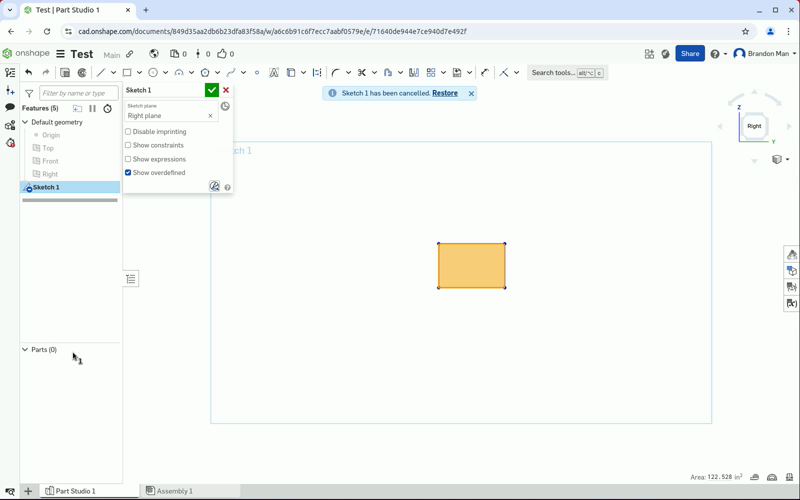
key(shift+y)
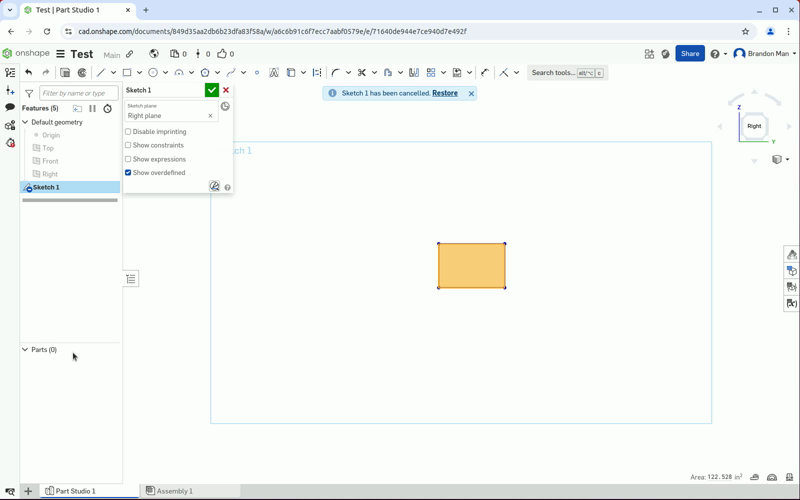
key(shift+e)
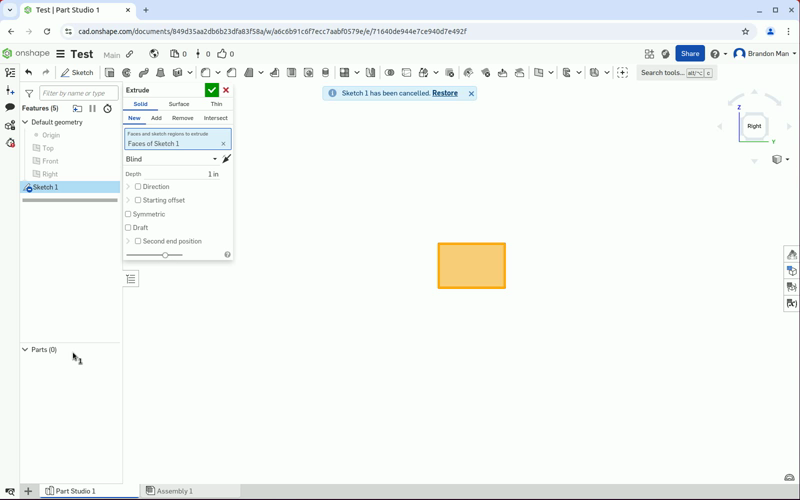
mouse_move(143, 106)
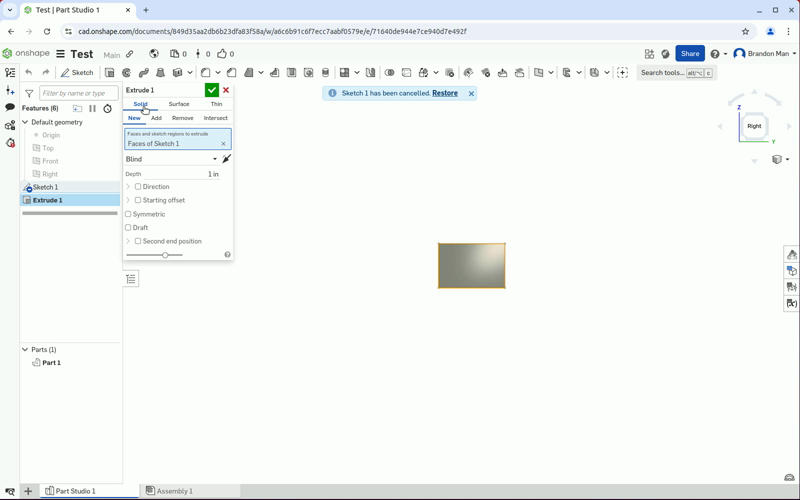
click(143, 106)
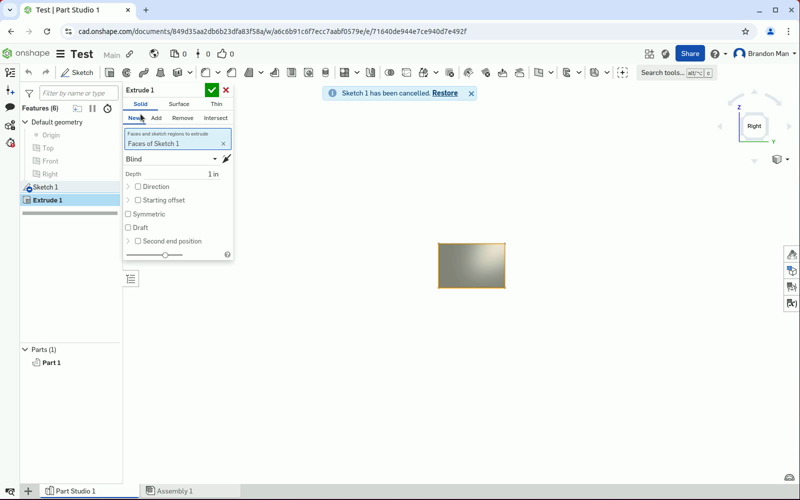
mouse_move(137, 120)
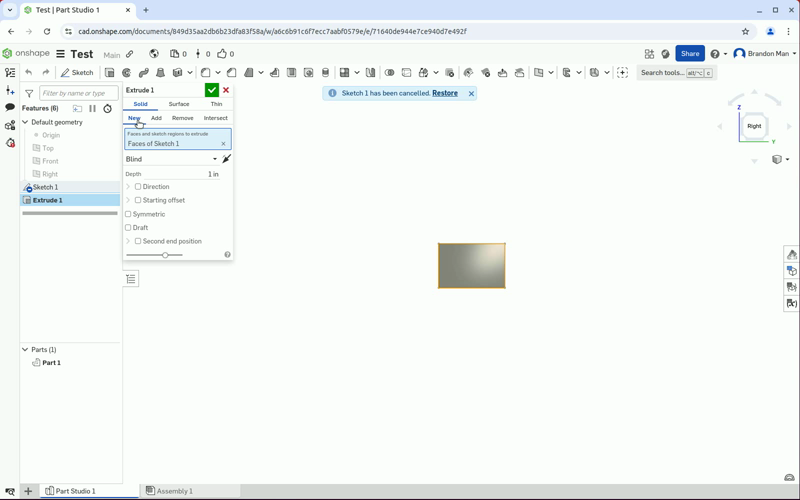
click(137, 120)
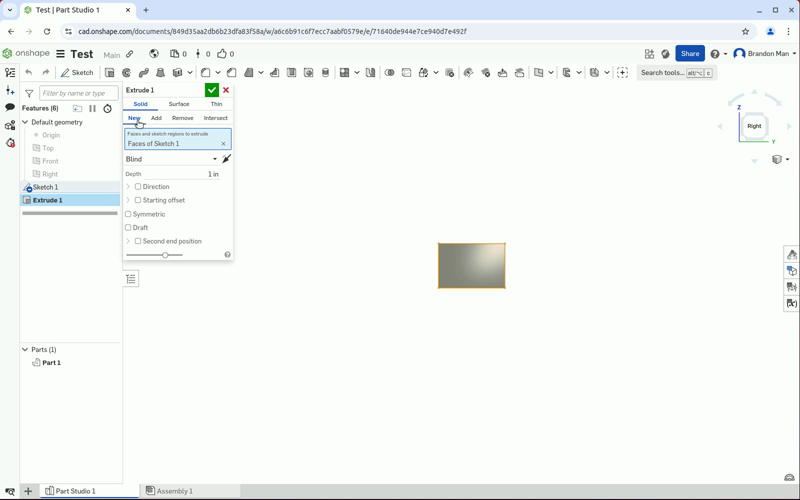
key(tab, 4)
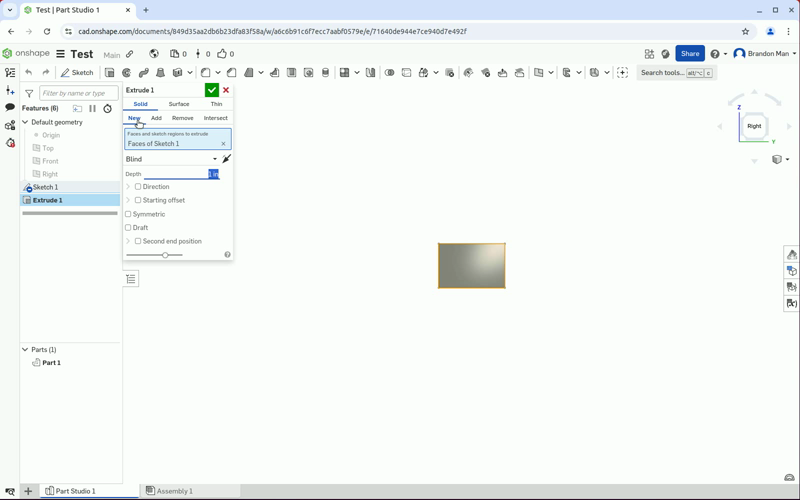
text(7.703)
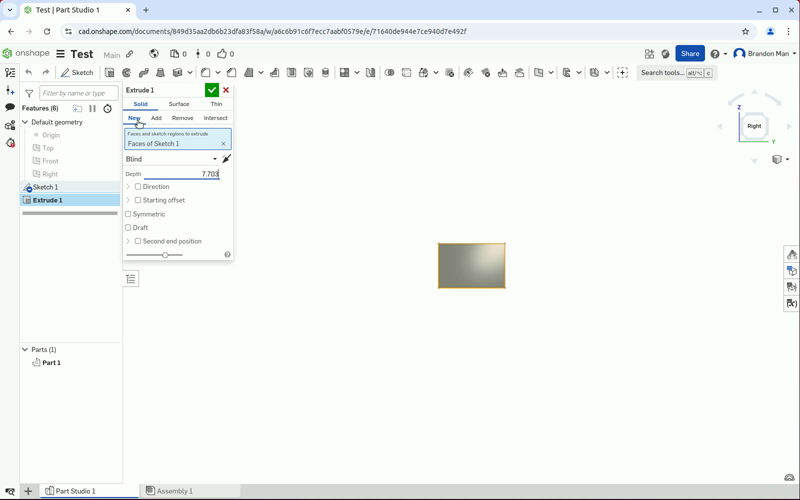
key(enter)
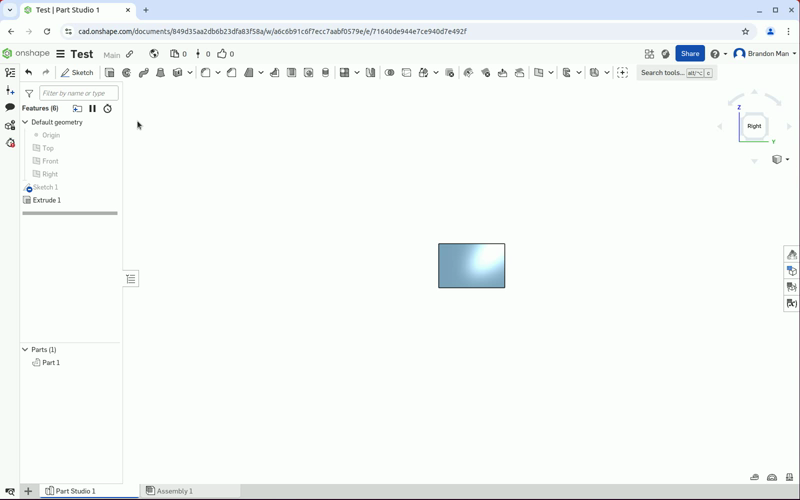
key(shift+h)
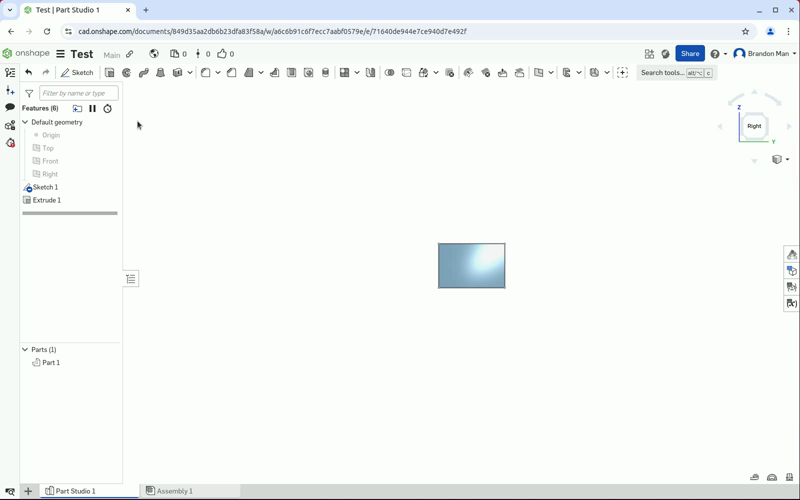
key(shift+h)
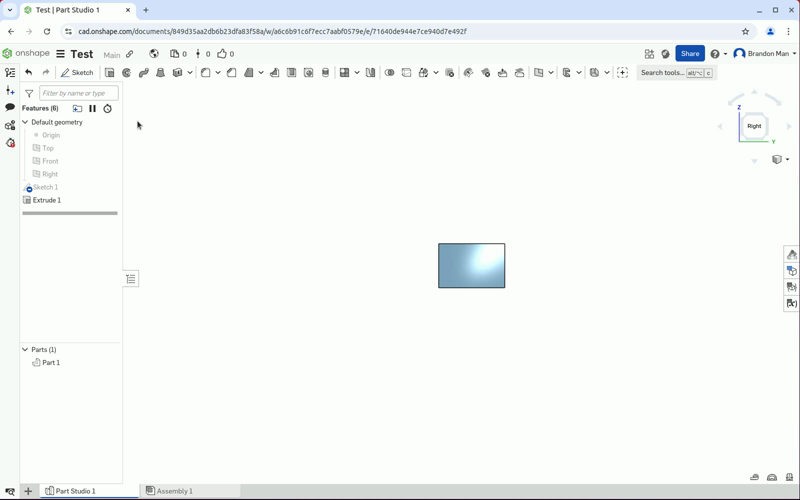
mouse_move(73, 189)
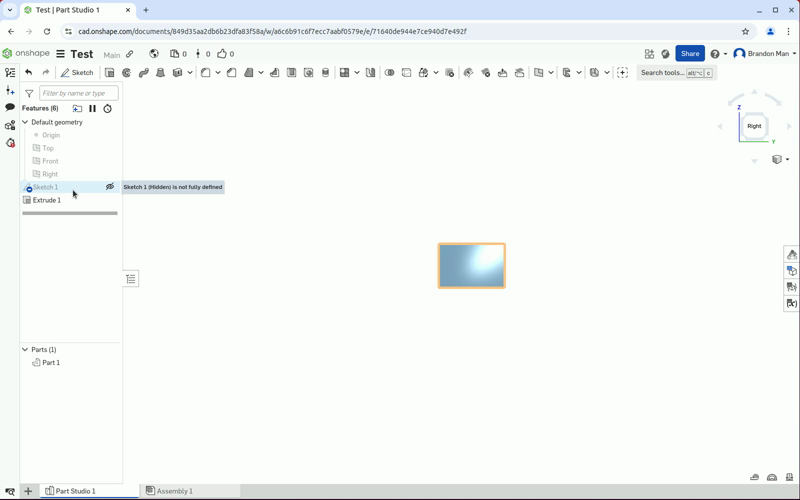
click(73, 189)
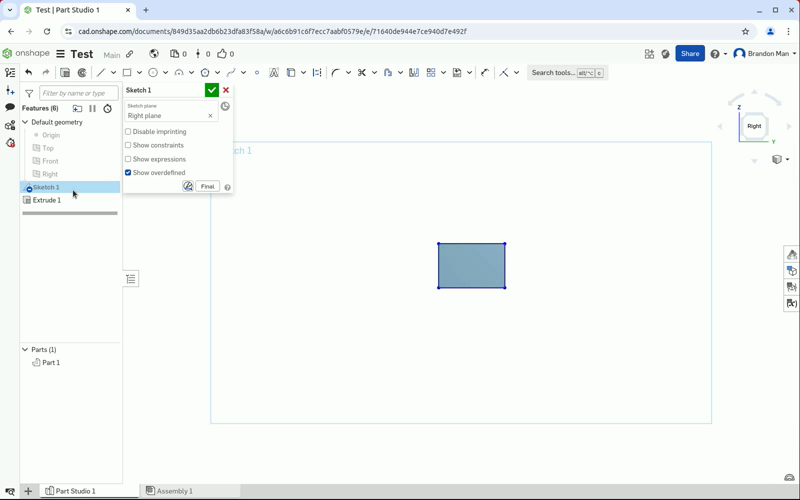
mouse_move(229, 92)
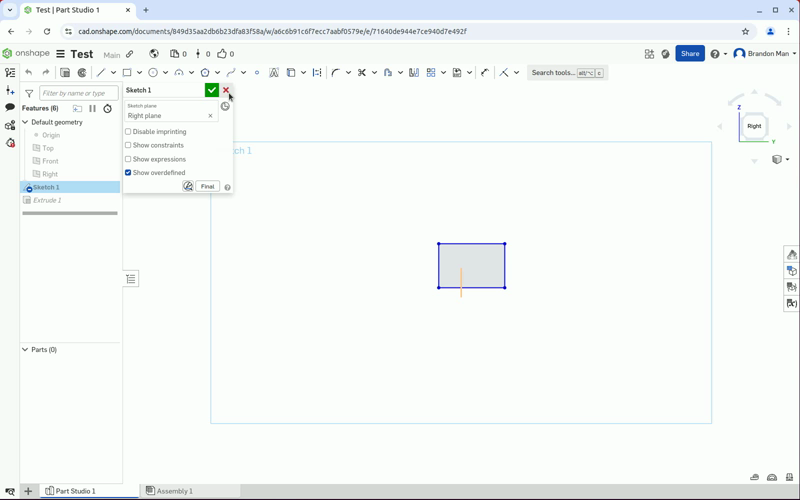
click(229, 92)
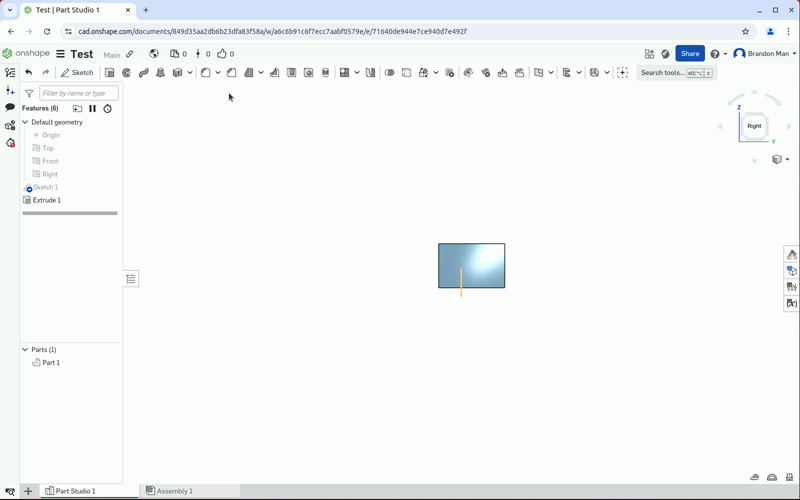
mouse_move(73, 352)
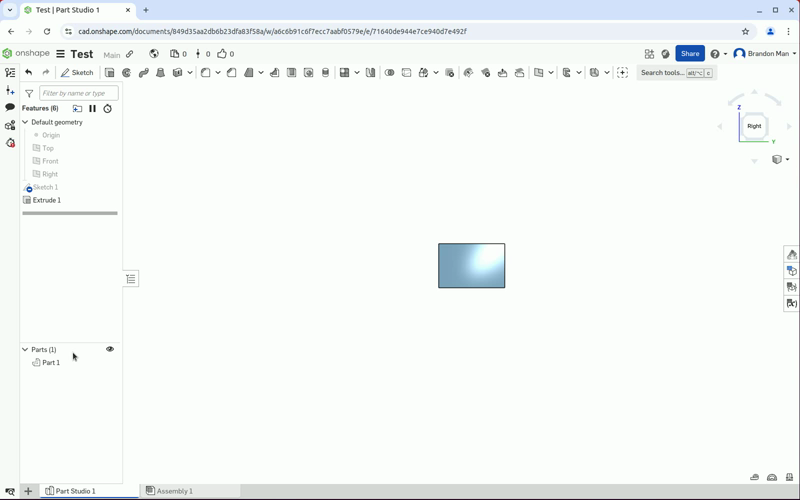
key(y)
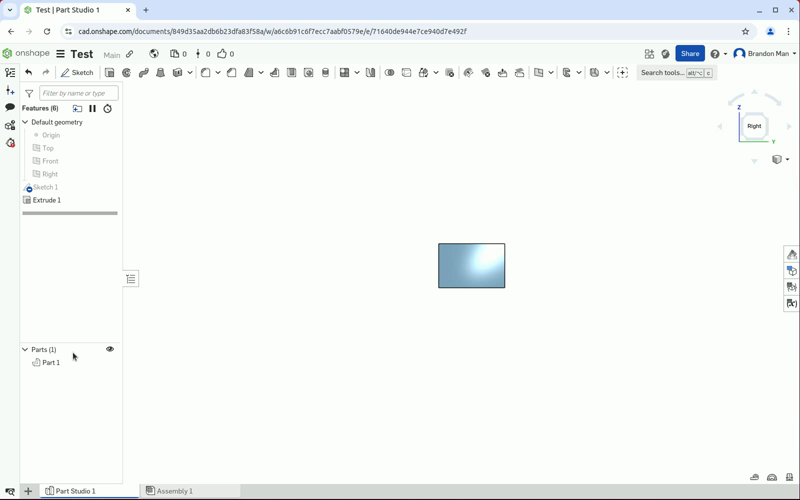
key(shift+p)
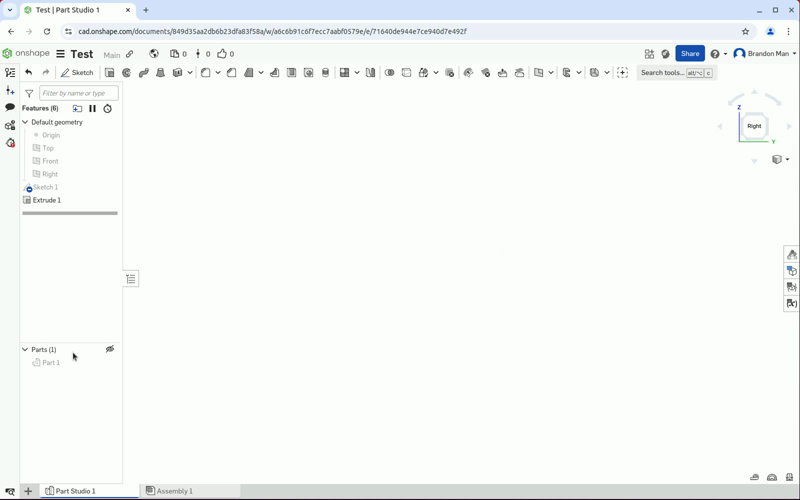
key(space)
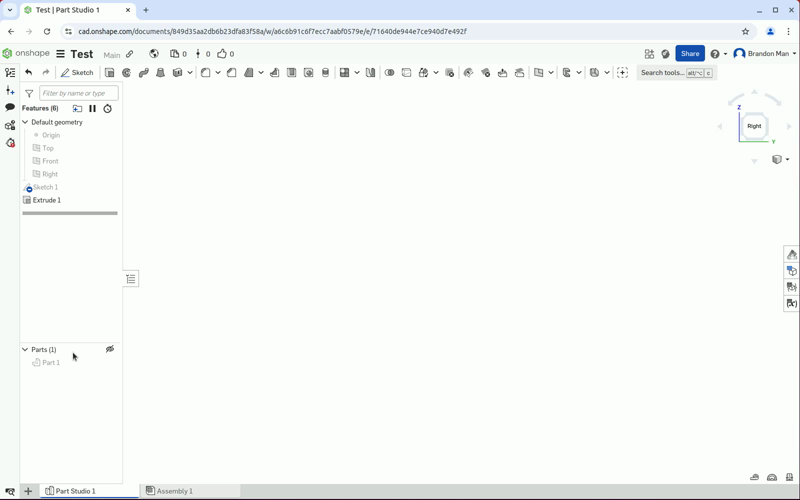
key_down(shift)
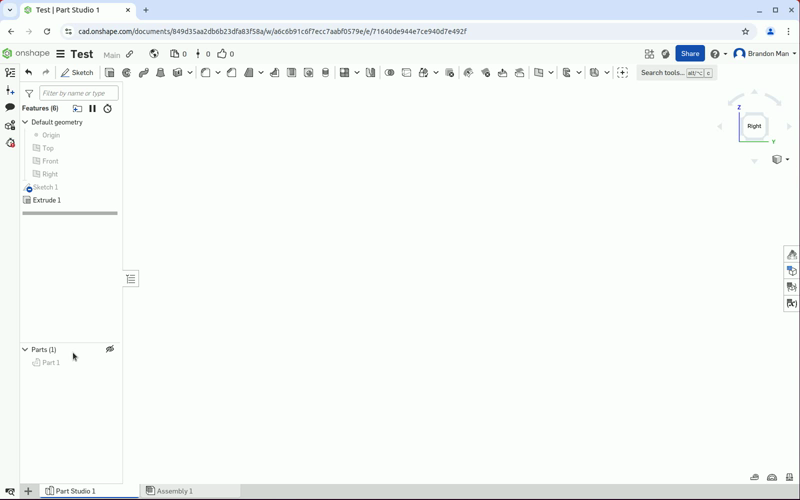
key(right)
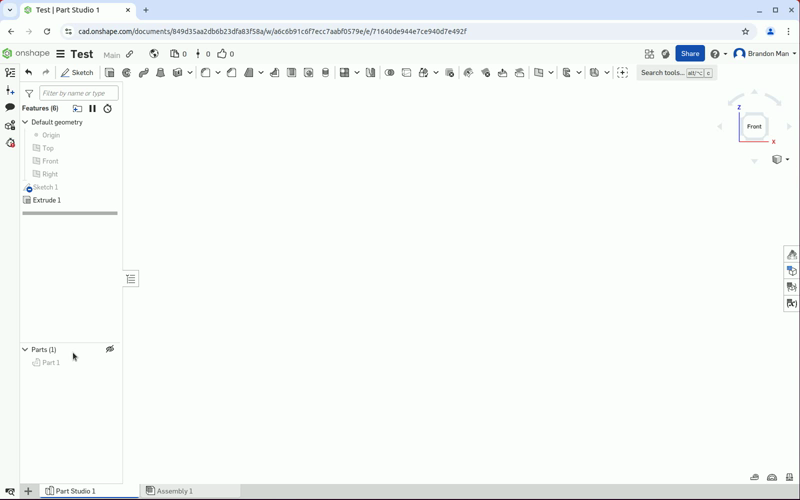
key_up(shift)
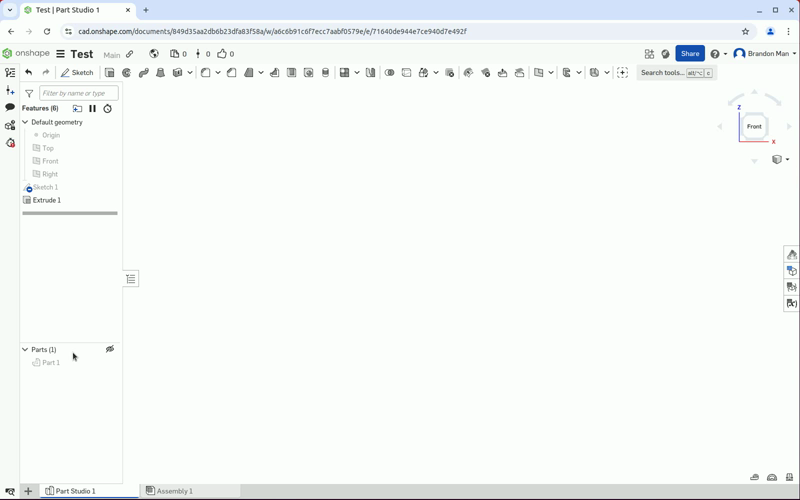
key(space)
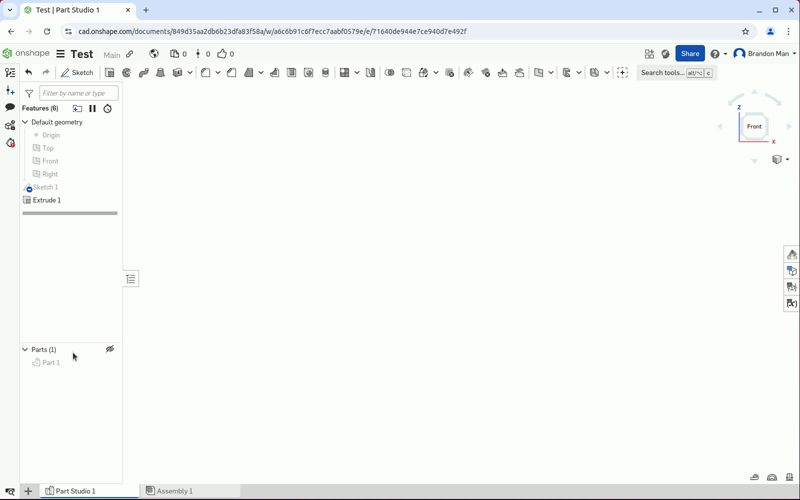
key_down(shift)
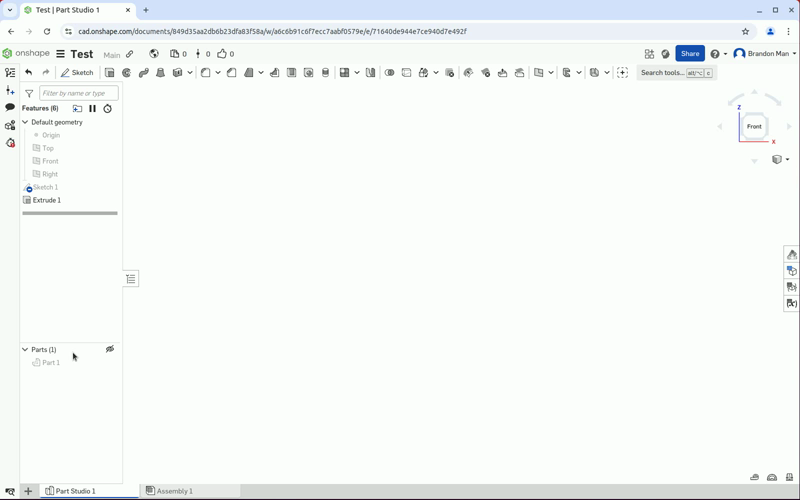
key(down)
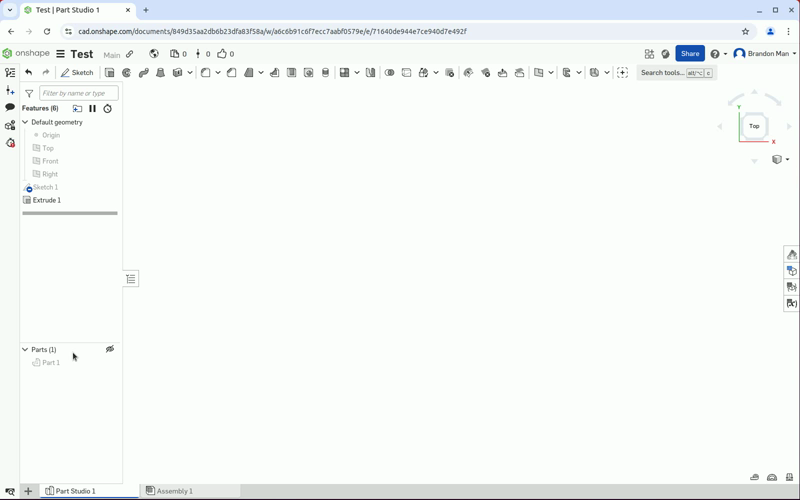
key_up(shift)
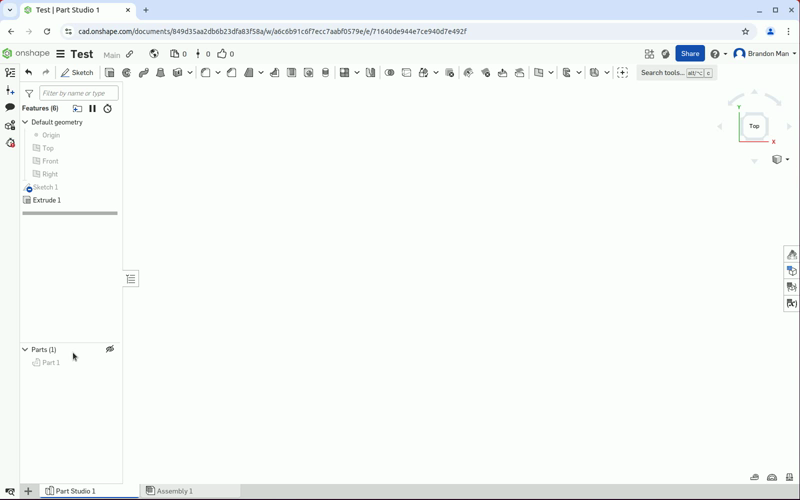
mouse_move(73, 352)
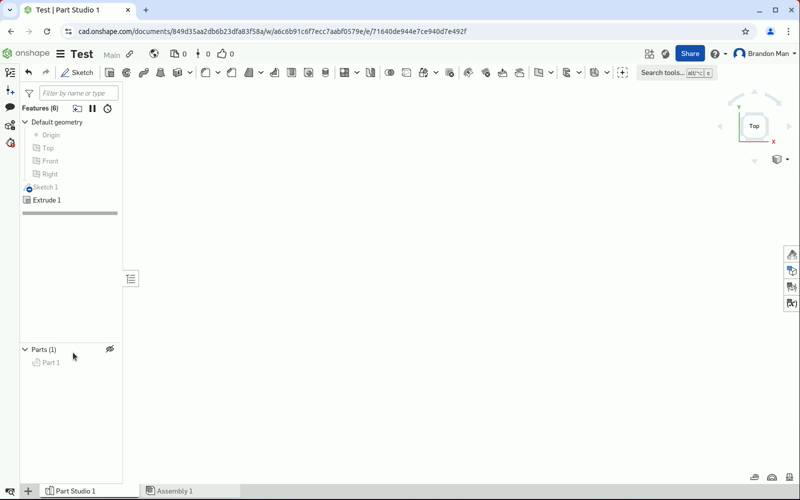
key(shift+y)
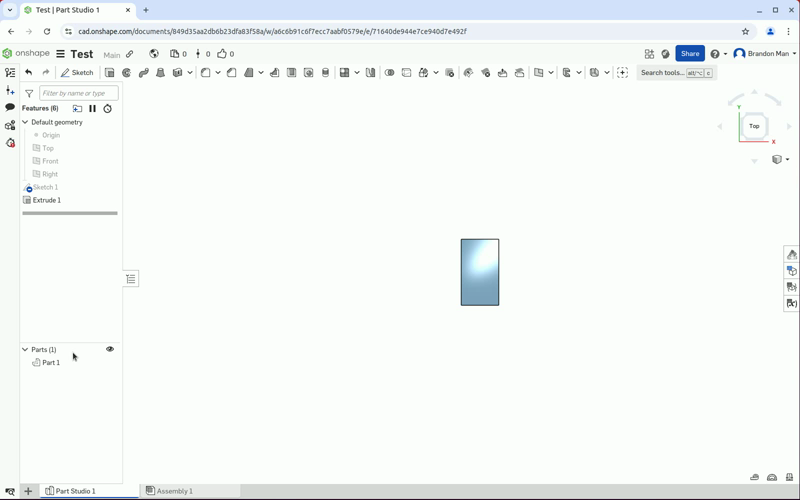
mouse_move(541, 75)
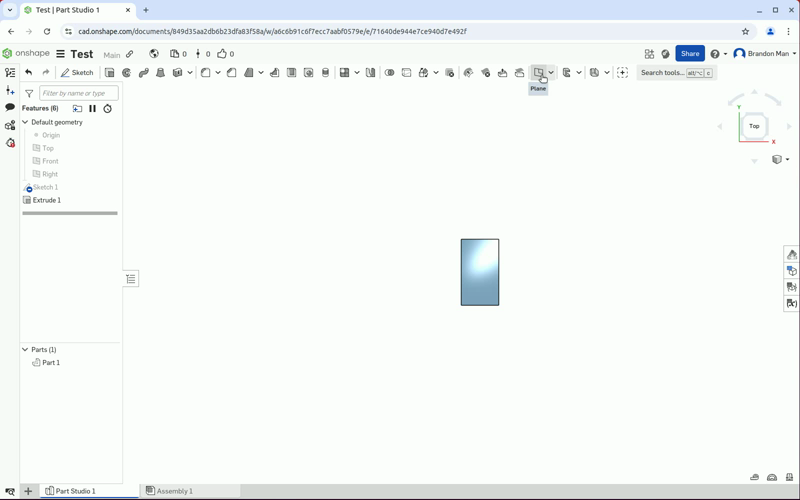
click(541, 75)
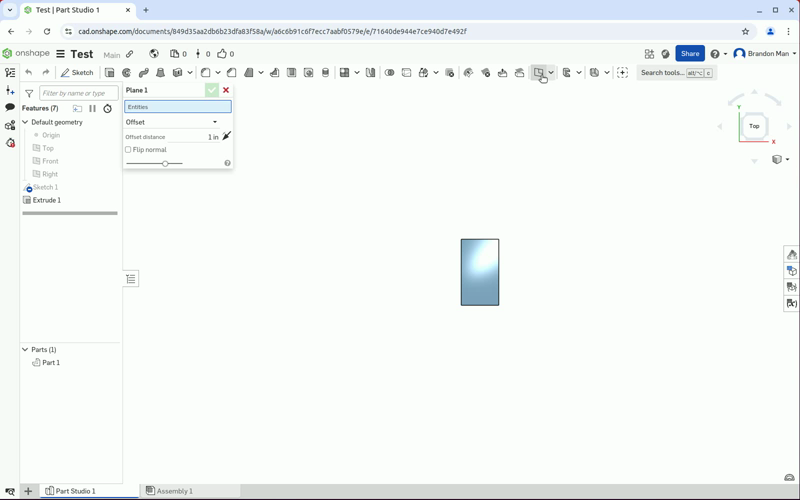
mouse_move(73, 150)
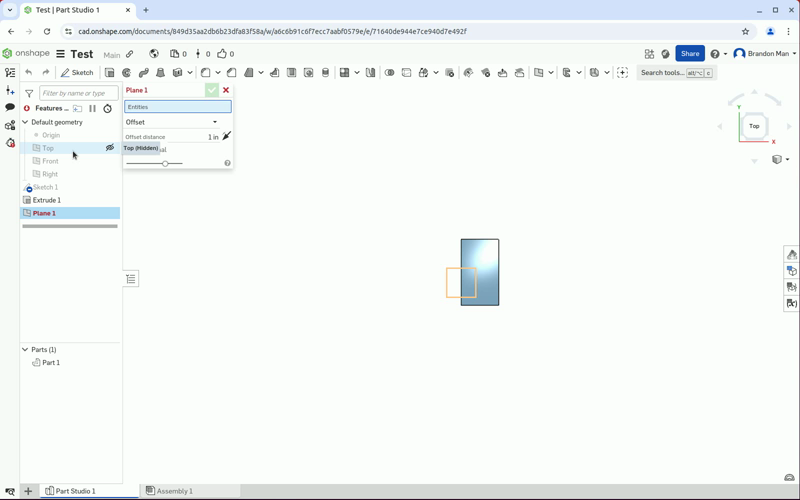
click(73, 150)
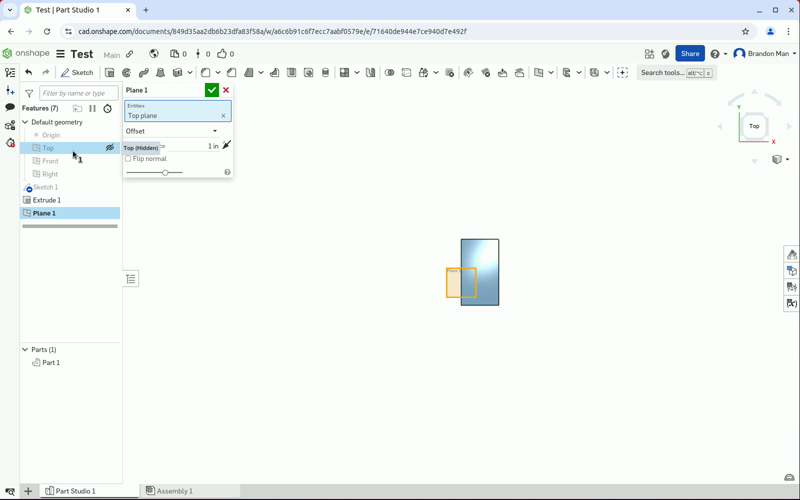
key(tab, 2)
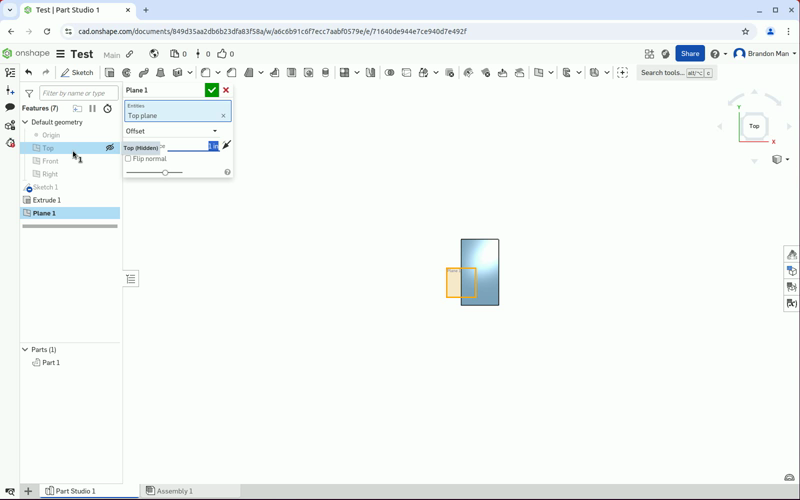
text(8.196)
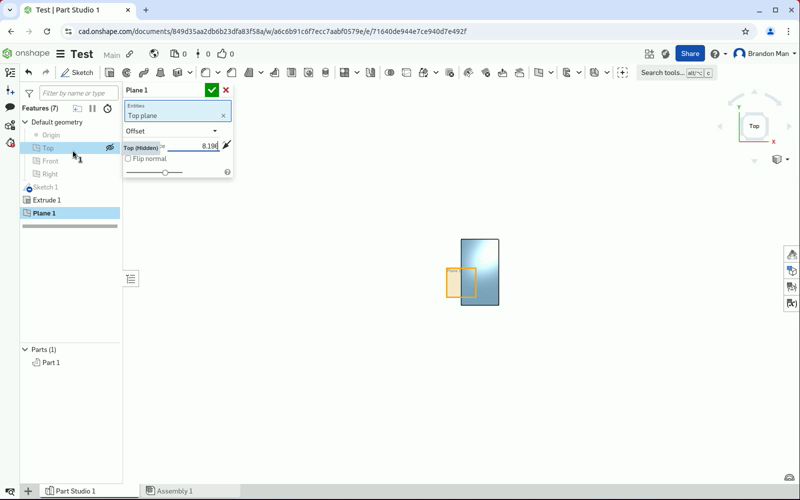
key(enter, 2)
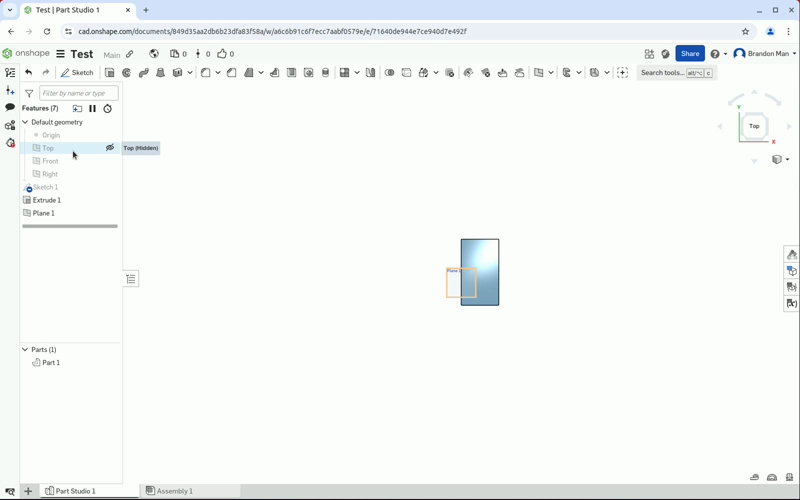
key(shift+s)
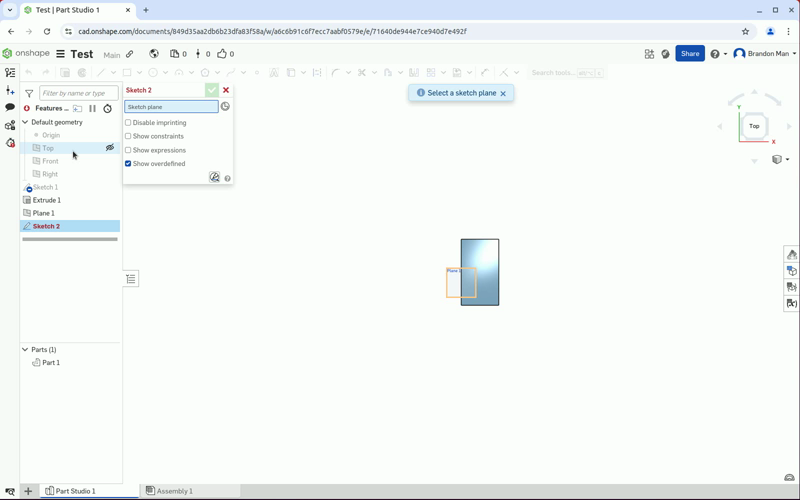
mouse_move(73, 215)
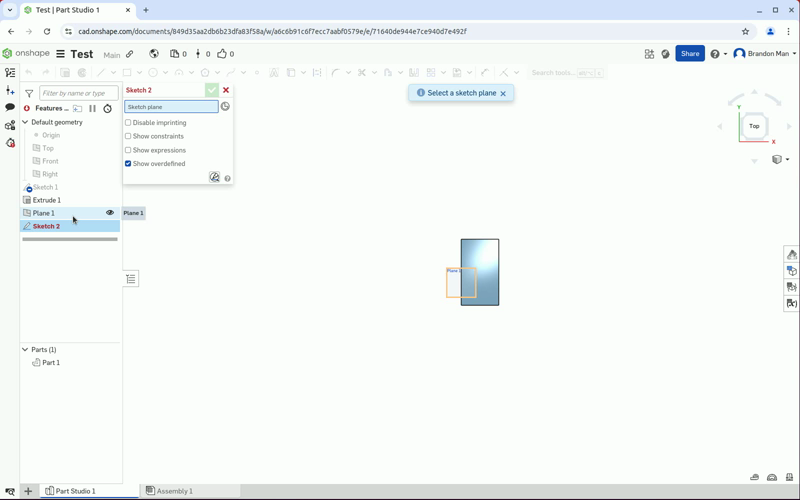
click(73, 215)
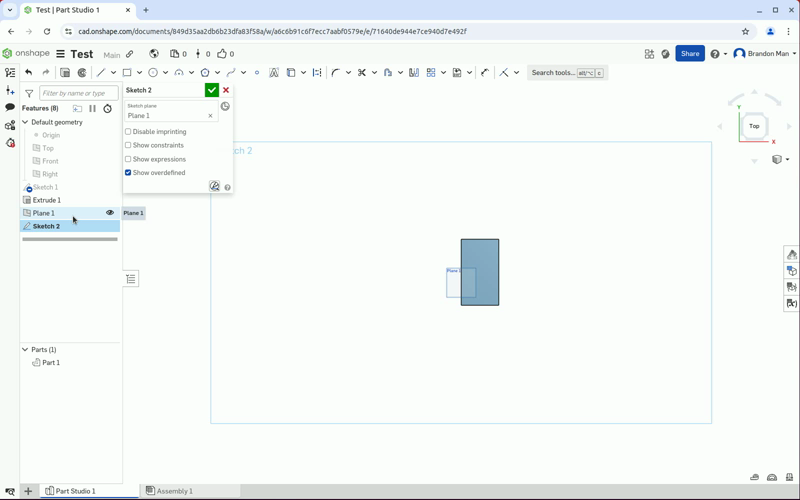
mouse_move(73, 352)
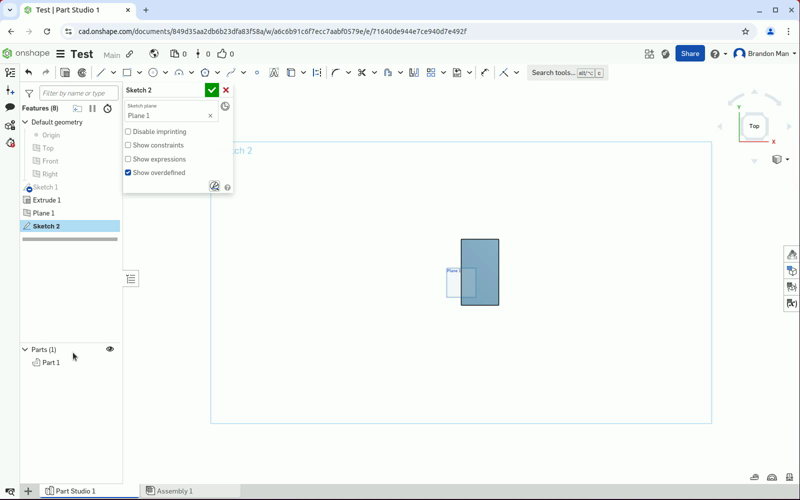
key(y)
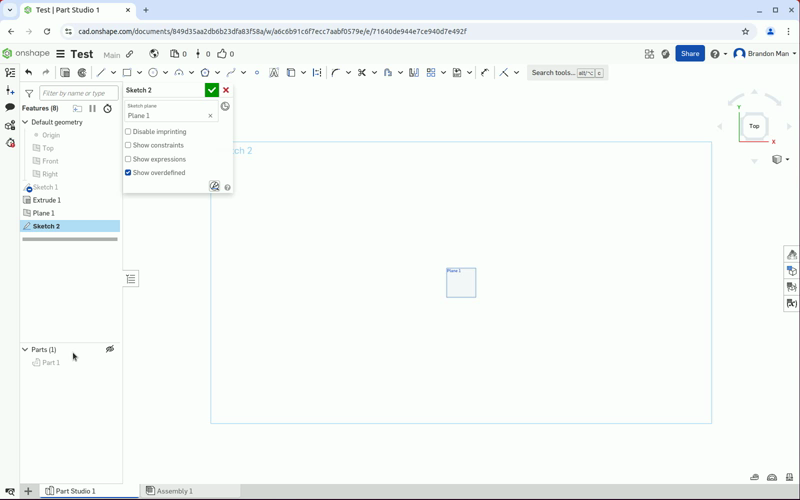
key(c)
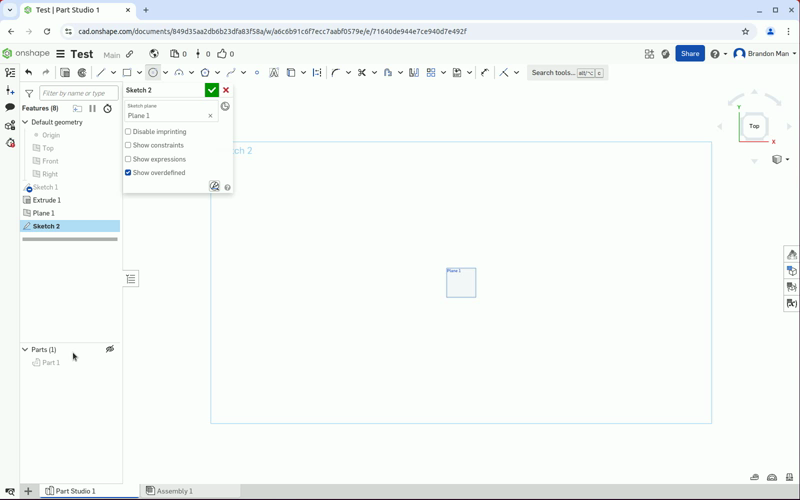
key_down(shift)
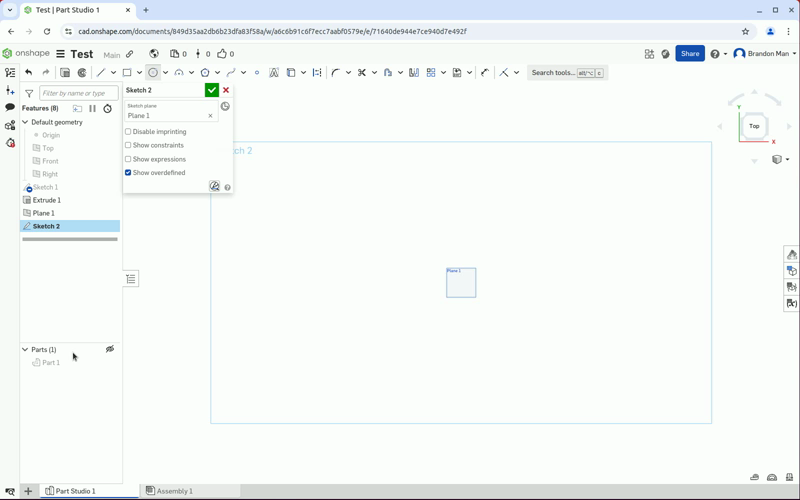
mouse_move(477, 262)
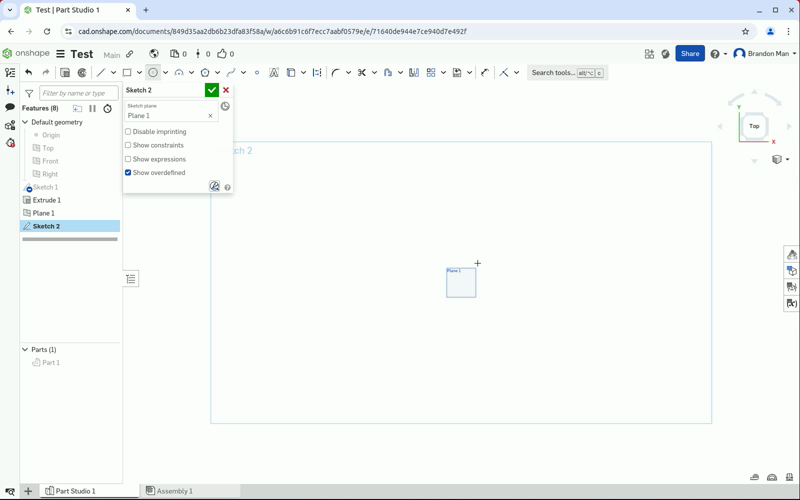
click(477, 262)
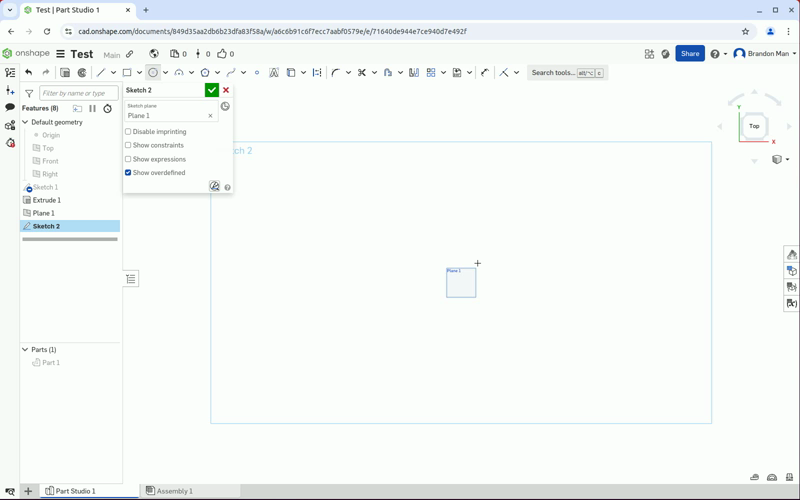
key_up(shift)
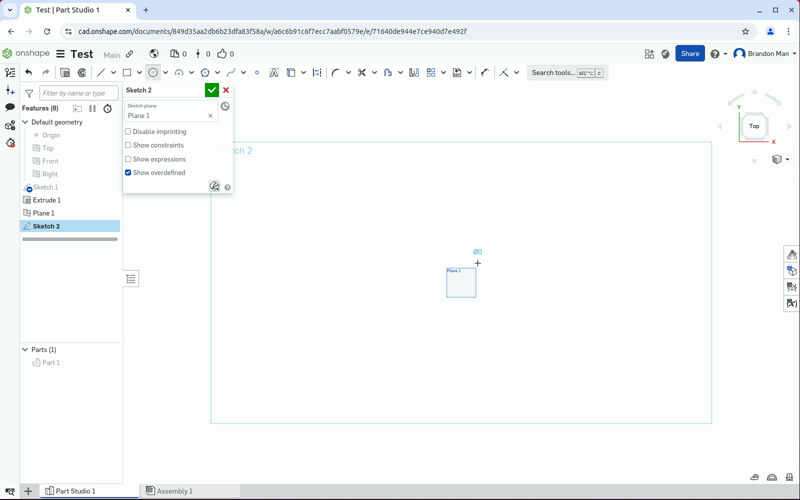
mouse_move(483, 262)
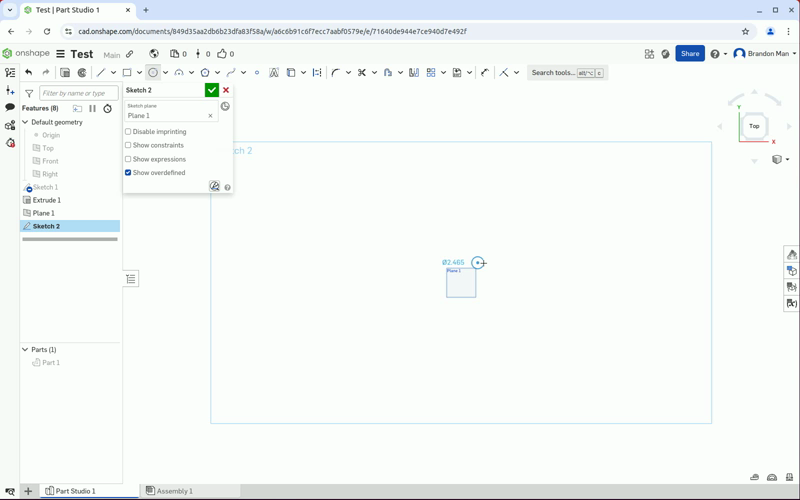
click(483, 262)
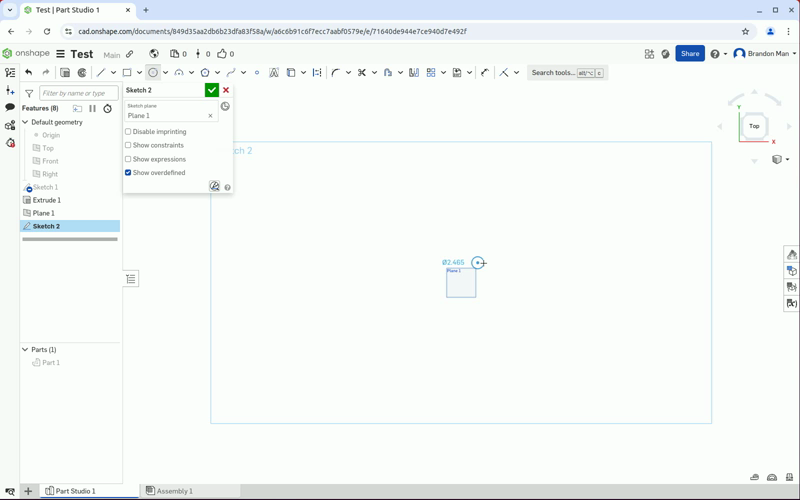
key(esc)
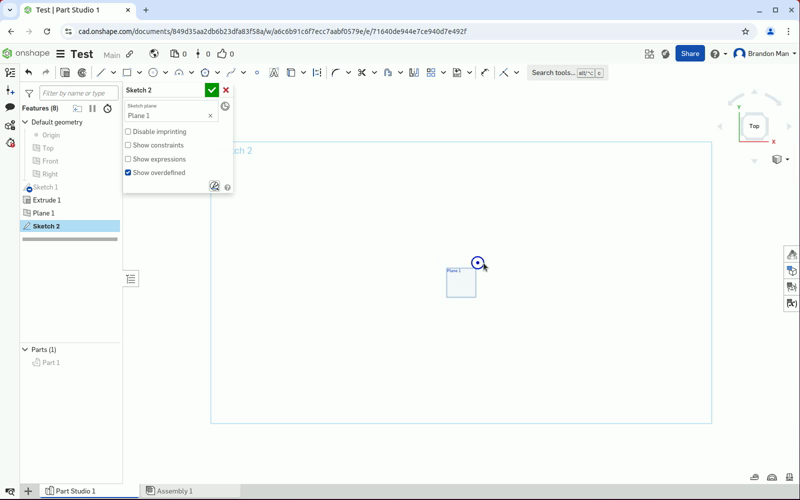
key(c)
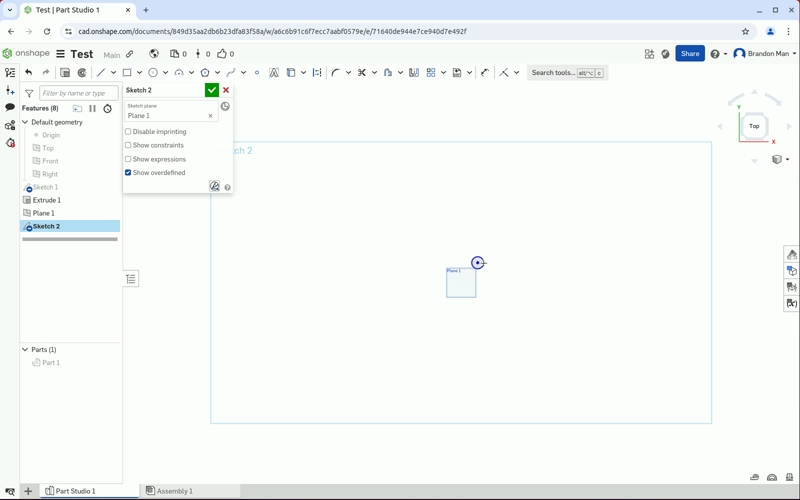
key_down(shift)
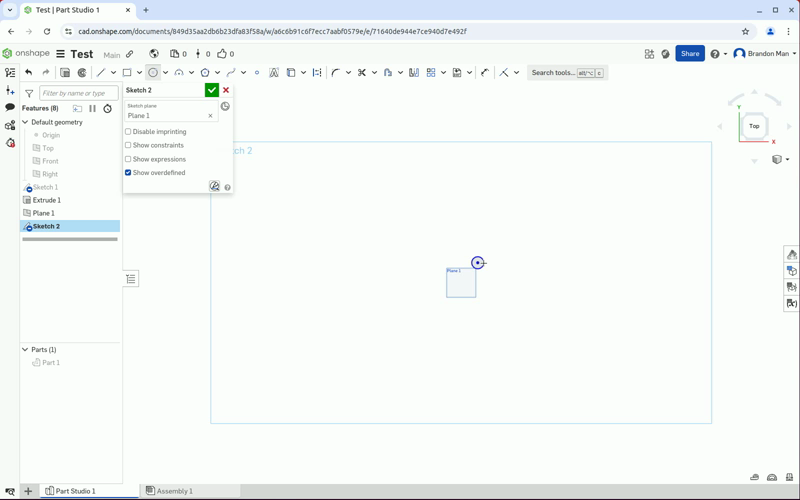
mouse_move(477, 262)
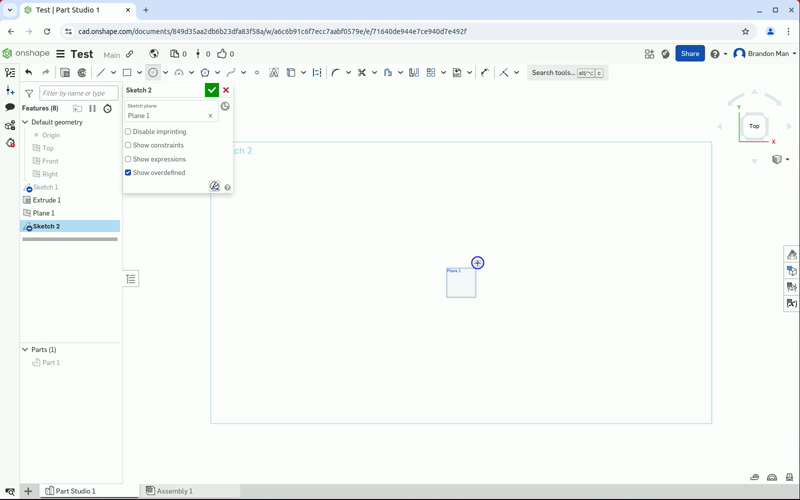
click(477, 262)
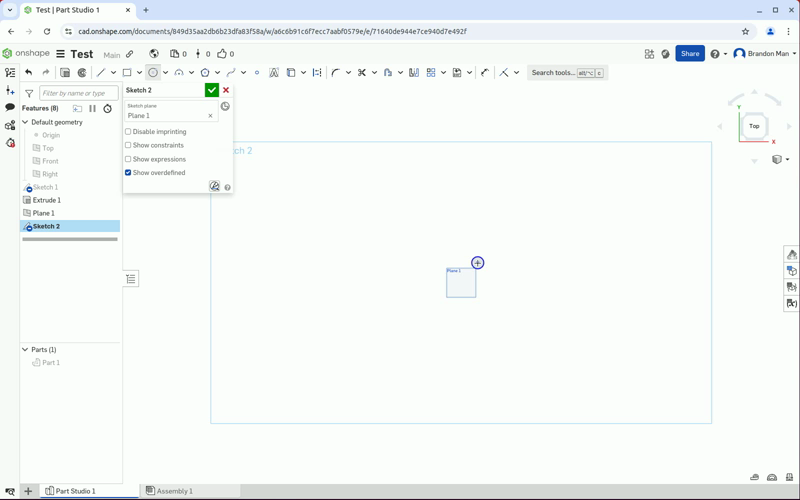
key_up(shift)
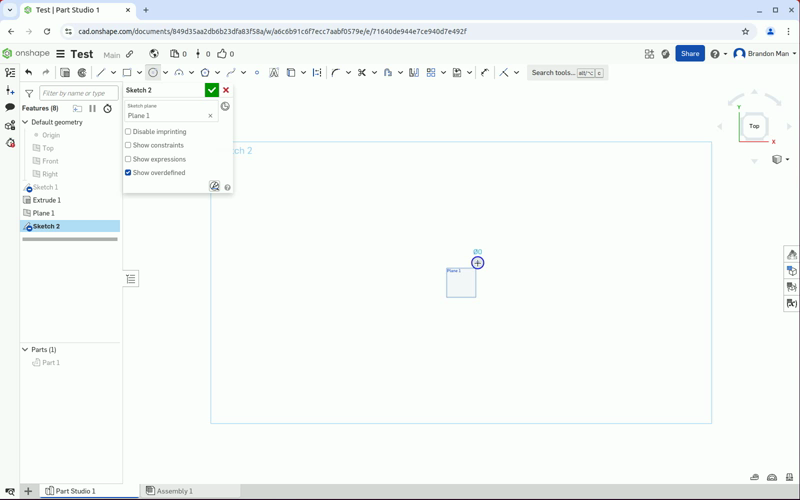
mouse_move(480, 262)
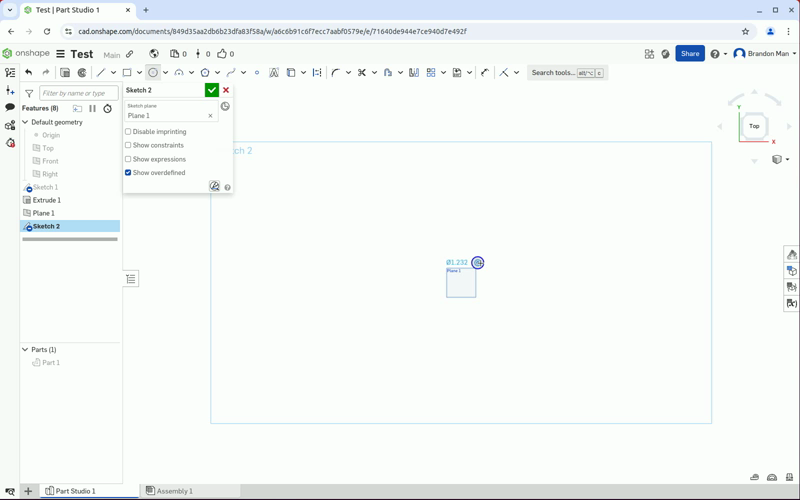
scroll(6)
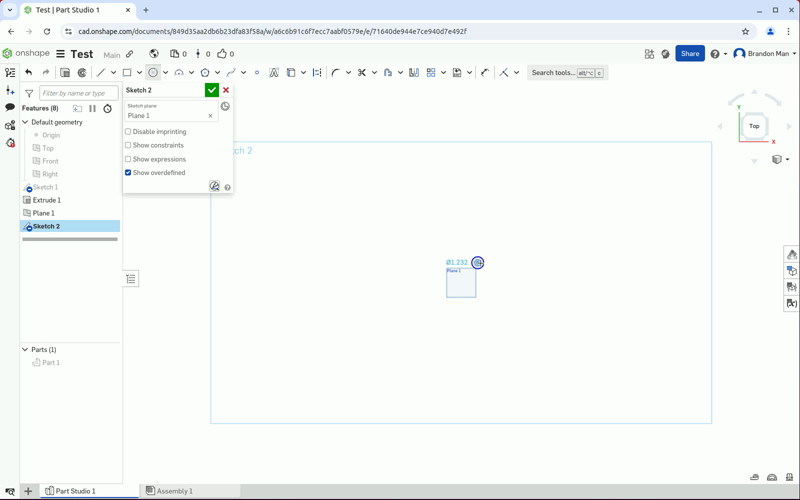
scroll(6)
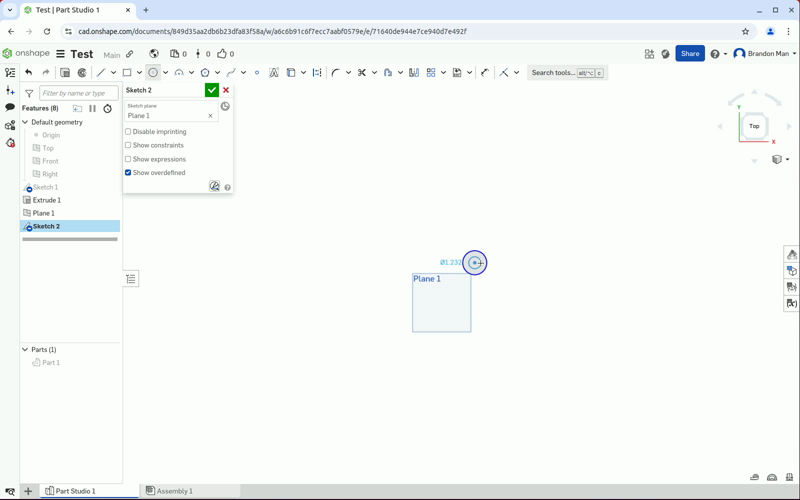
scroll(6)
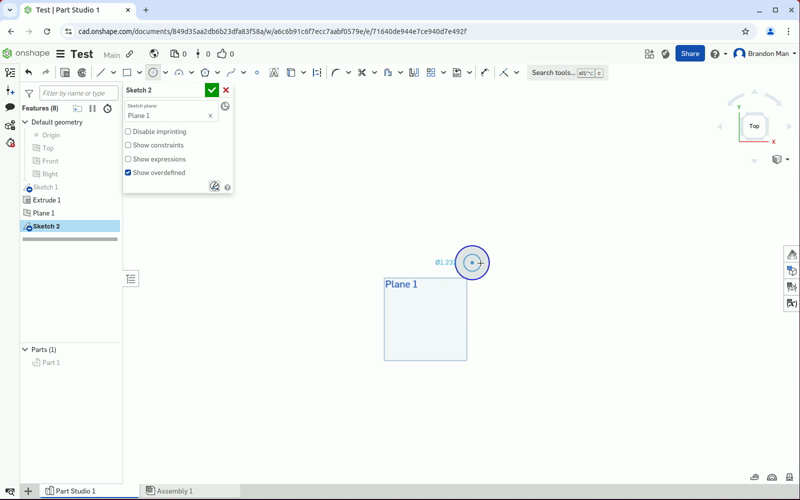
scroll(6)
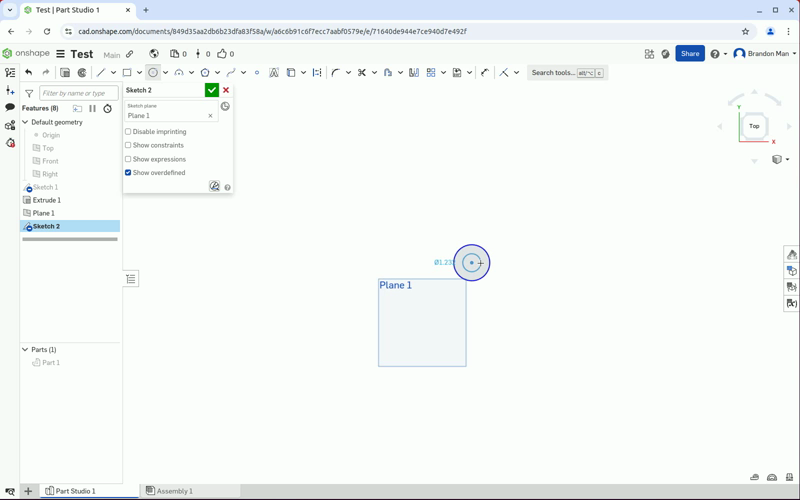
scroll(6)
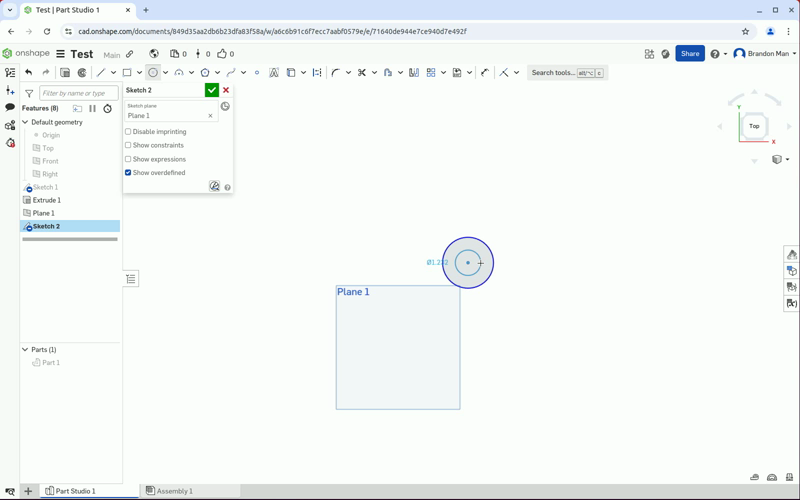
scroll(6)
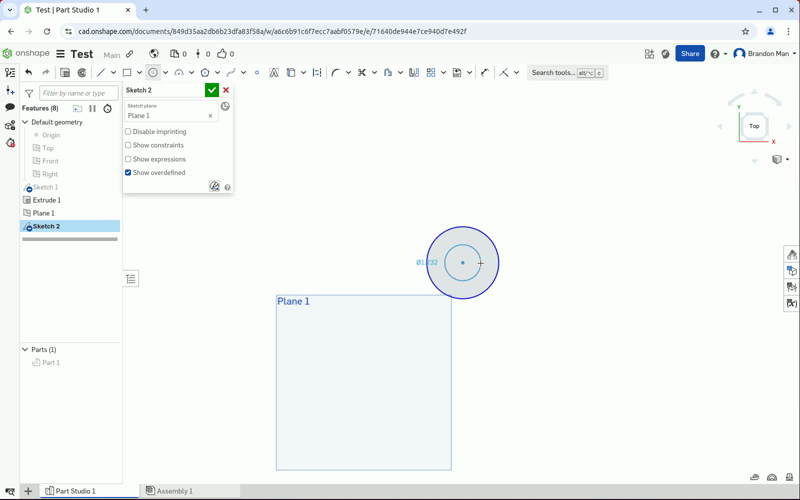
scroll(6)
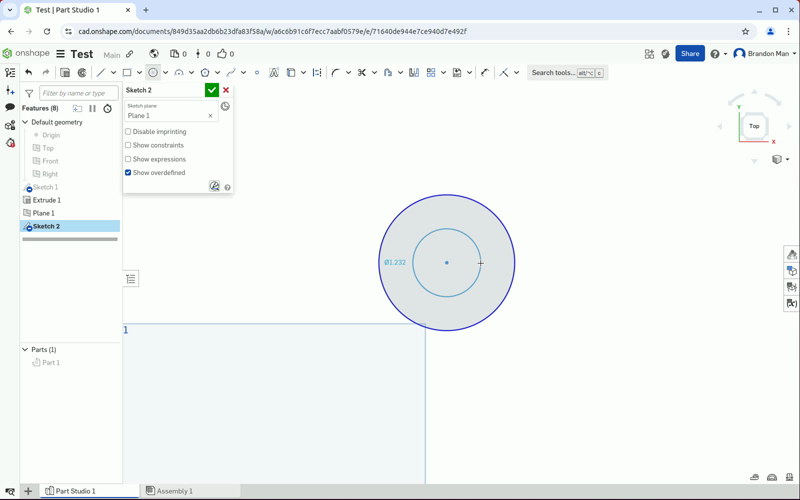
click(480, 262)
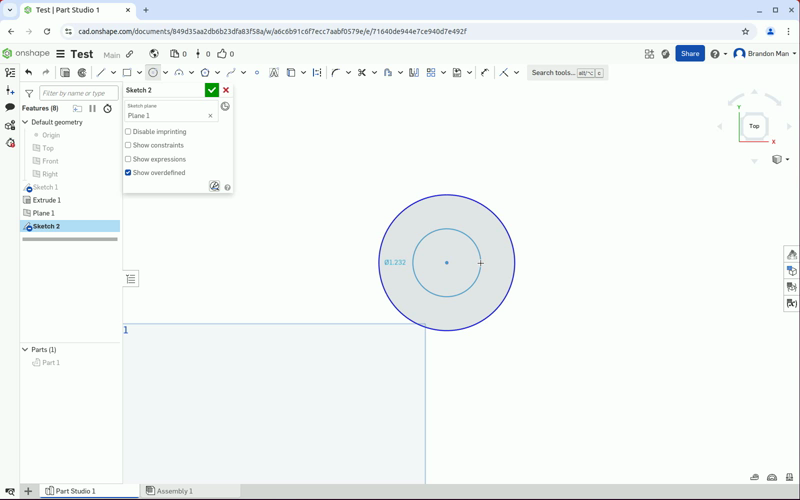
scroll(-6)
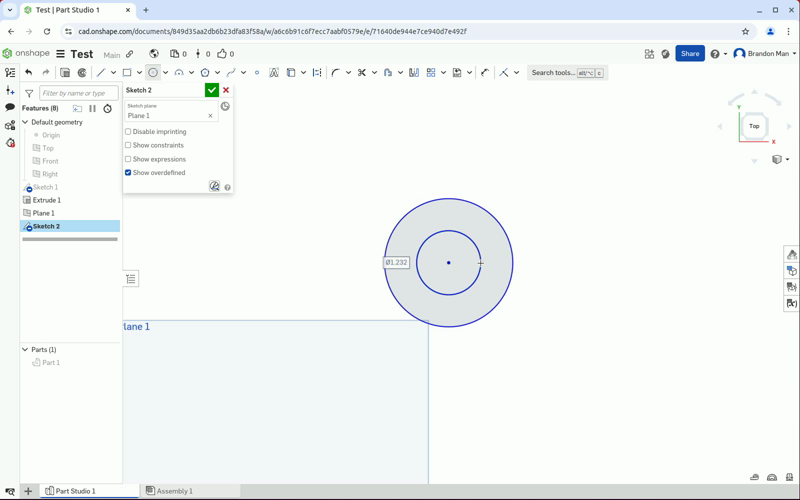
scroll(-6)
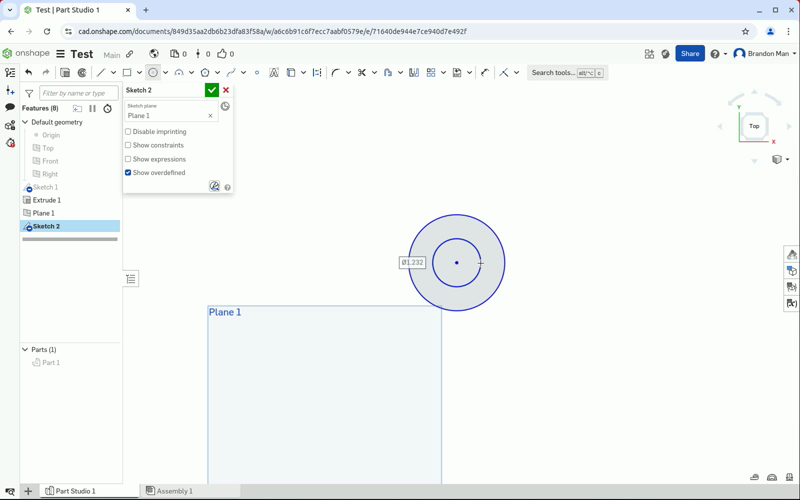
scroll(-6)
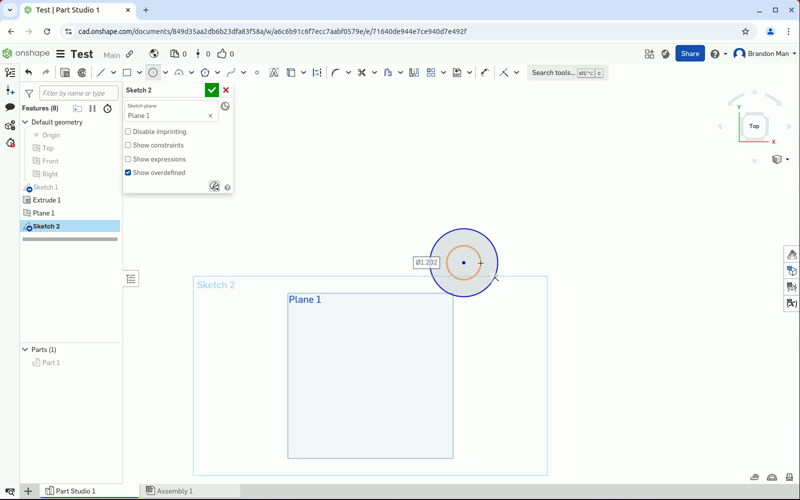
scroll(-6)
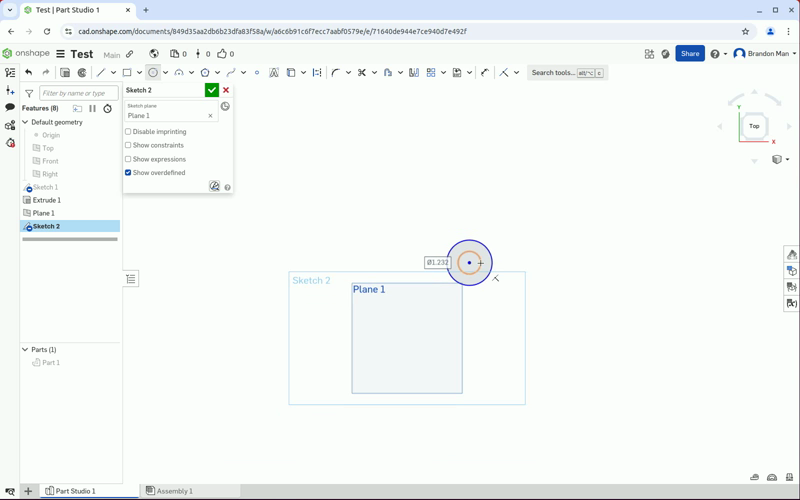
scroll(-6)
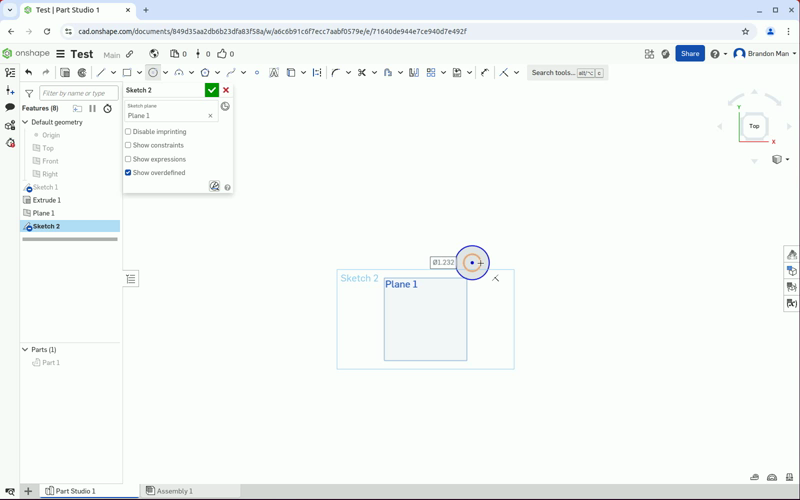
scroll(-6)
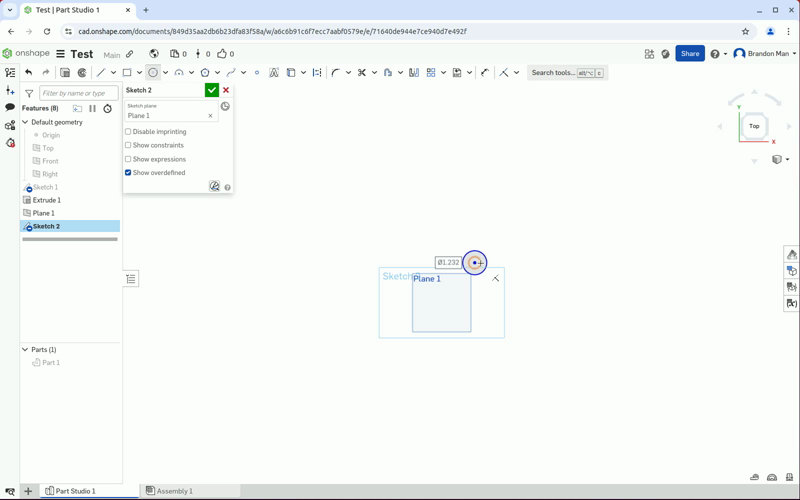
scroll(-6)
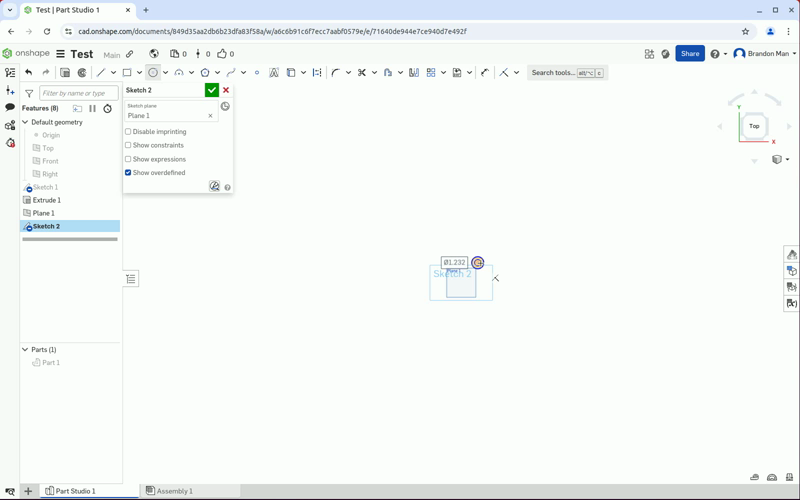
key(esc)
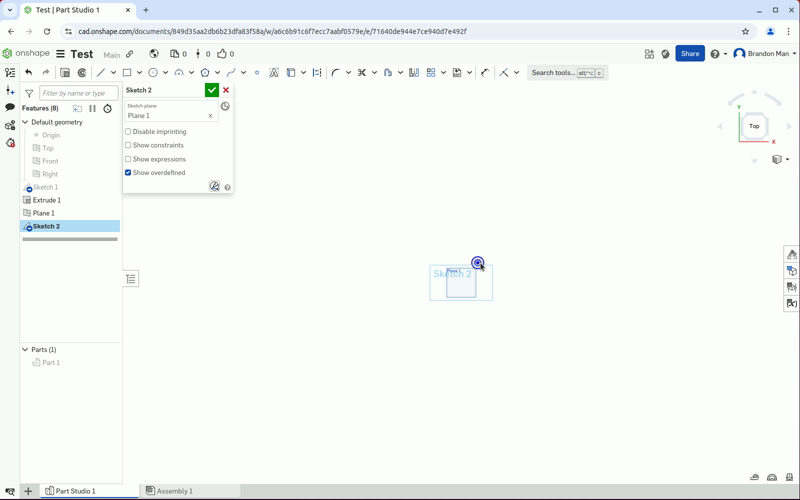
mouse_move(477, 258)
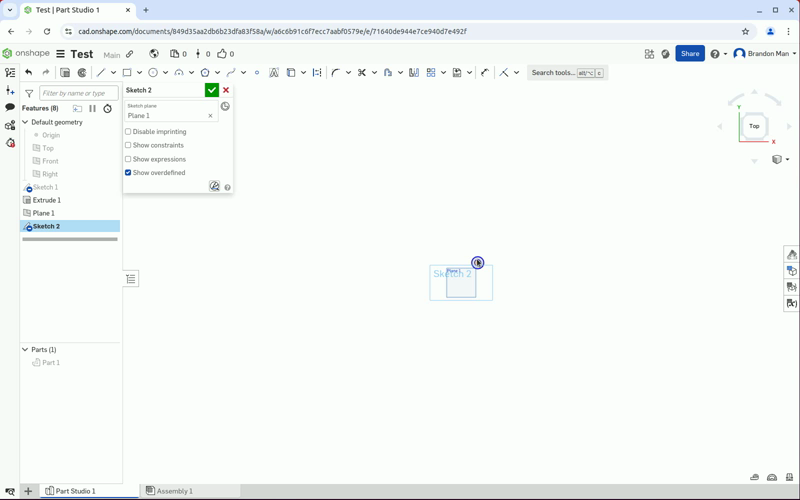
scroll(6)
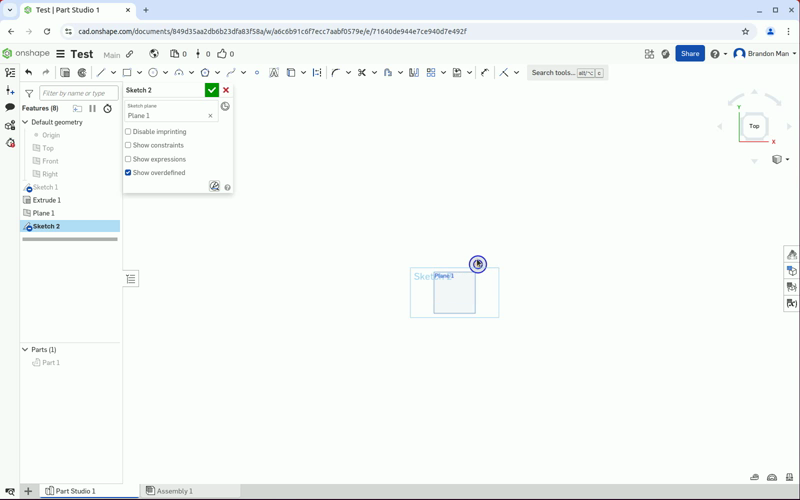
scroll(6)
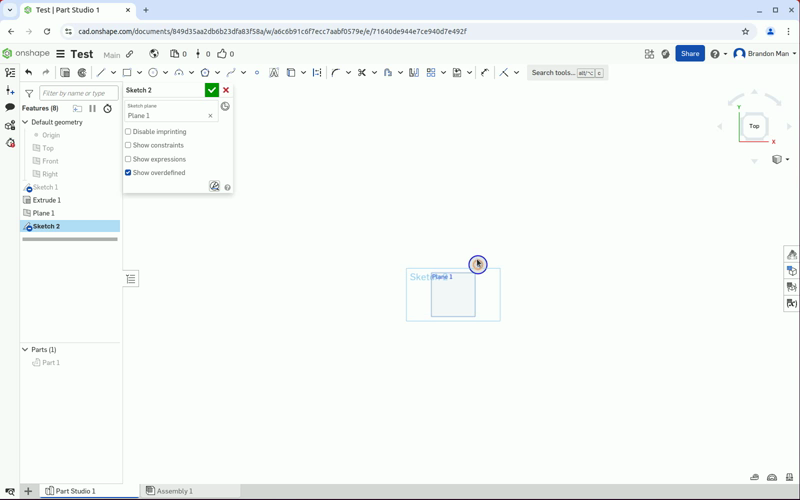
scroll(6)
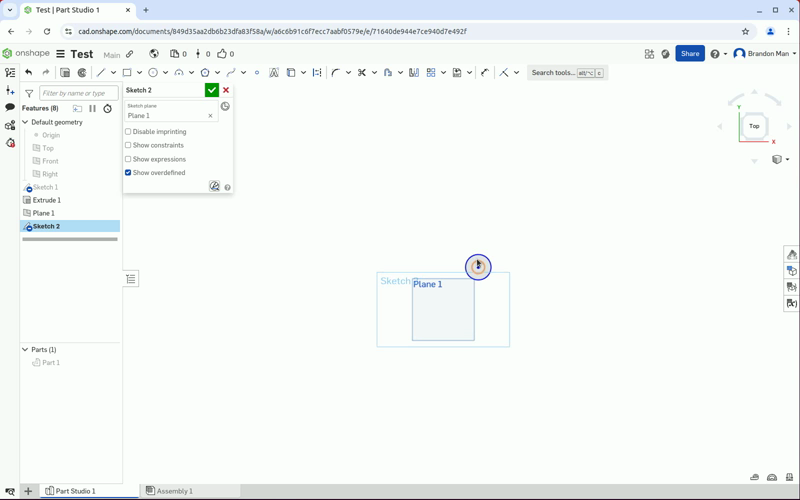
scroll(6)
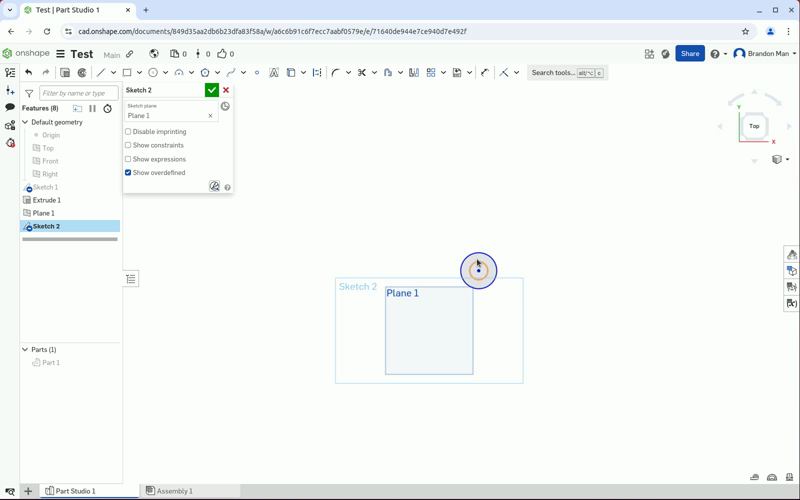
scroll(6)
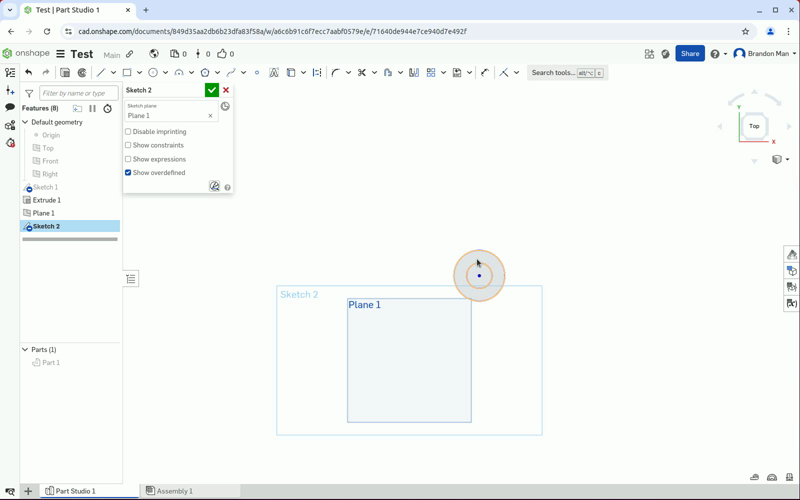
scroll(6)
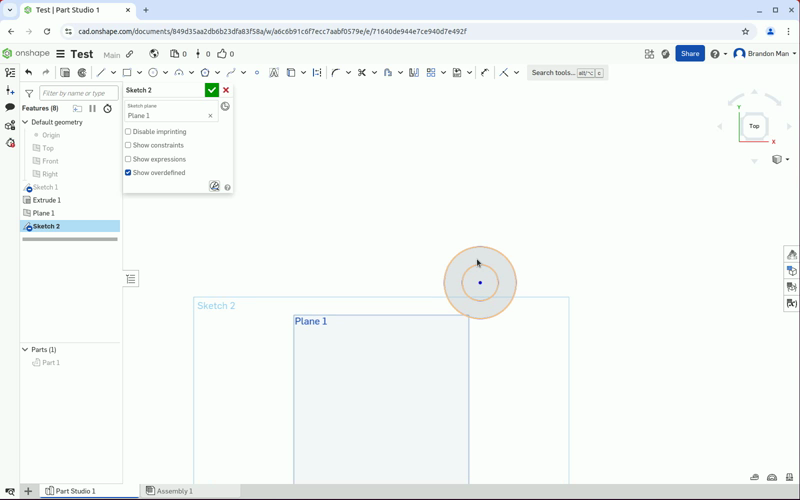
scroll(6)
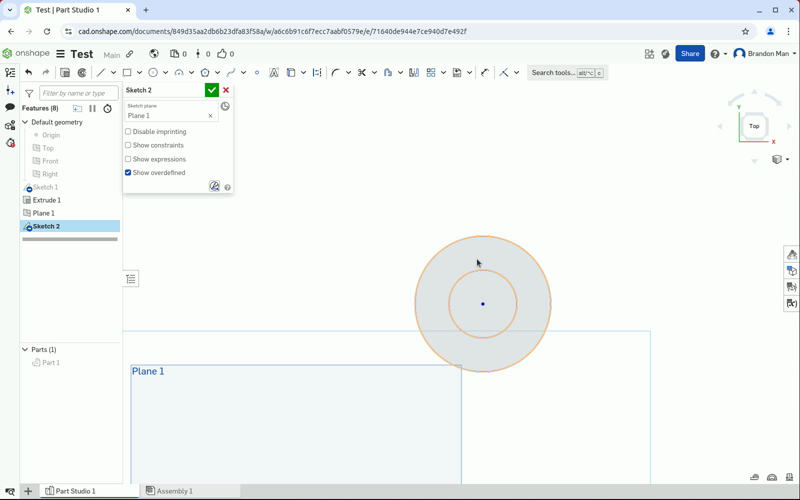
click(477, 258)
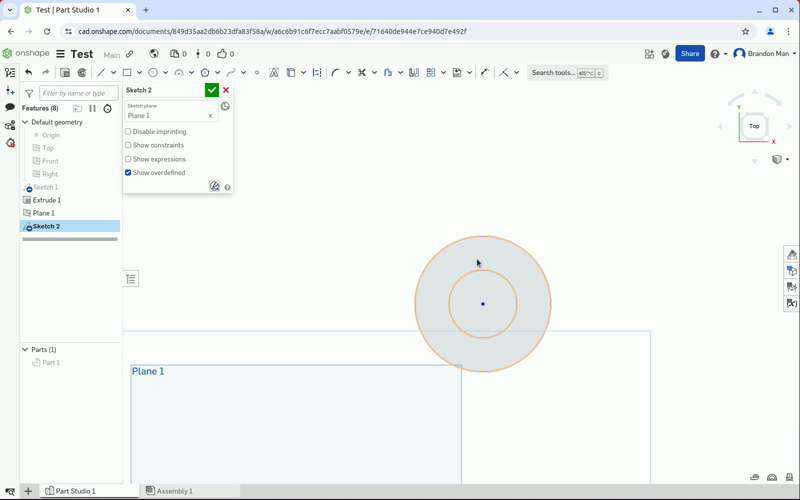
scroll(-6)
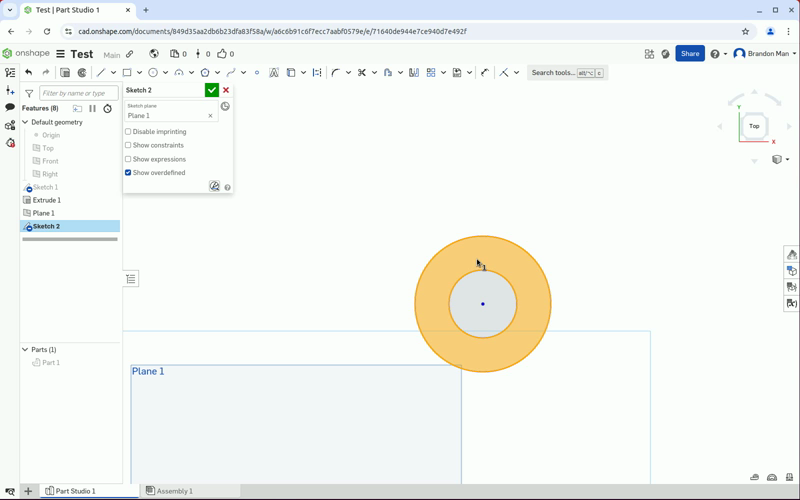
scroll(-6)
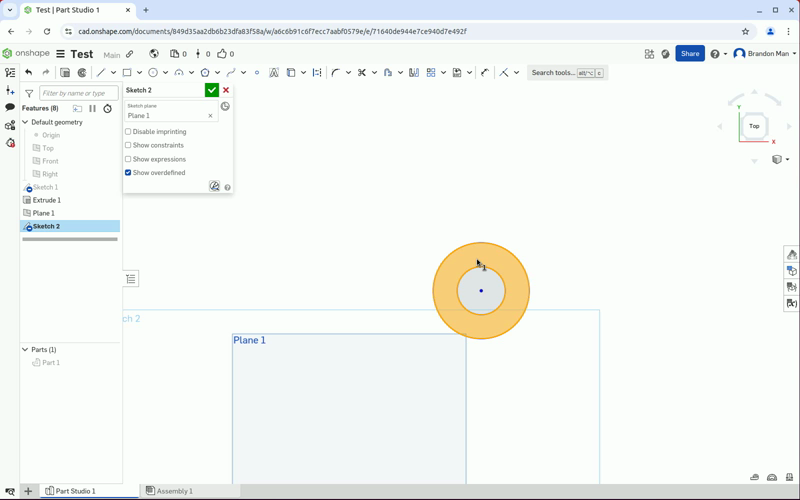
scroll(-6)
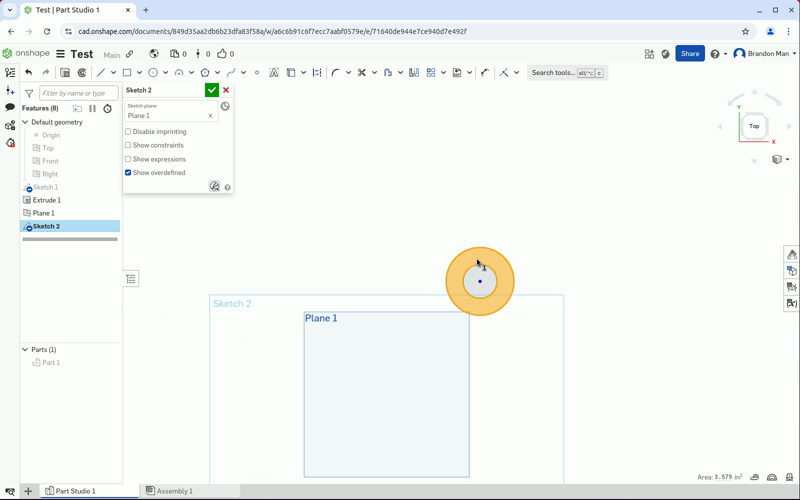
scroll(-6)
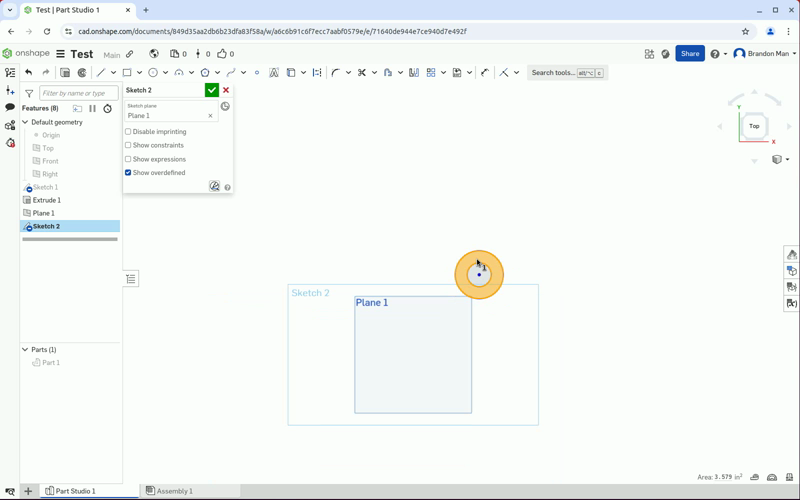
scroll(-6)
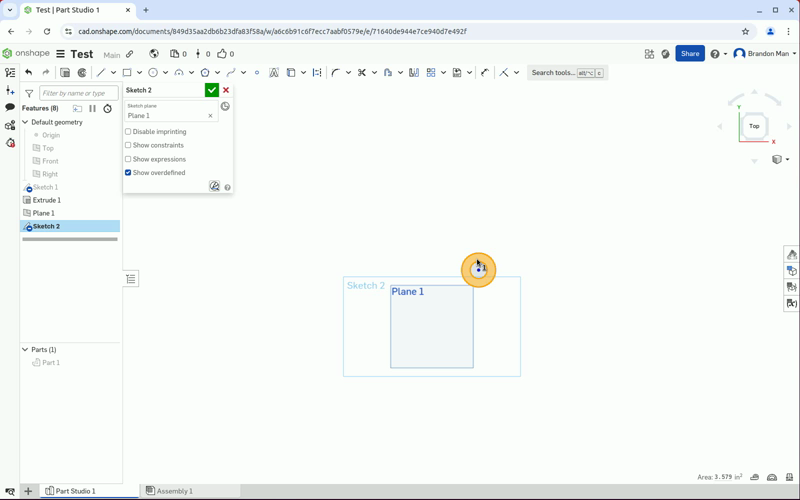
scroll(-6)
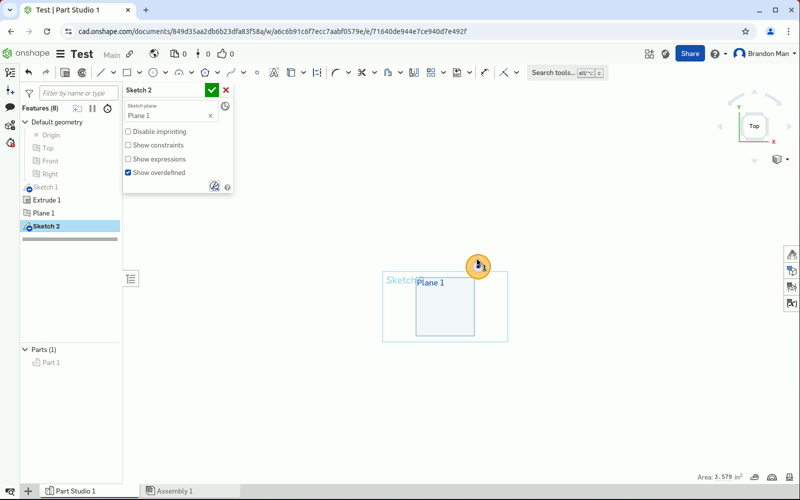
scroll(-6)
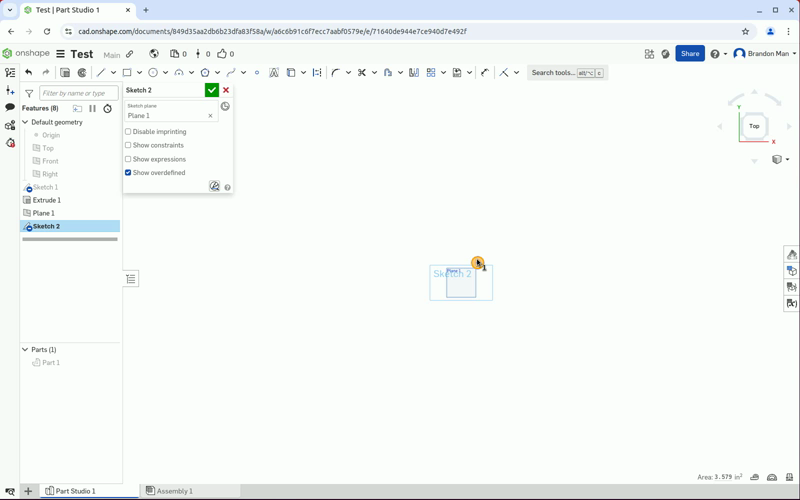
mouse_move(73, 352)
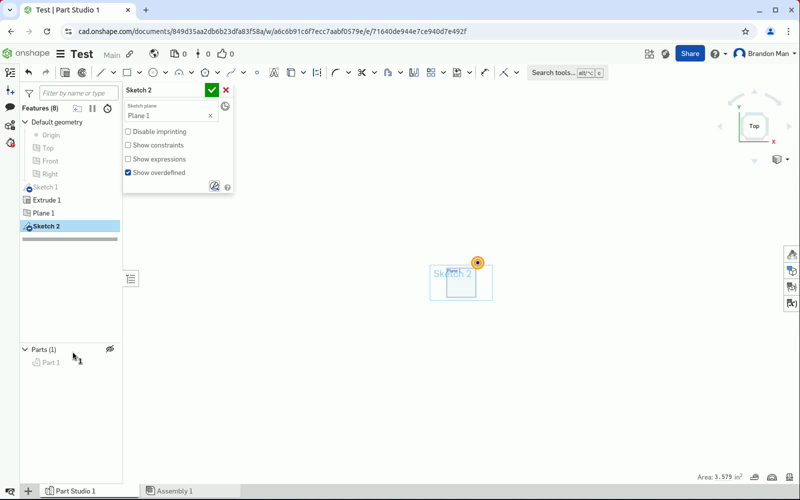
key(shift+y)
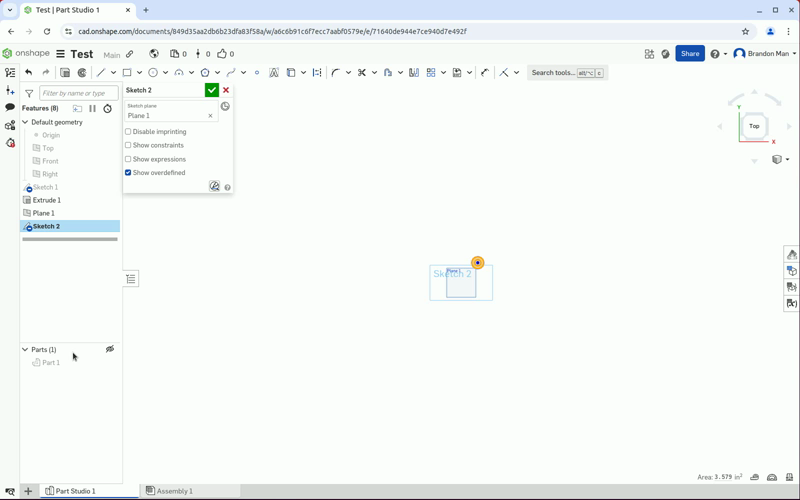
key(shift+e)
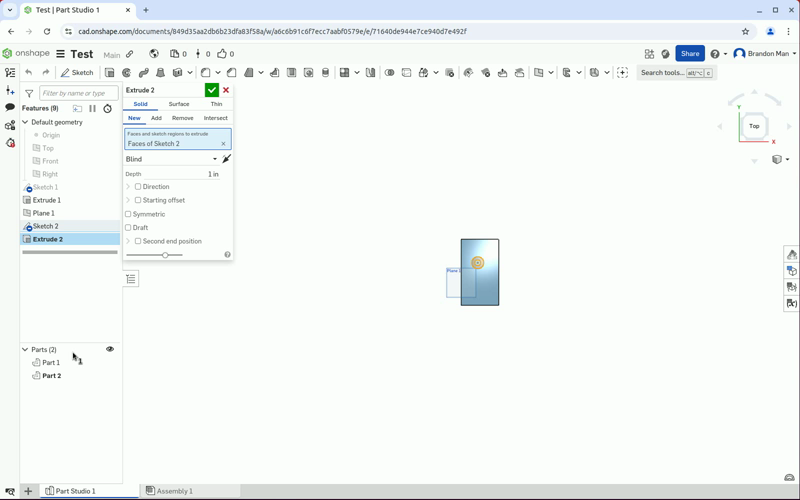
mouse_move(143, 106)
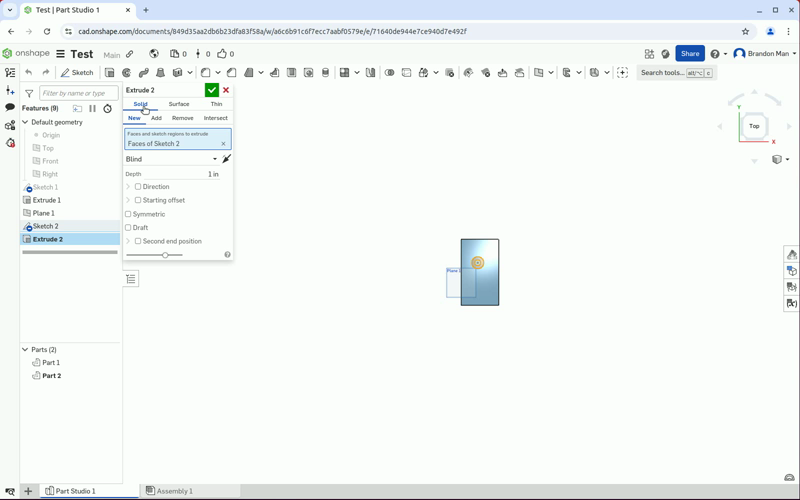
click(143, 106)
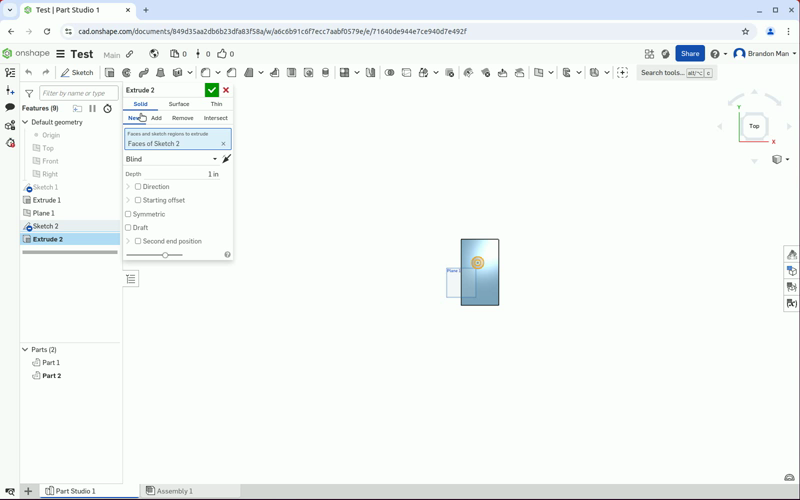
mouse_move(137, 120)
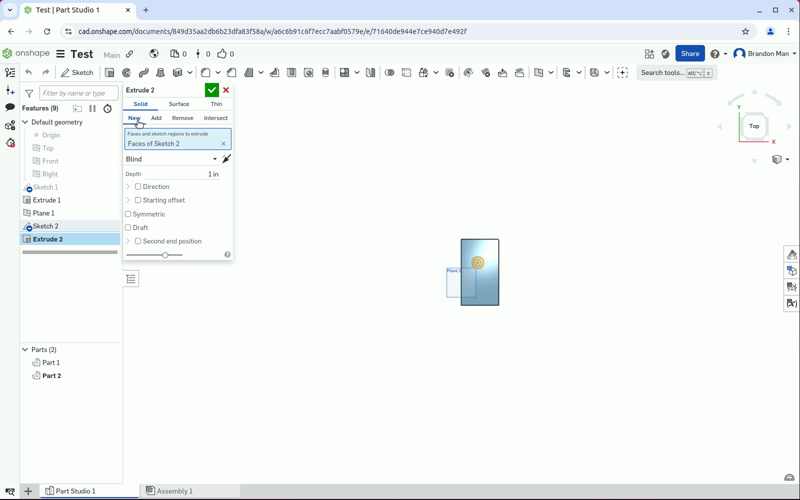
click(137, 120)
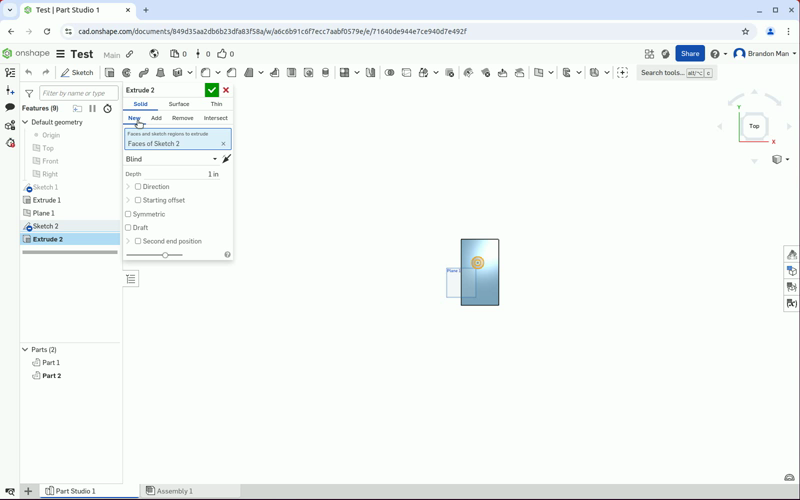
key(tab, 4)
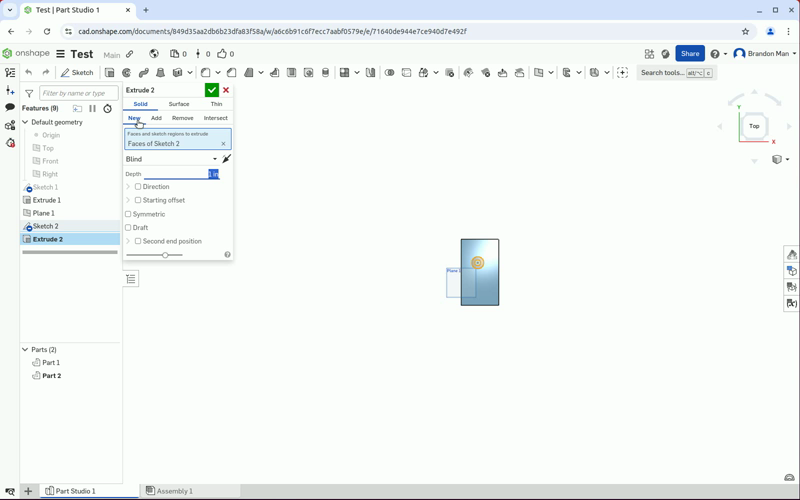
text(6.981)
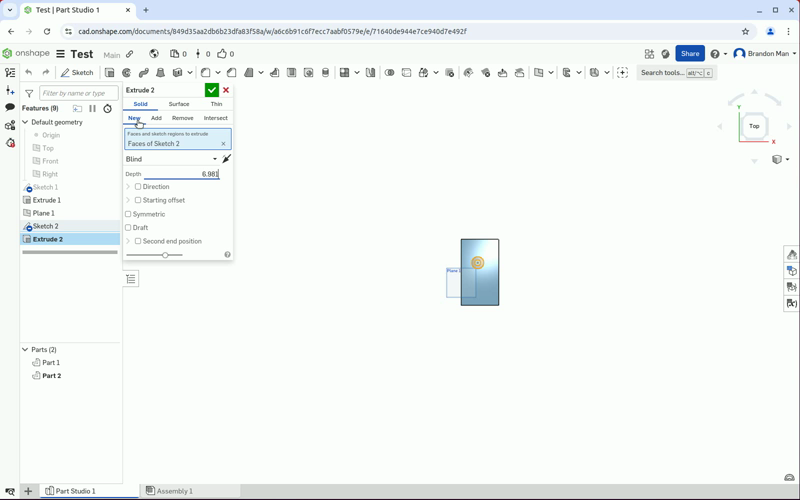
key(enter)
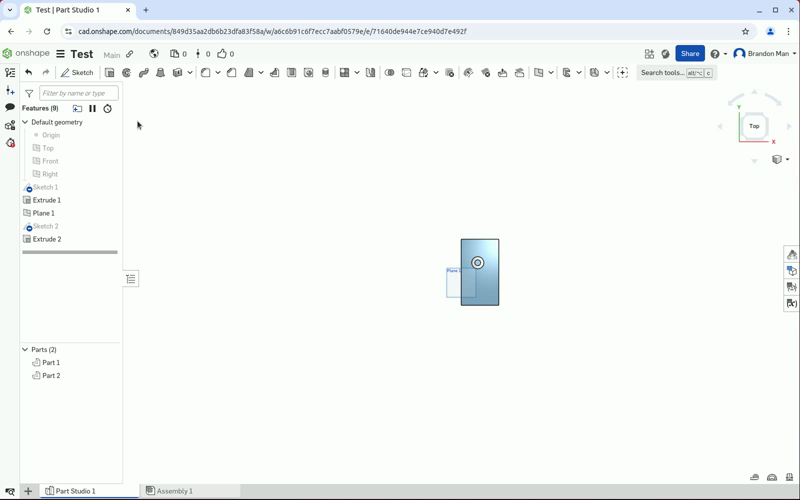
key(shift+h)
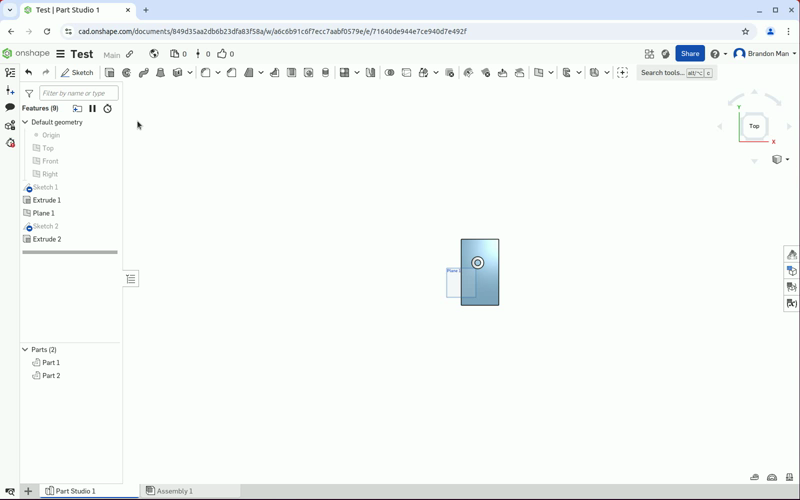
key(shift+h)
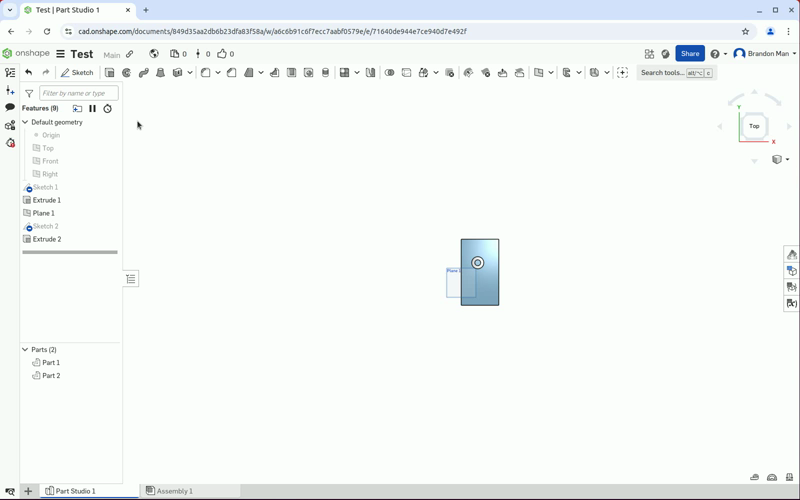
mouse_move(73, 189)
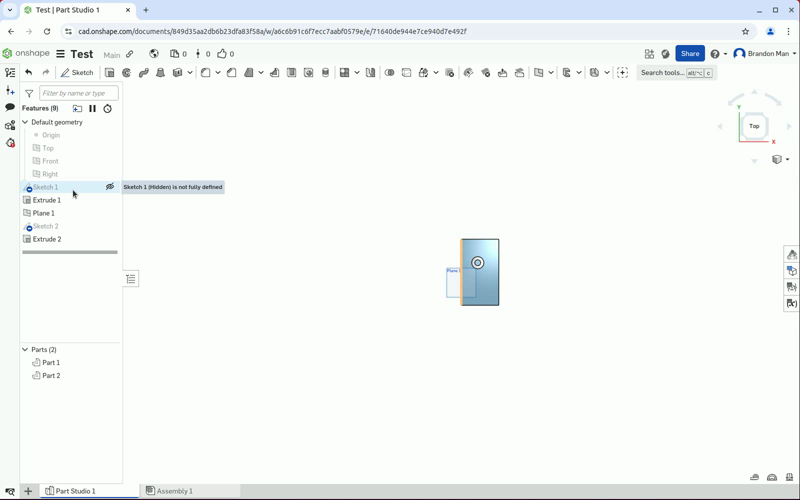
click(73, 189)
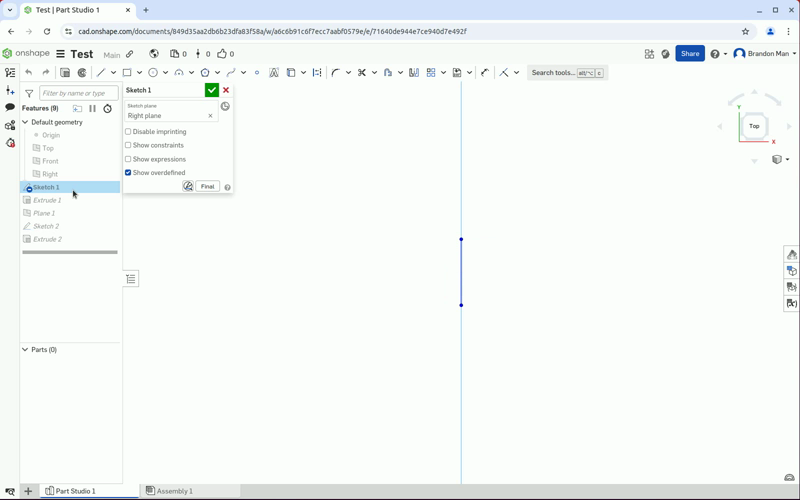
mouse_move(229, 92)
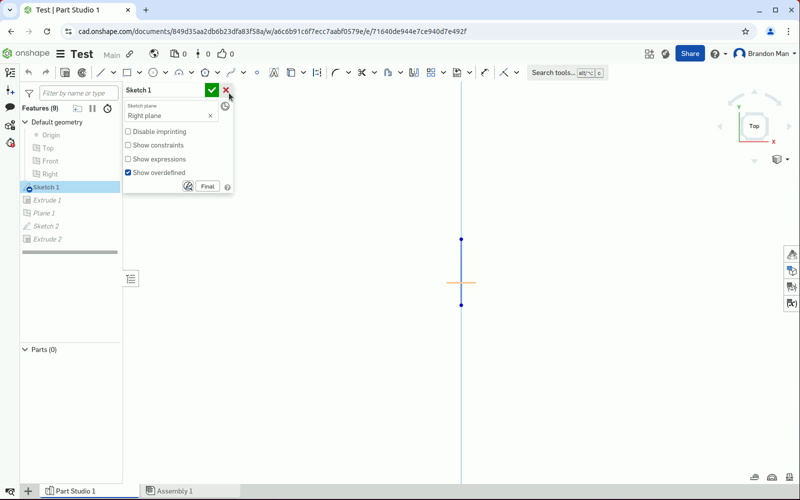
click(229, 92)
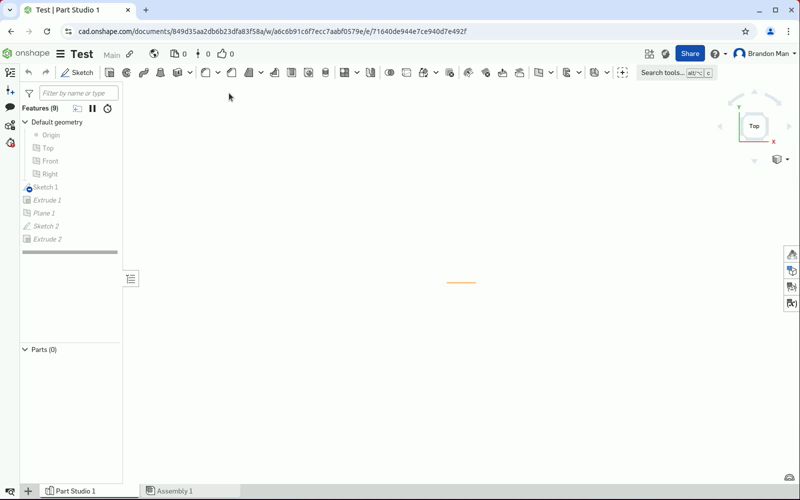
key(shift+s)
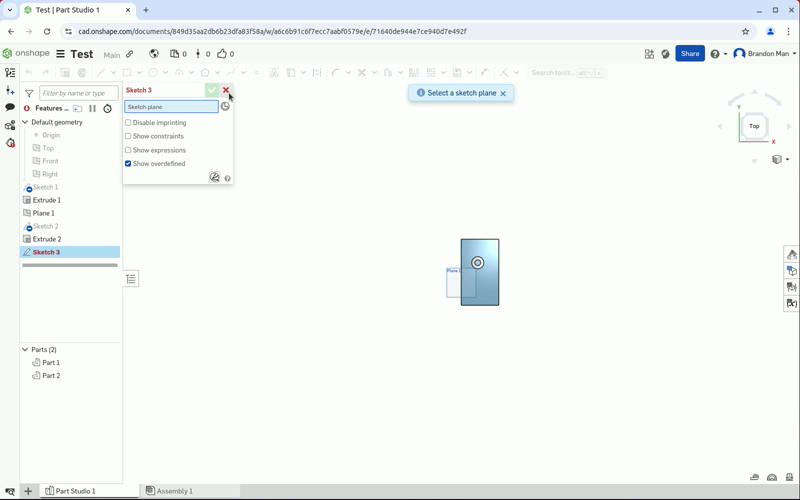
mouse_move(73, 215)
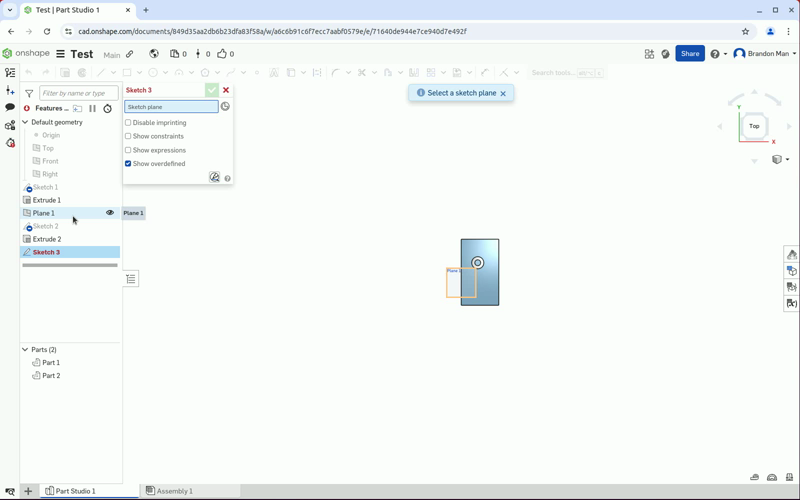
click(73, 215)
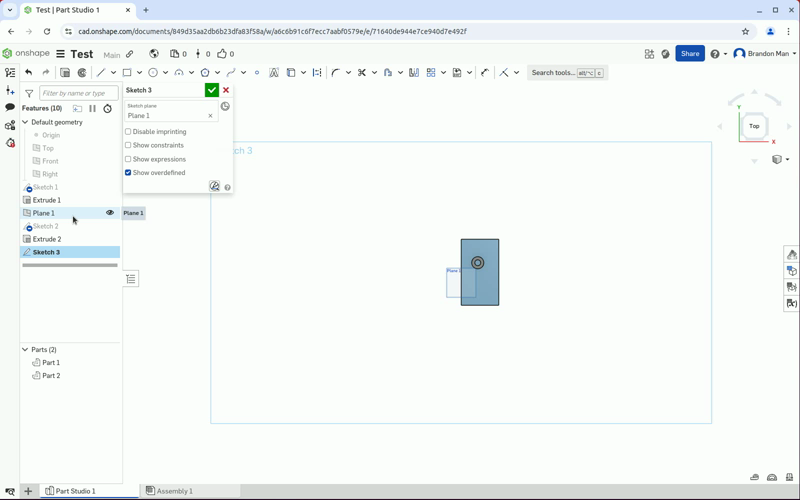
mouse_move(73, 352)
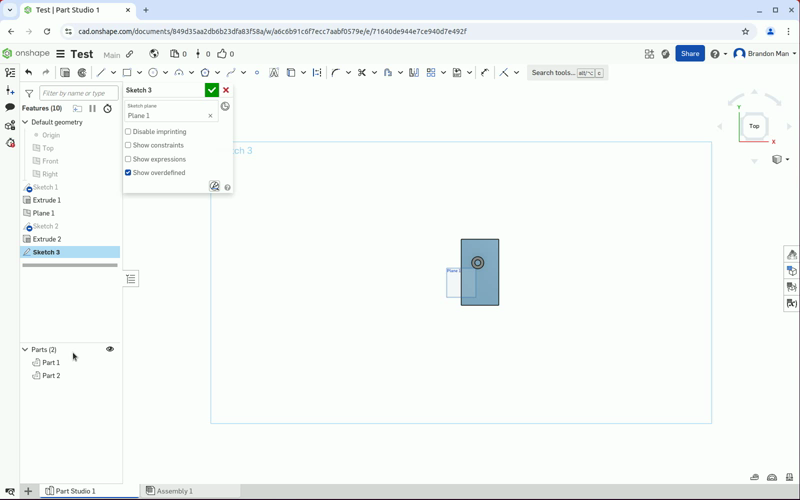
key(y)
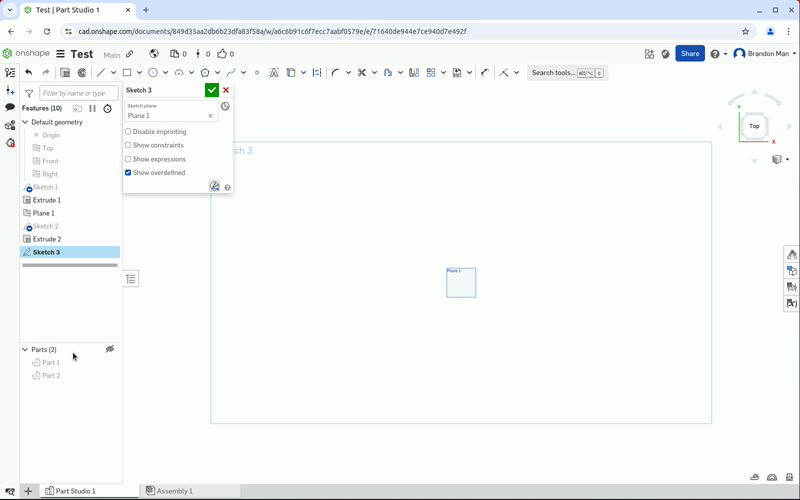
key(l)
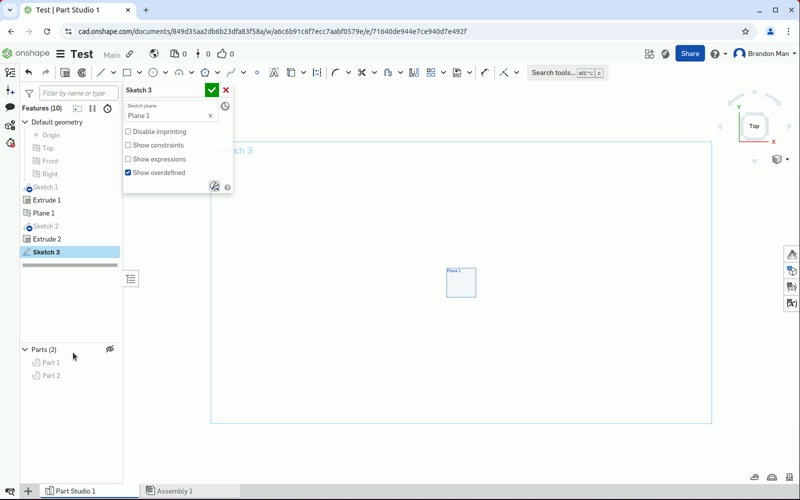
key_down(shift)
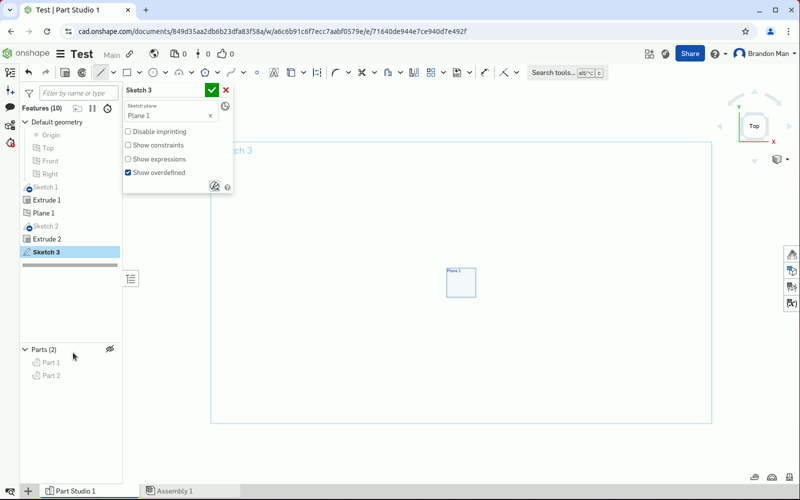
mouse_move(460, 282)
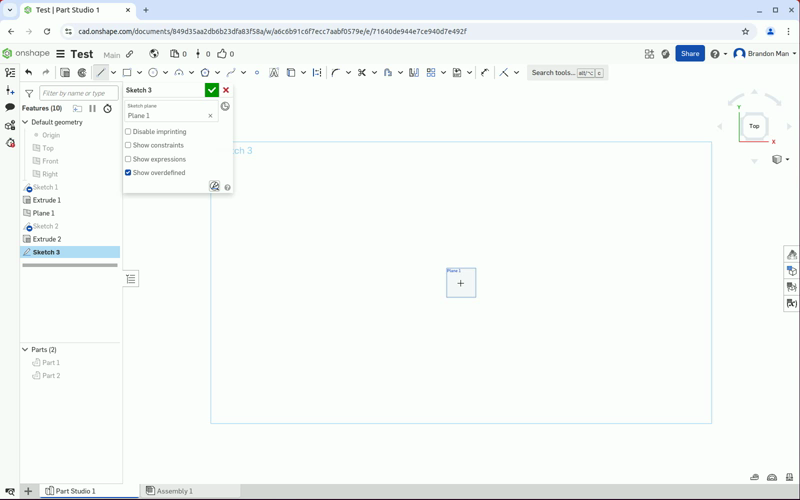
click(460, 282)
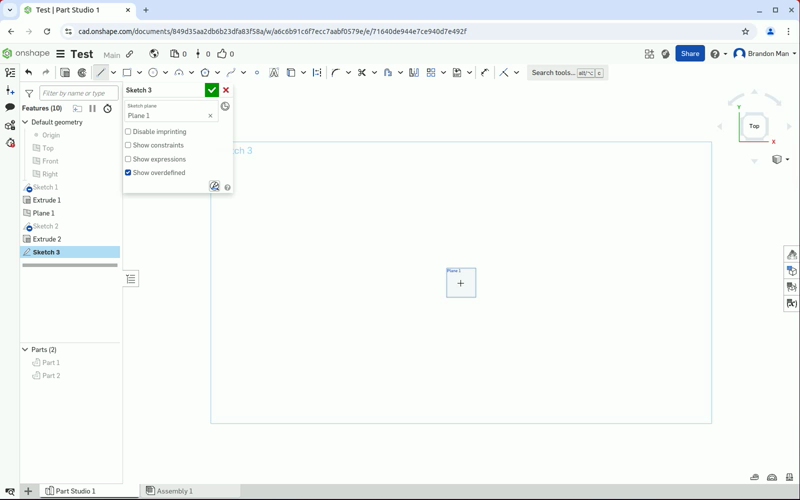
key_up(shift)
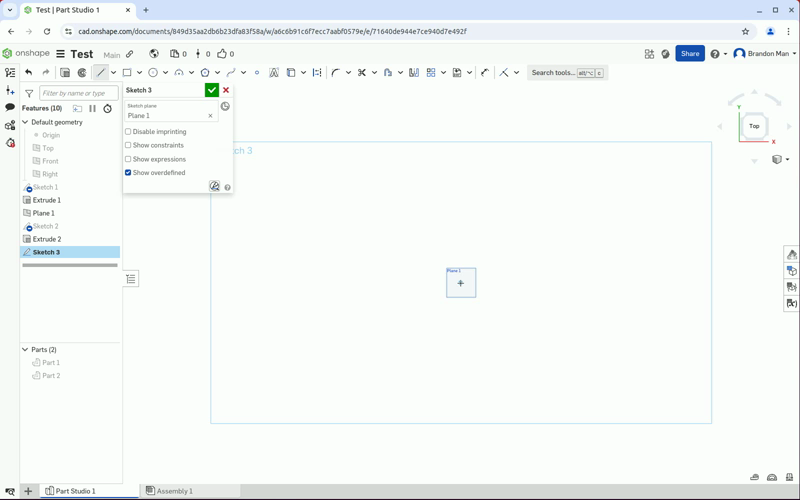
key_down(shift)
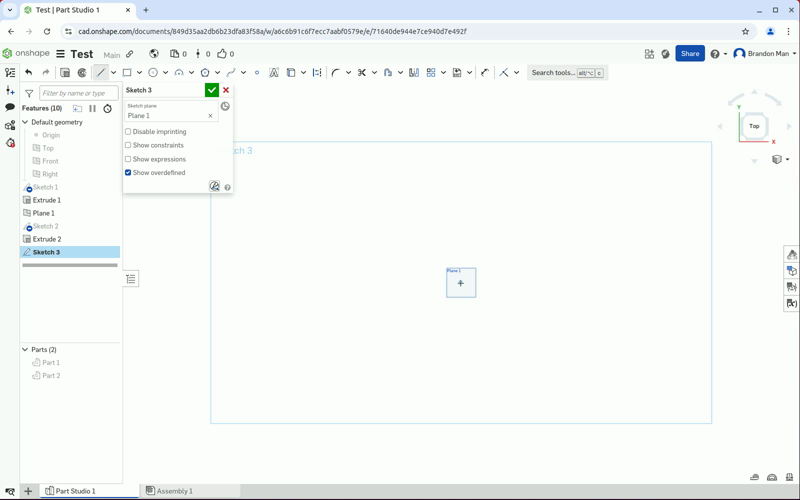
mouse_move(490, 282)
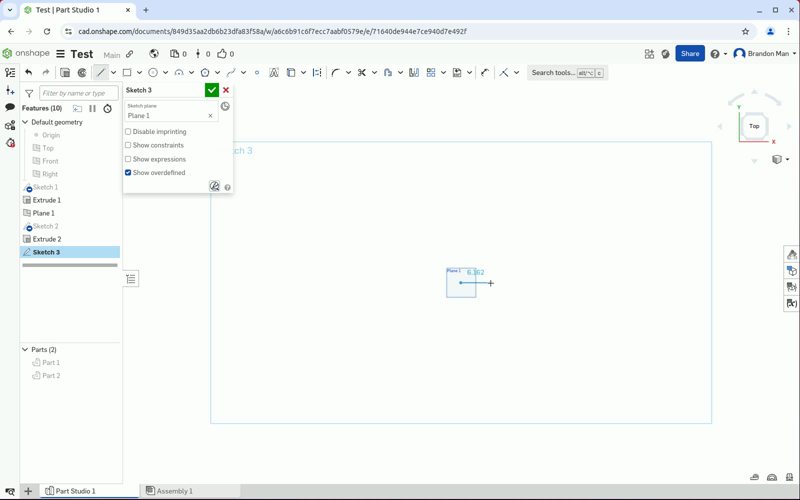
mouse_move(483, 282)
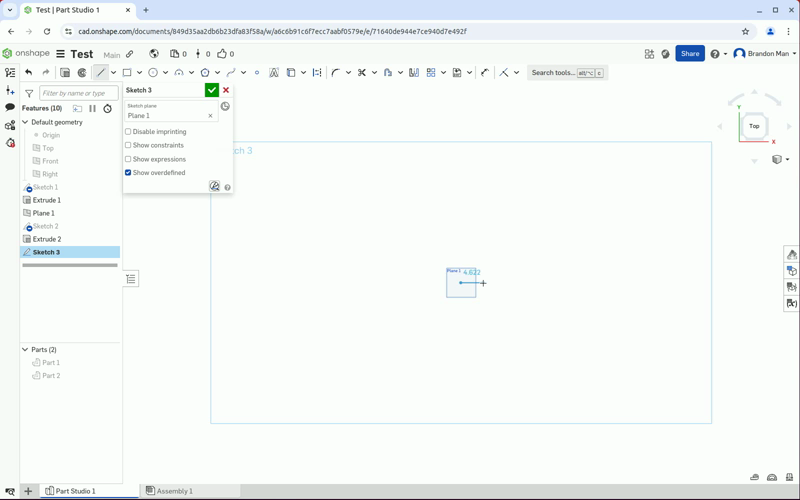
click(483, 282)
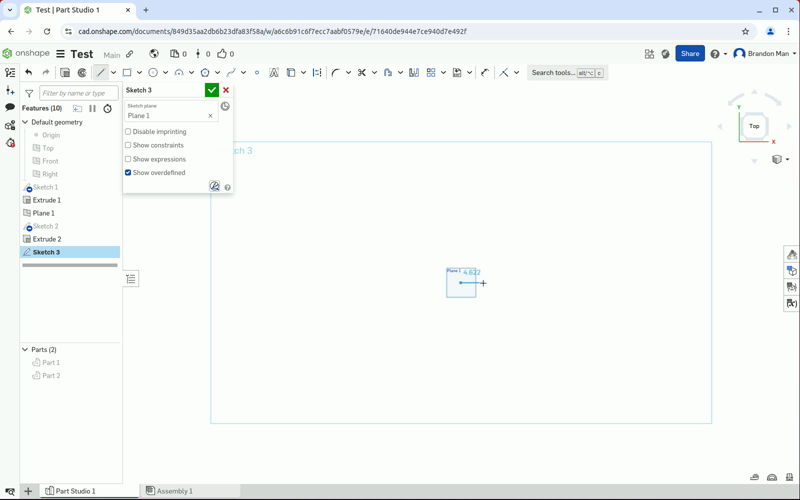
key_up(shift)
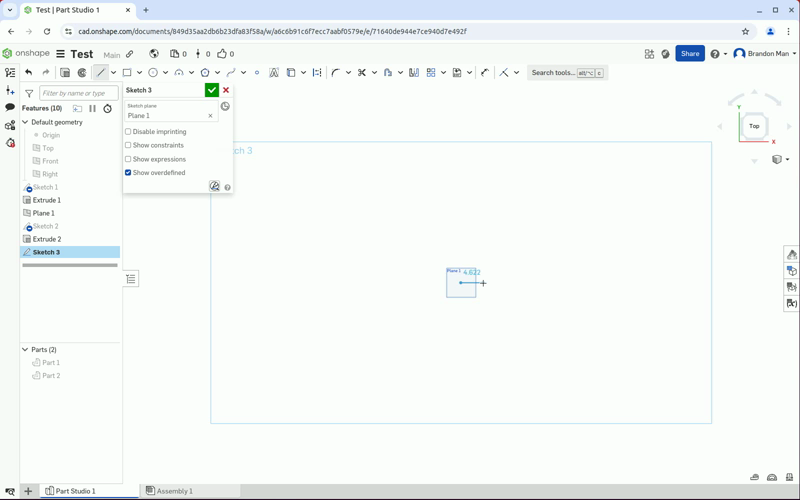
key_down(shift)
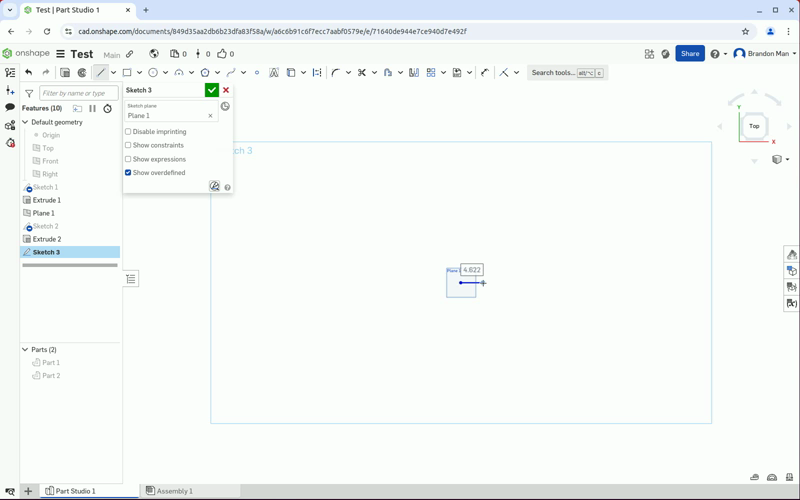
mouse_move(513, 282)
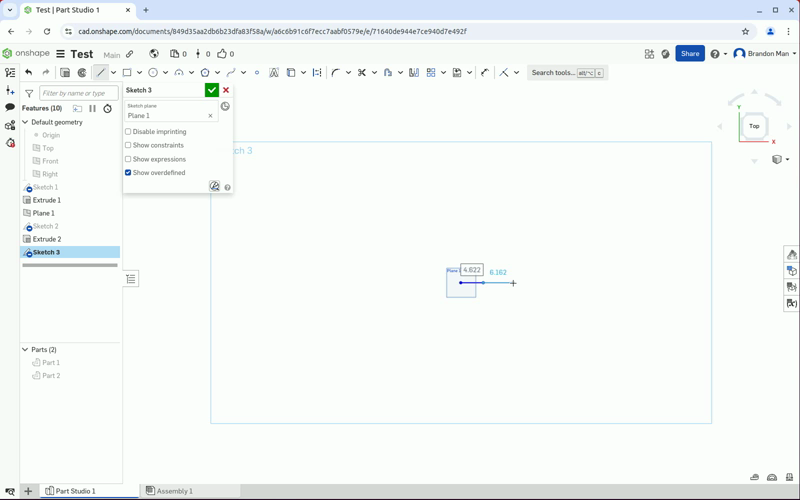
mouse_move(475, 268)
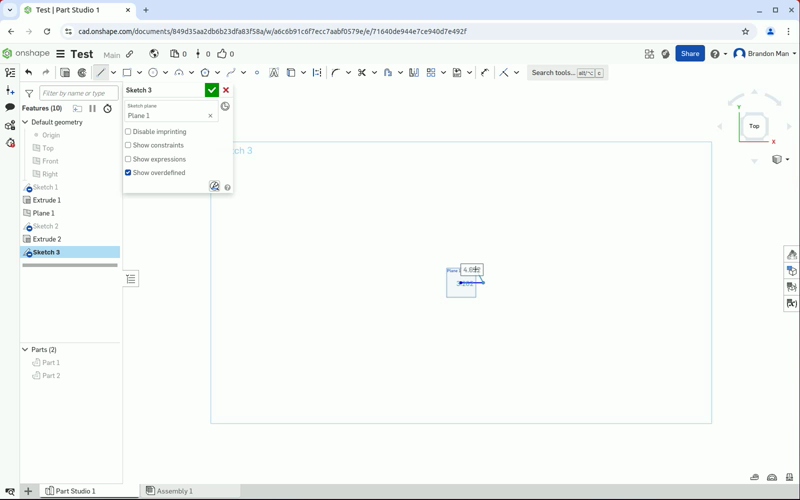
click(475, 268)
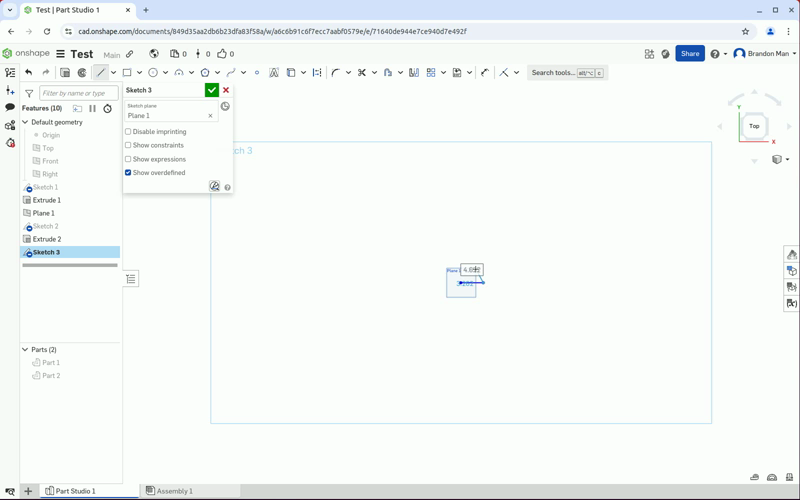
key_up(shift)
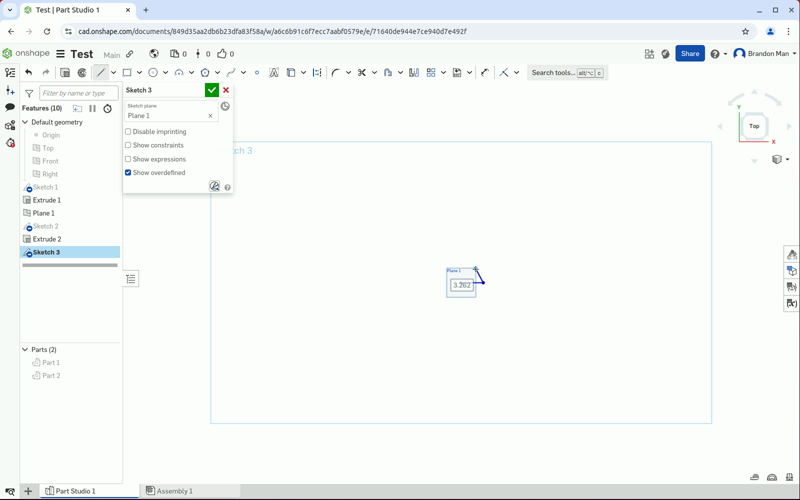
key(esc)
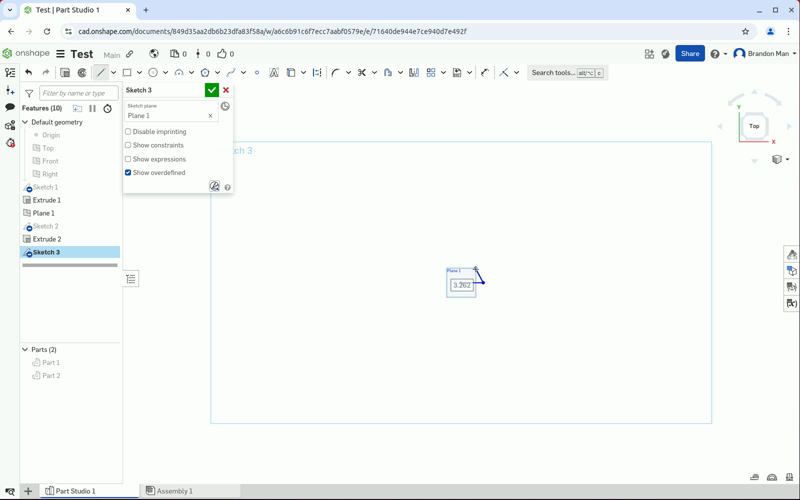
key(a)
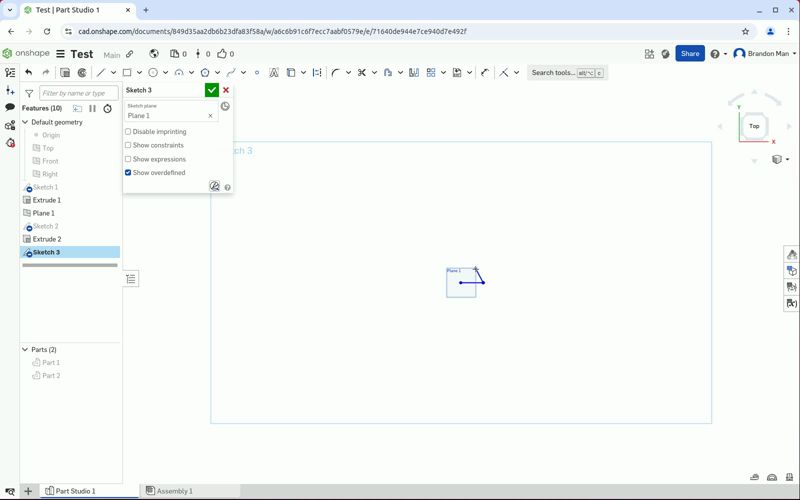
mouse_move(475, 268)
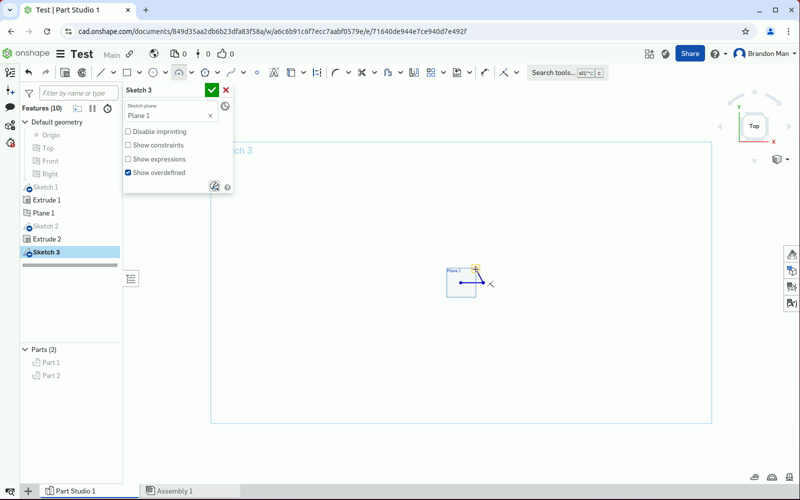
click(475, 268)
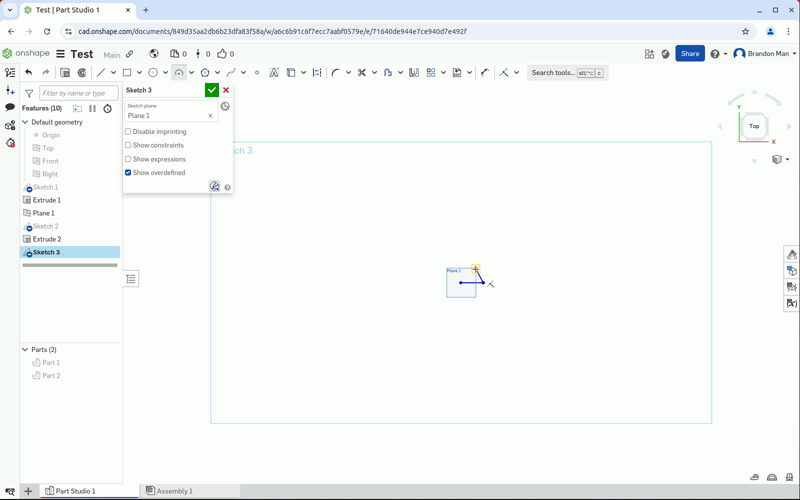
key_down(shift)
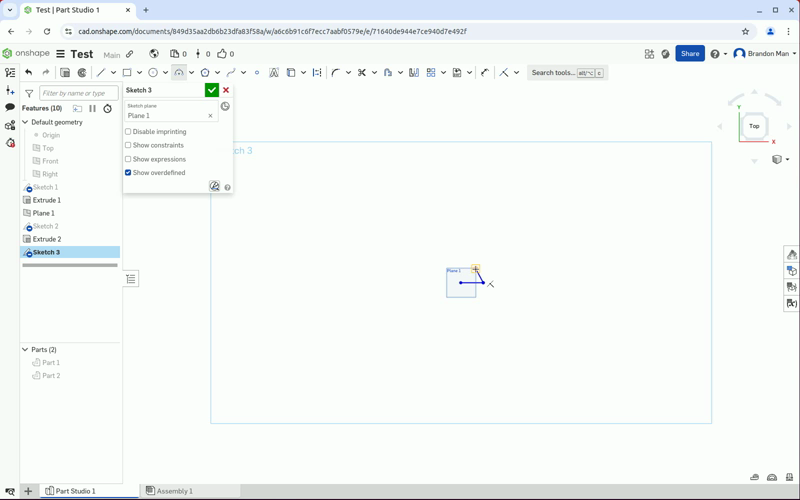
mouse_move(471, 261)
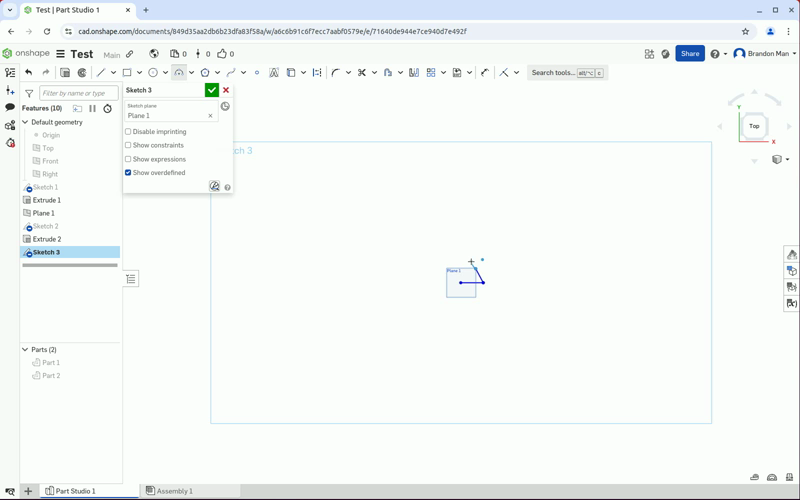
click(471, 261)
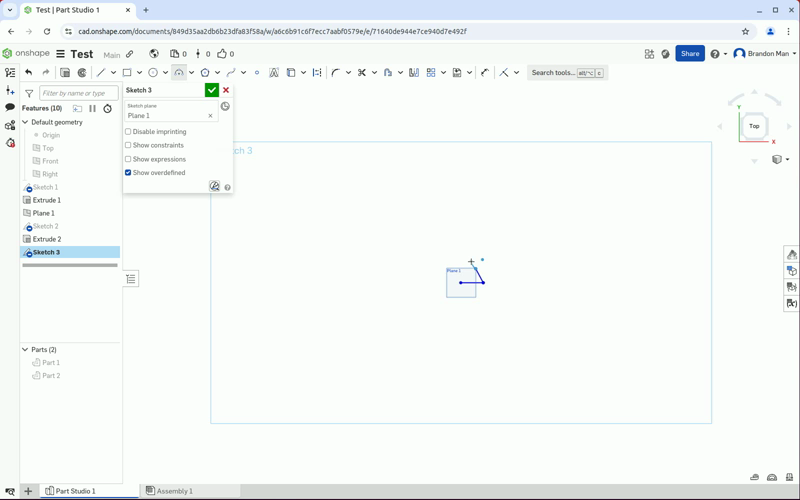
mouse_move(471, 266)
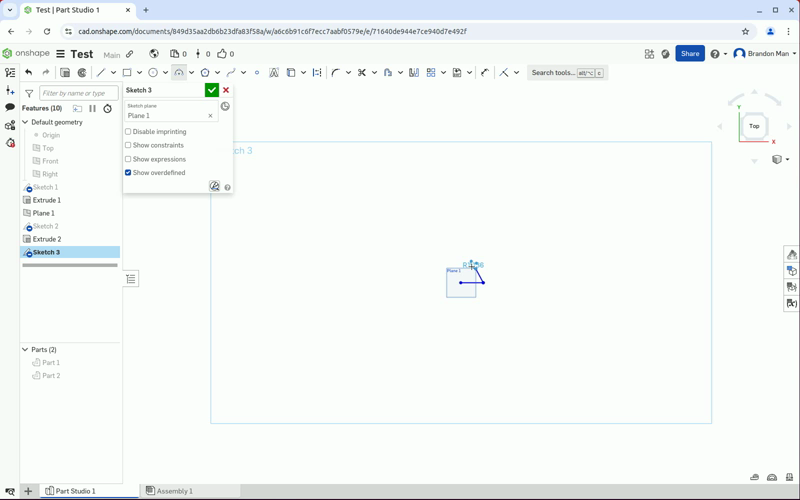
click(471, 266)
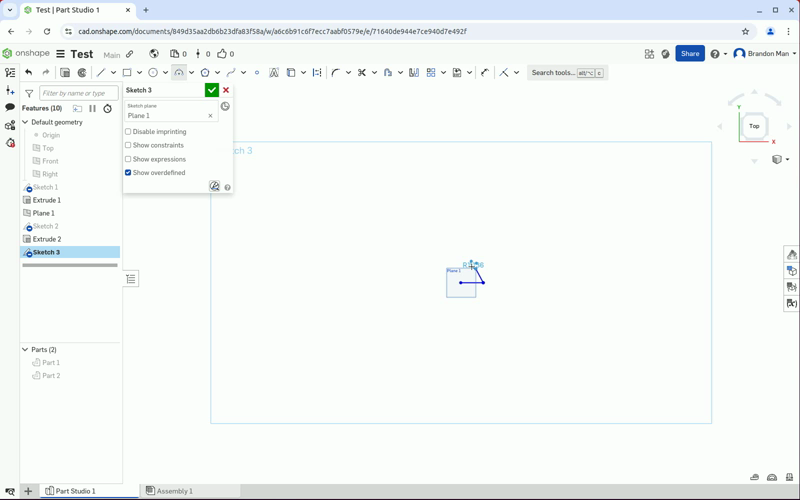
key_up(shift)
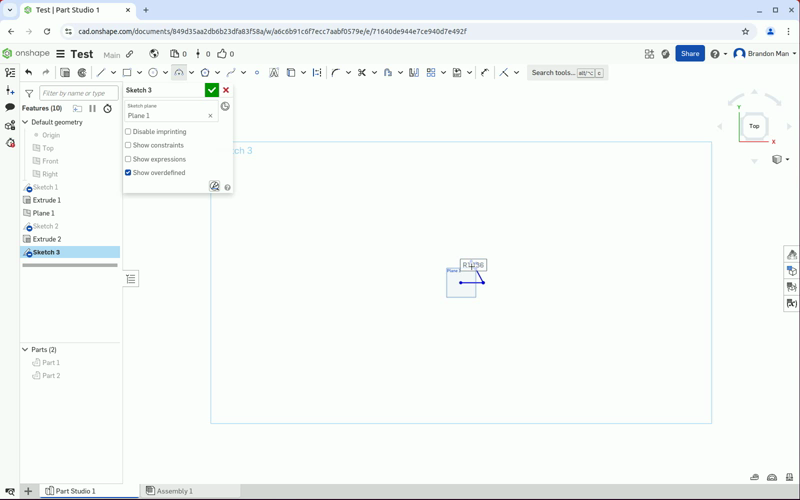
key(esc)
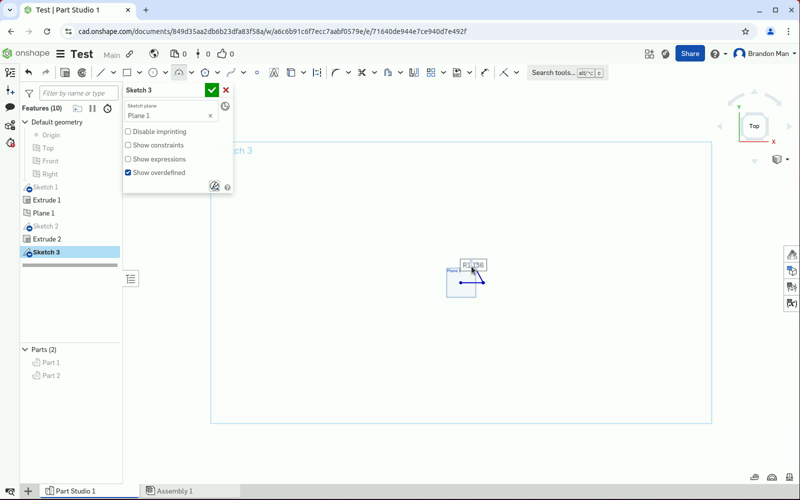
key(l)
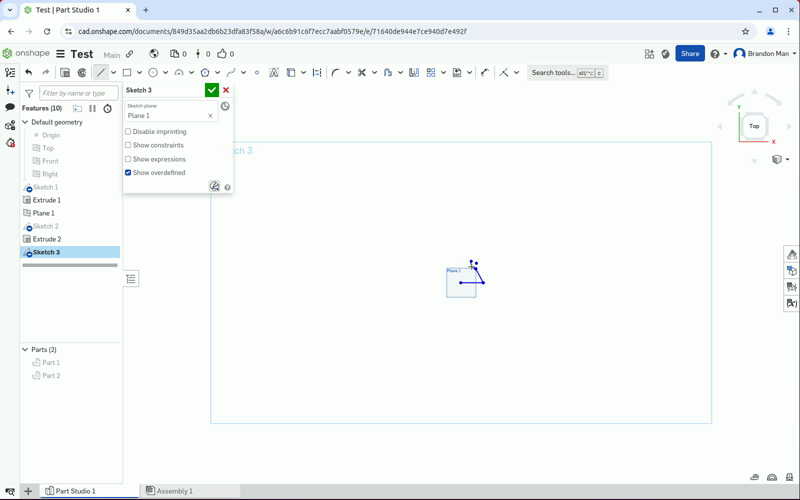
mouse_move(471, 261)
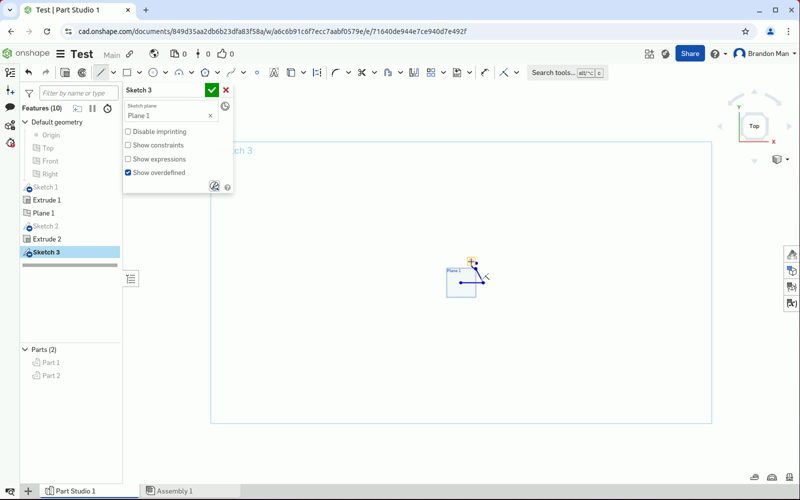
click(471, 261)
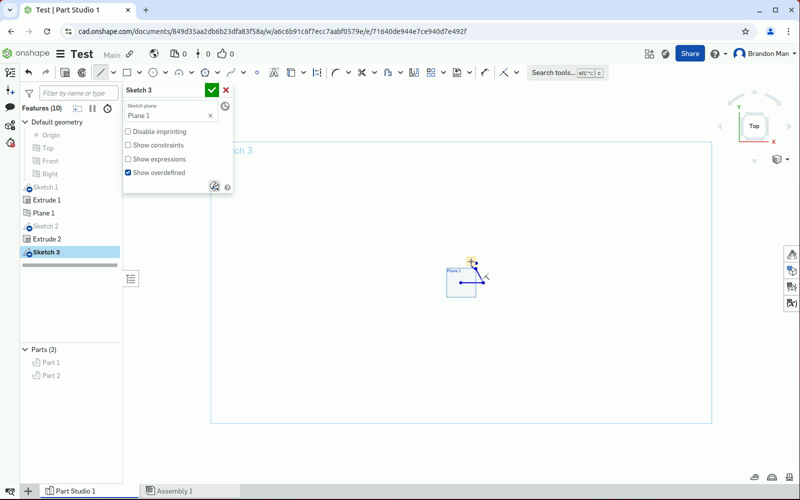
key_down(shift)
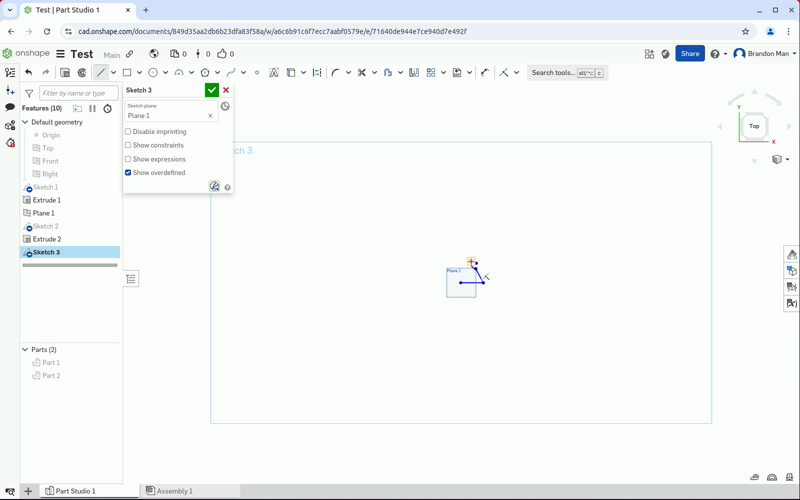
mouse_move(501, 261)
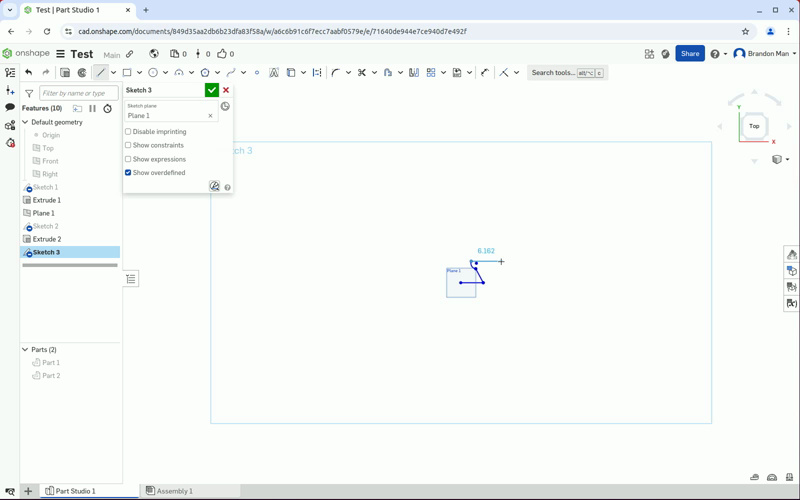
mouse_move(460, 241)
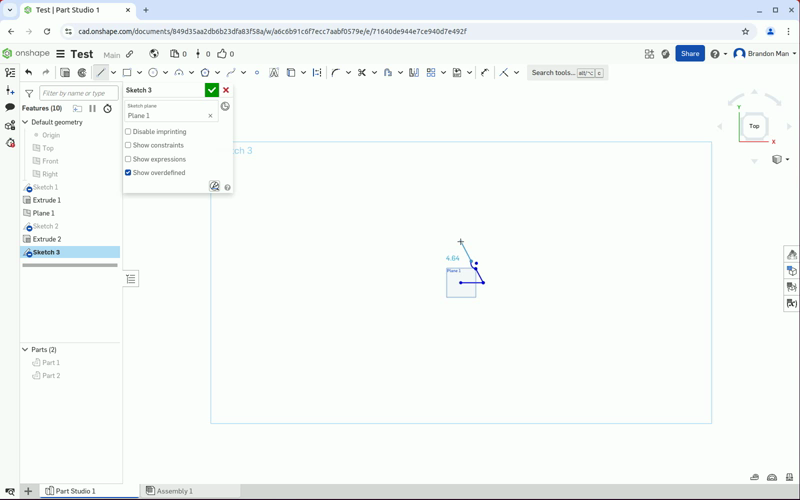
click(460, 241)
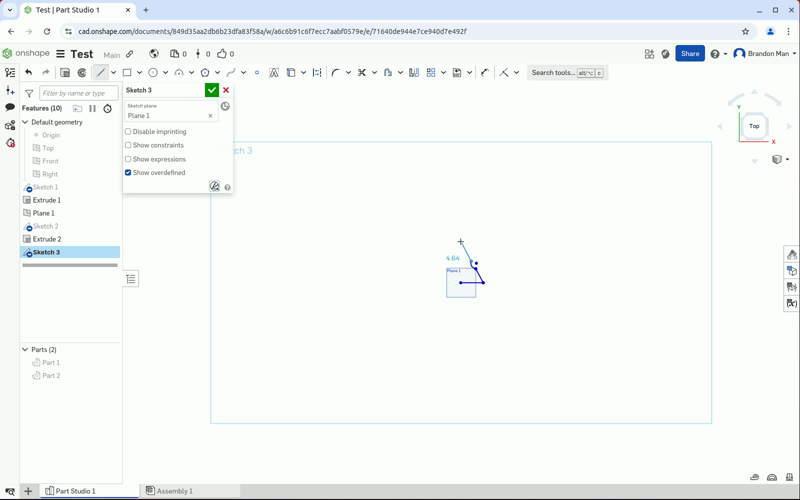
key_up(shift)
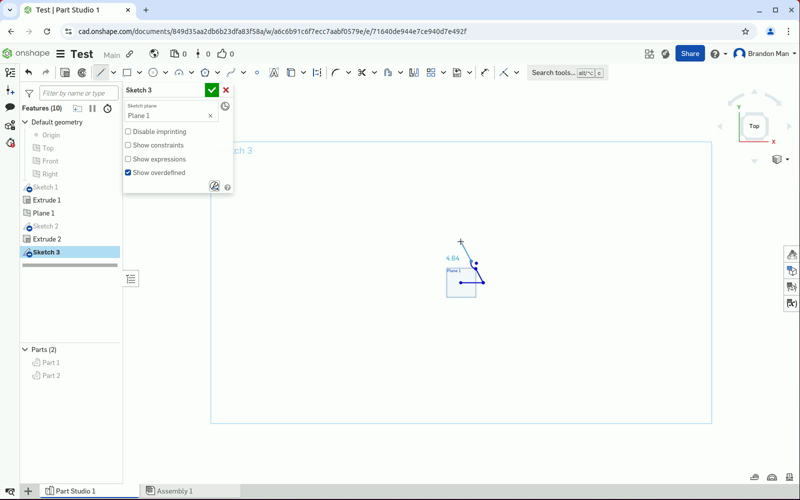
mouse_move(490, 241)
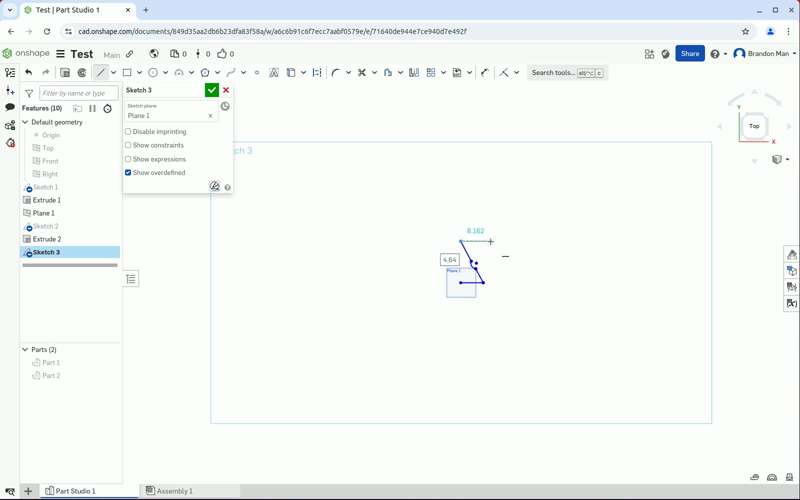
key_down(shift)
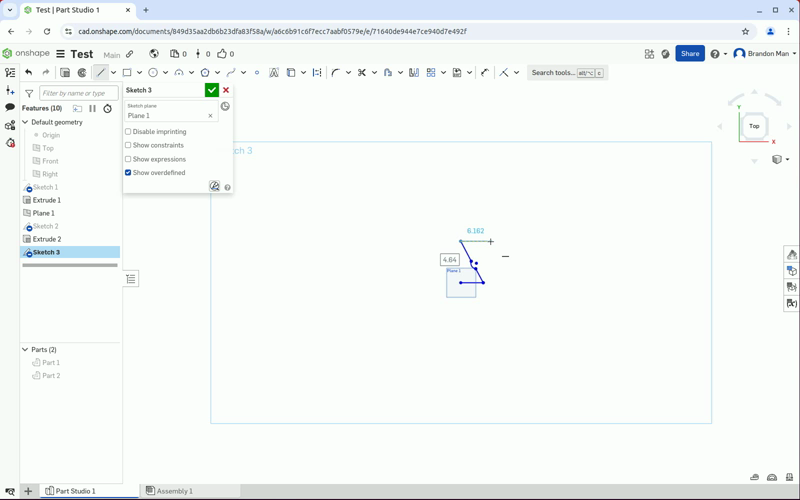
mouse_move(460, 282)
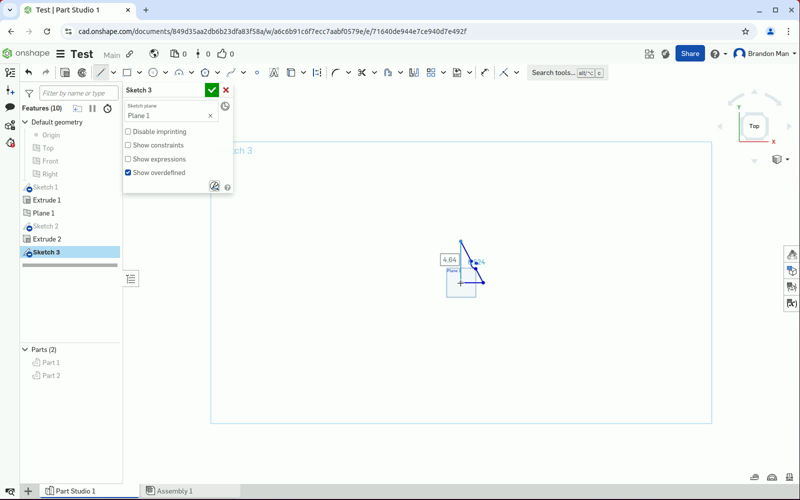
key_up(shift)
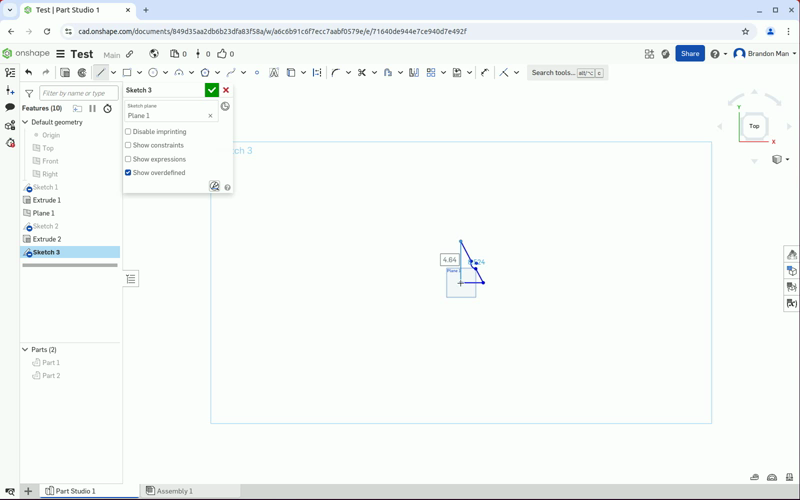
click(460, 282)
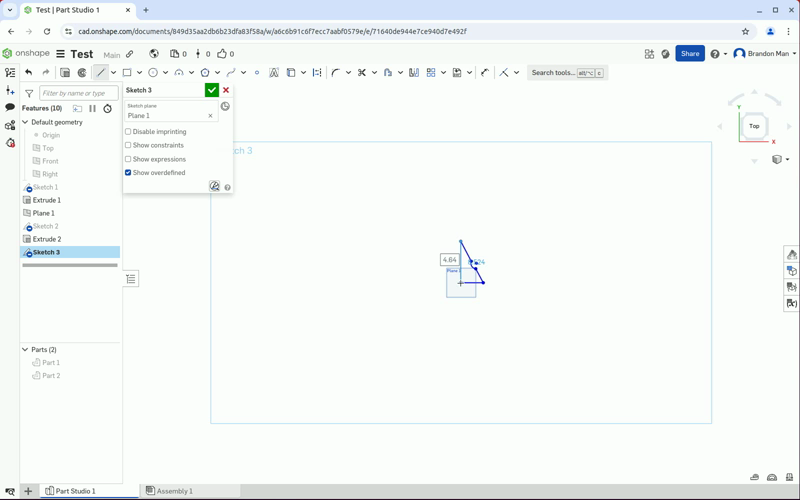
key(esc)
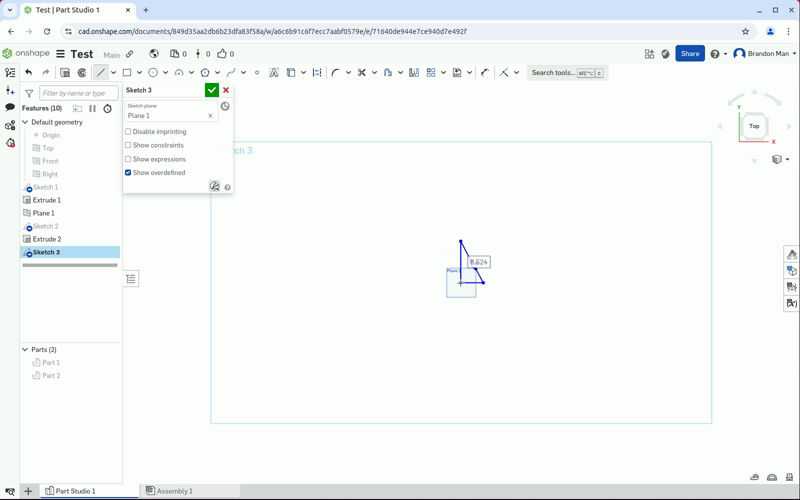
mouse_move(474, 277)
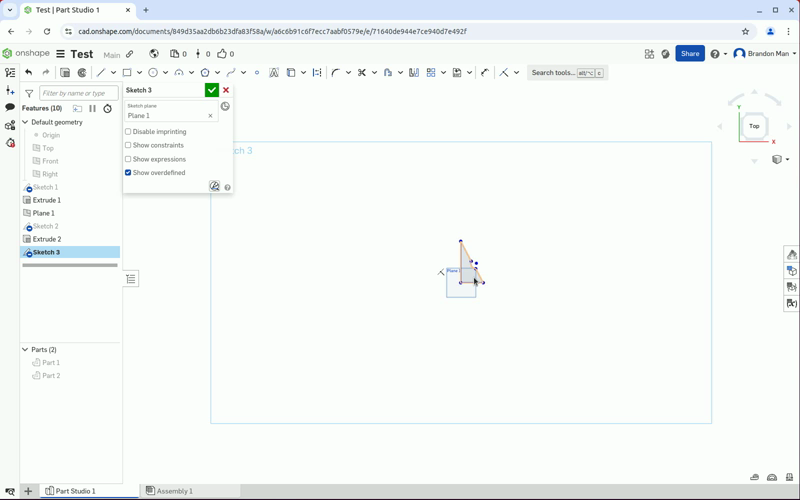
scroll(6)
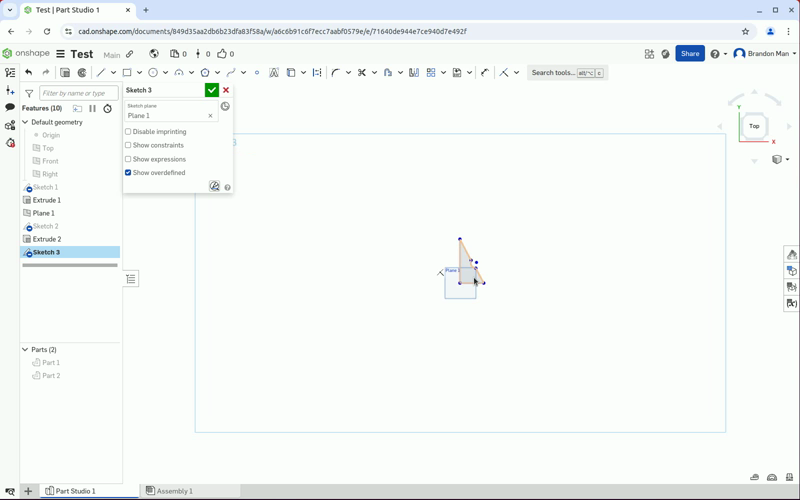
scroll(6)
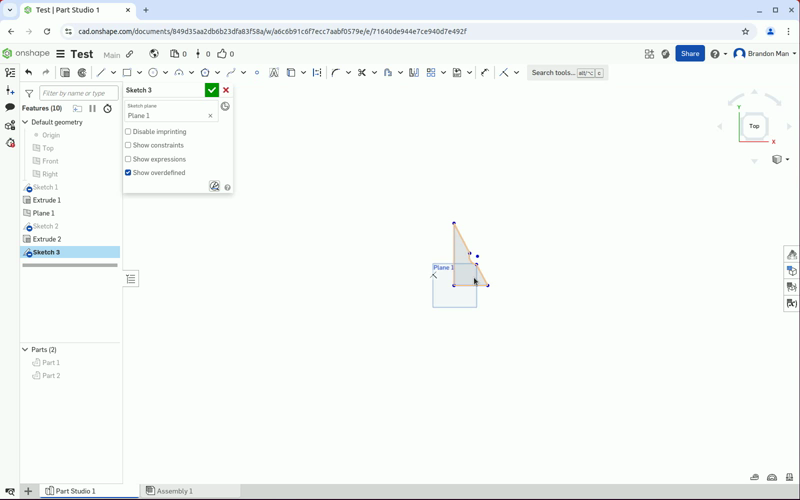
scroll(6)
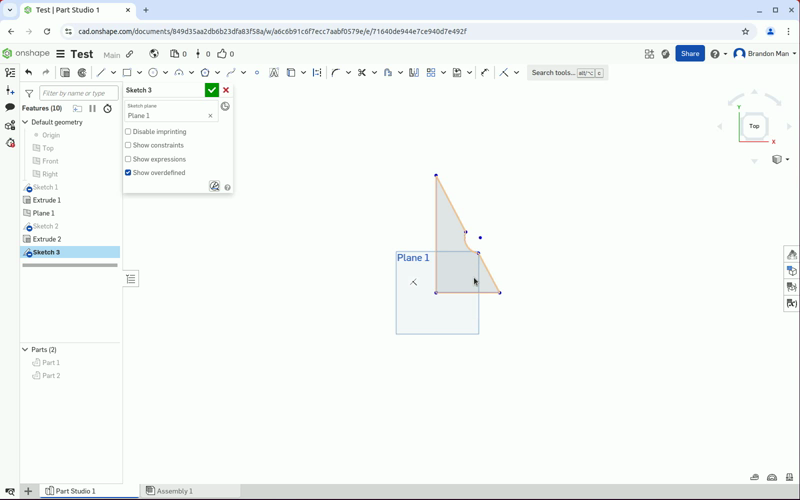
scroll(6)
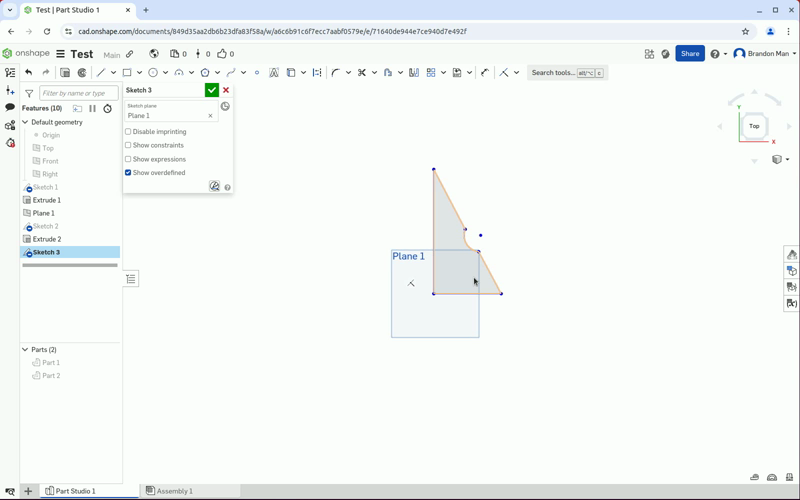
scroll(6)
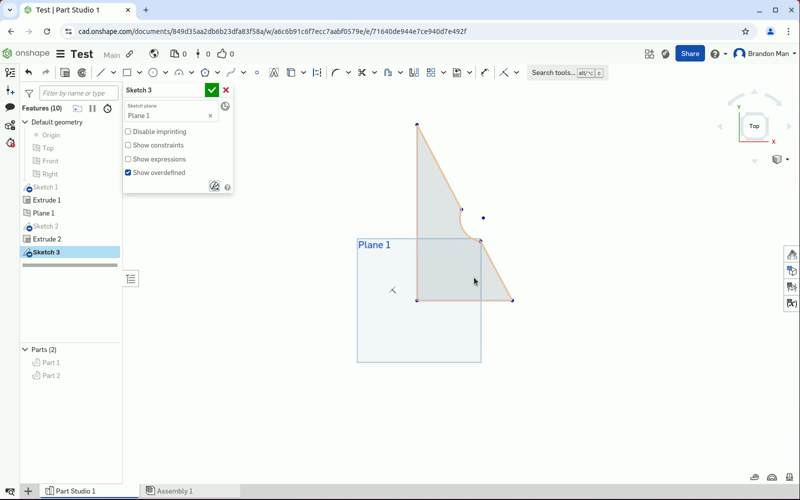
scroll(6)
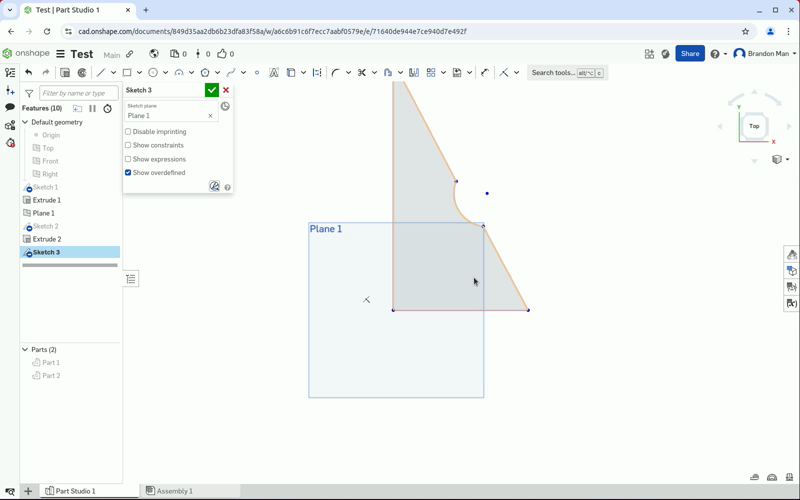
scroll(6)
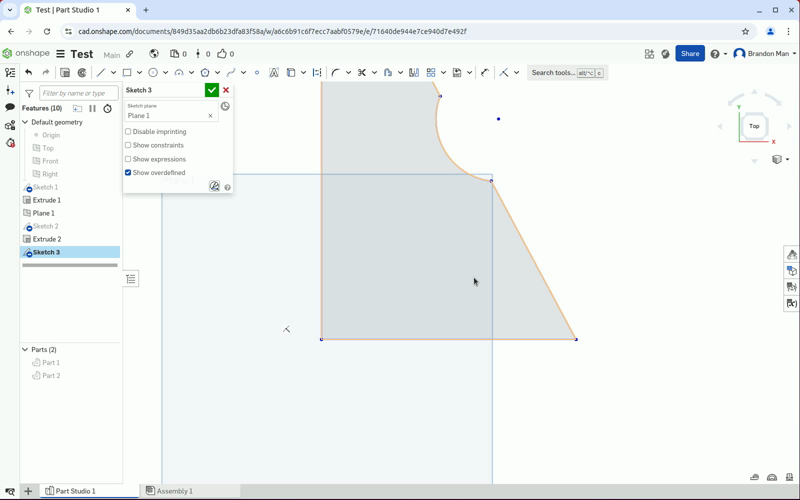
click(474, 277)
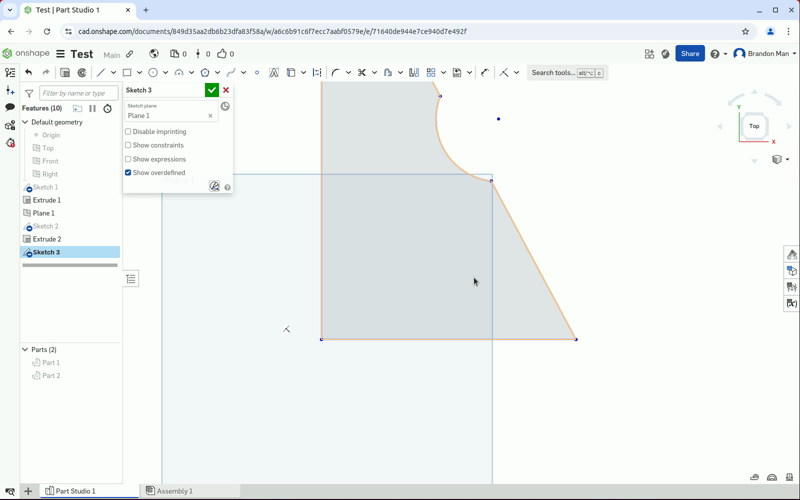
scroll(-6)
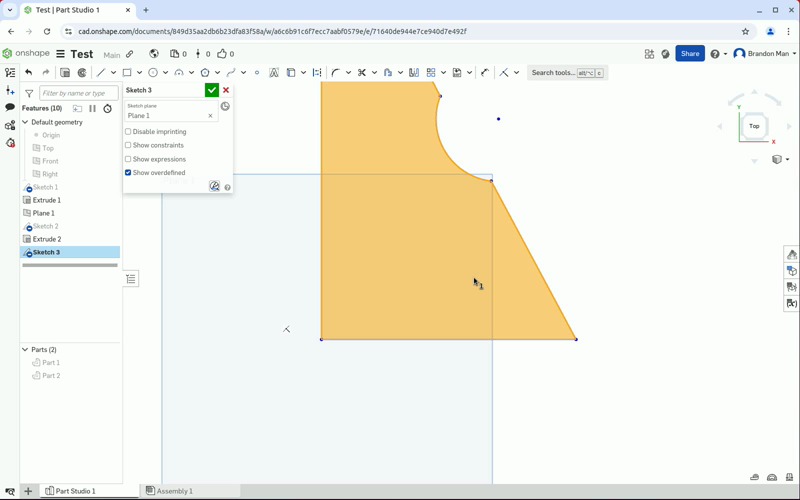
scroll(-6)
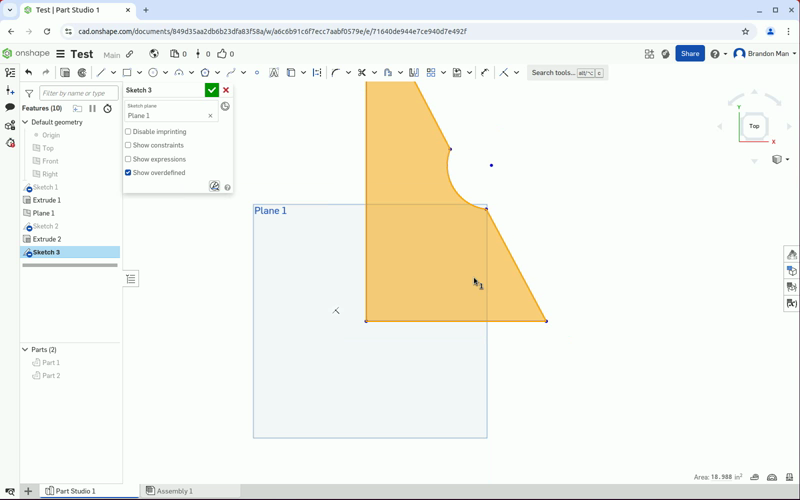
scroll(-6)
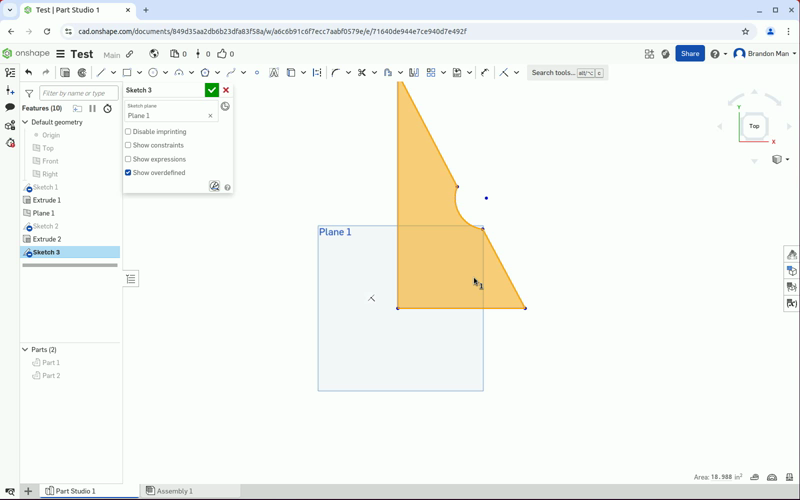
scroll(-6)
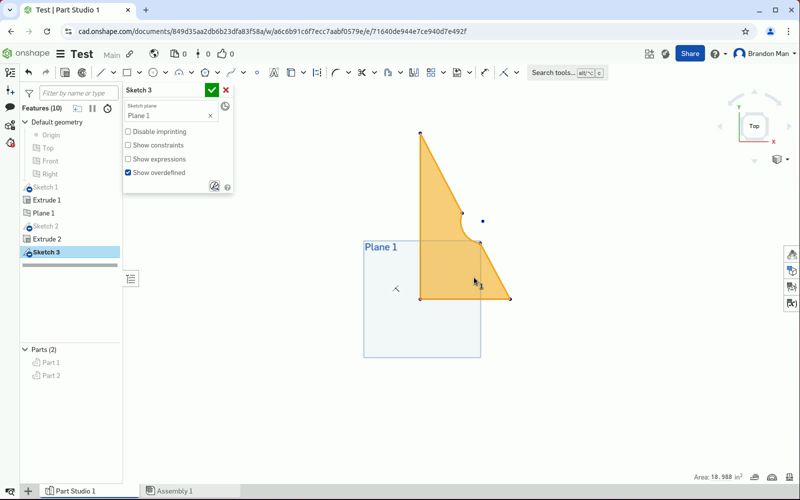
scroll(-6)
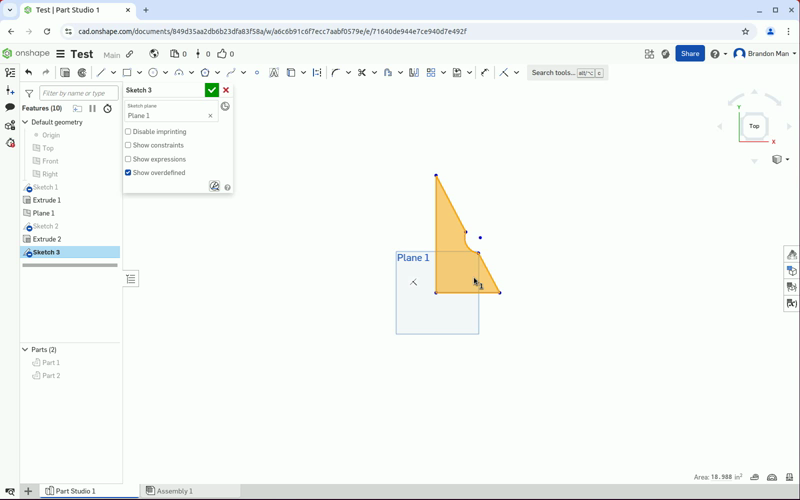
scroll(-6)
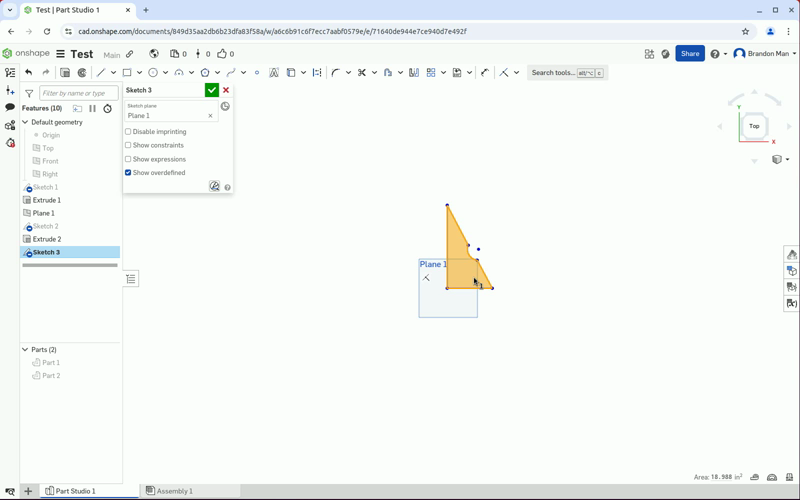
scroll(-6)
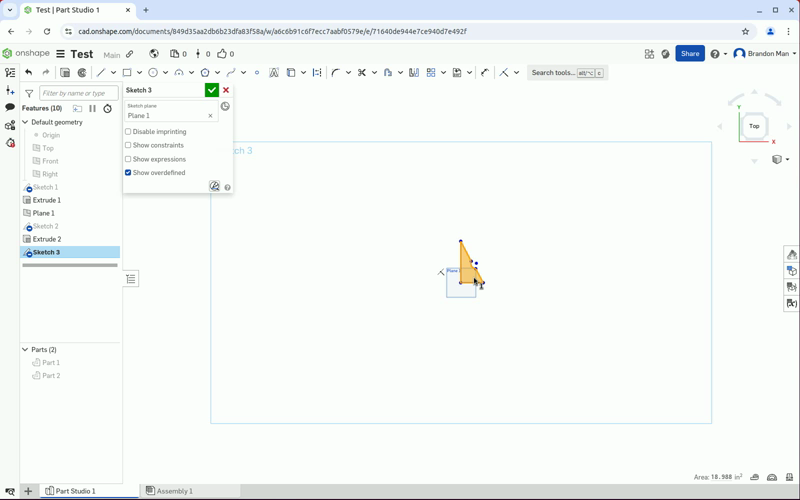
mouse_move(73, 352)
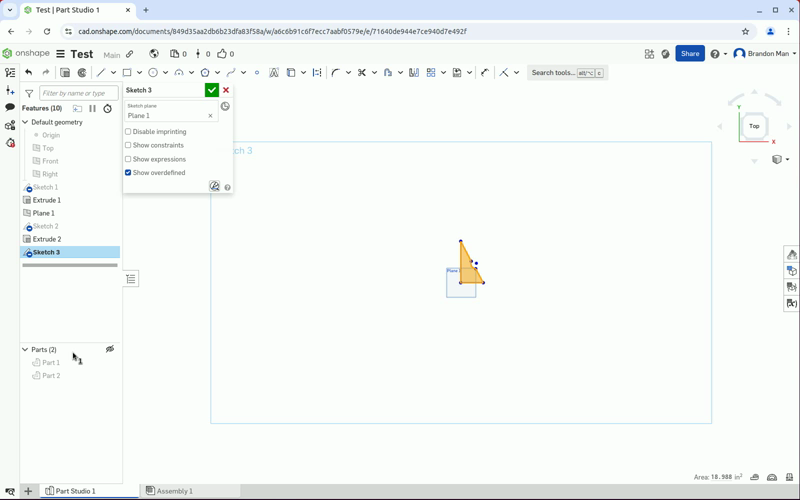
key(shift+y)
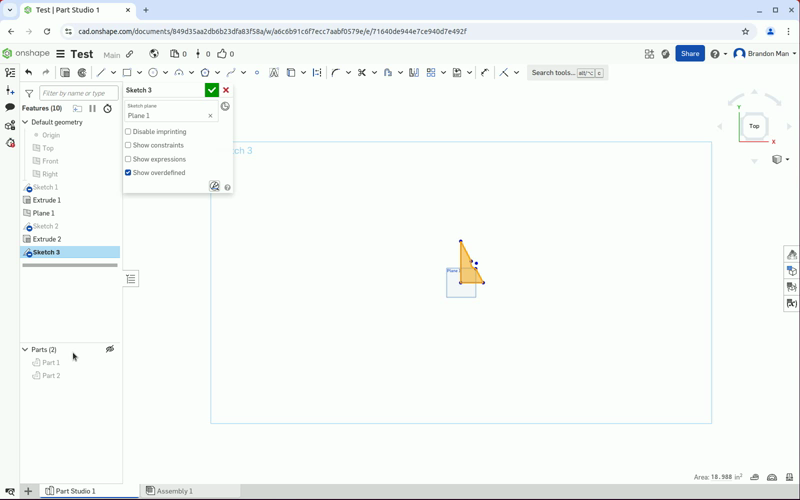
key(shift+e)
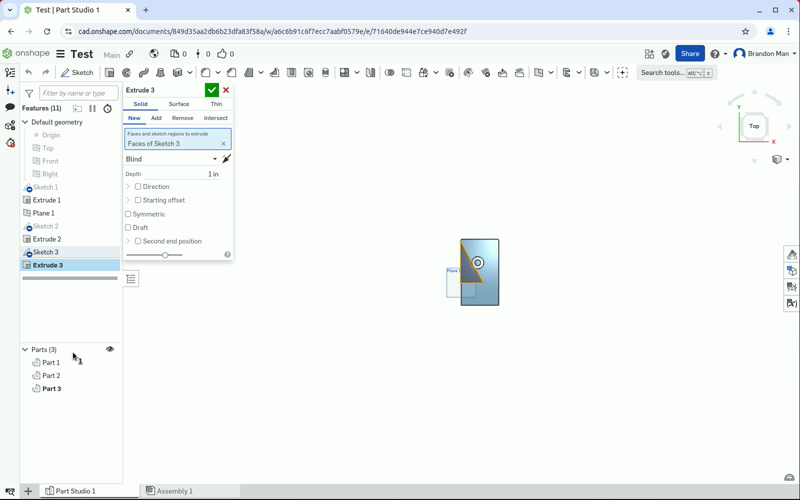
mouse_move(143, 106)
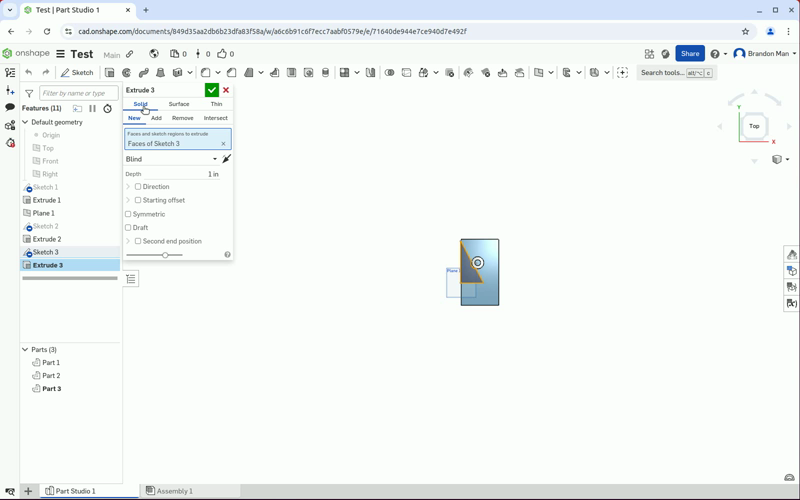
click(143, 106)
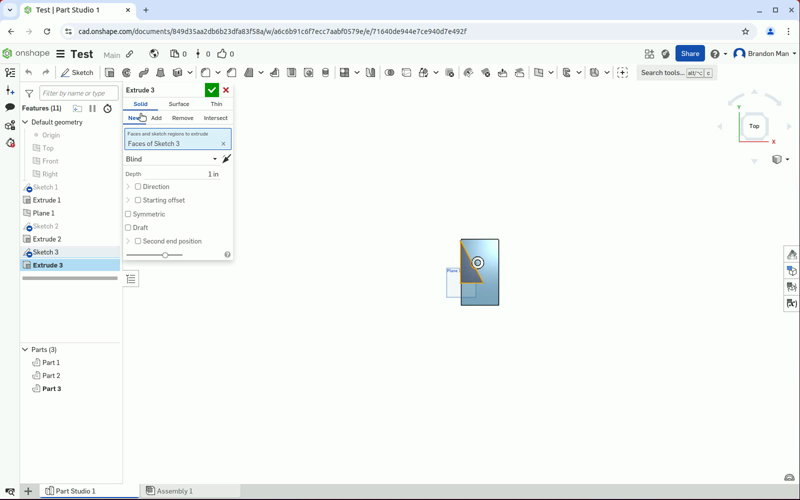
mouse_move(137, 120)
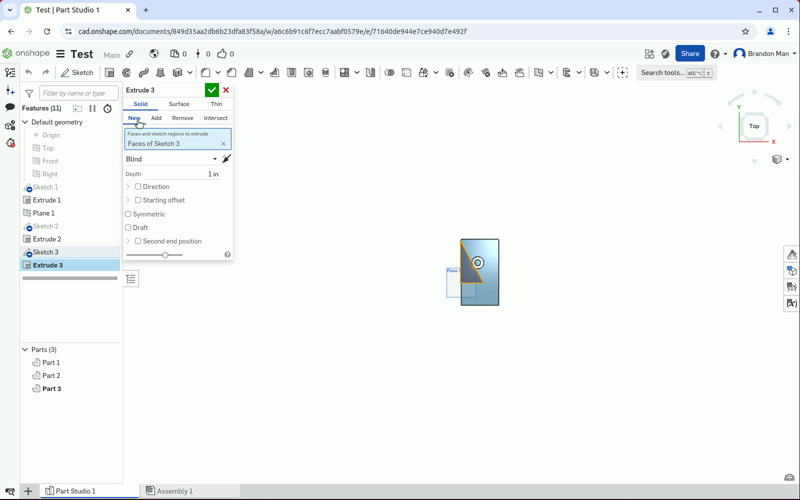
click(137, 120)
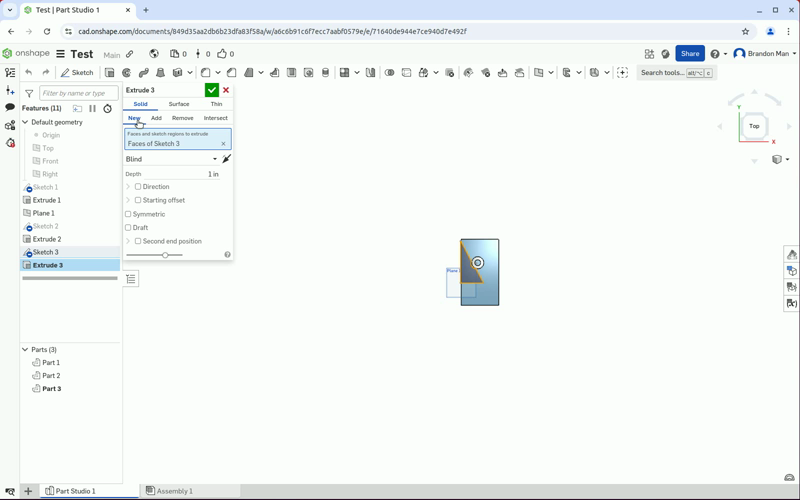
key(tab, 4)
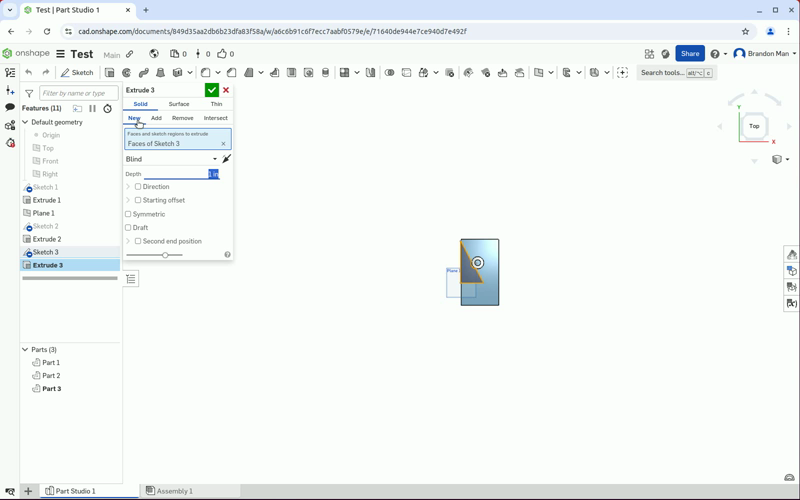
text(14.924)
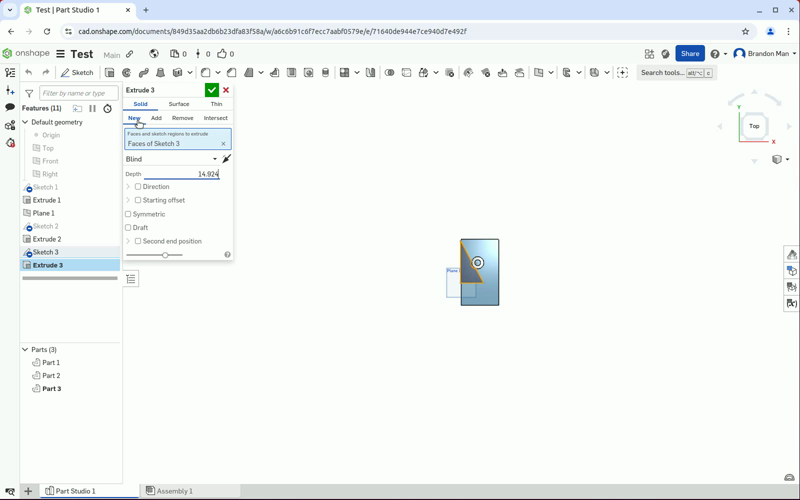
key(enter)
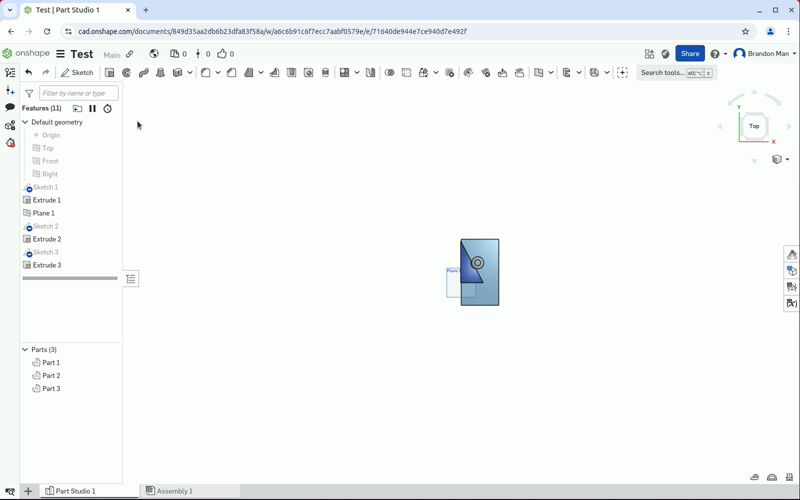
key(shift+h)
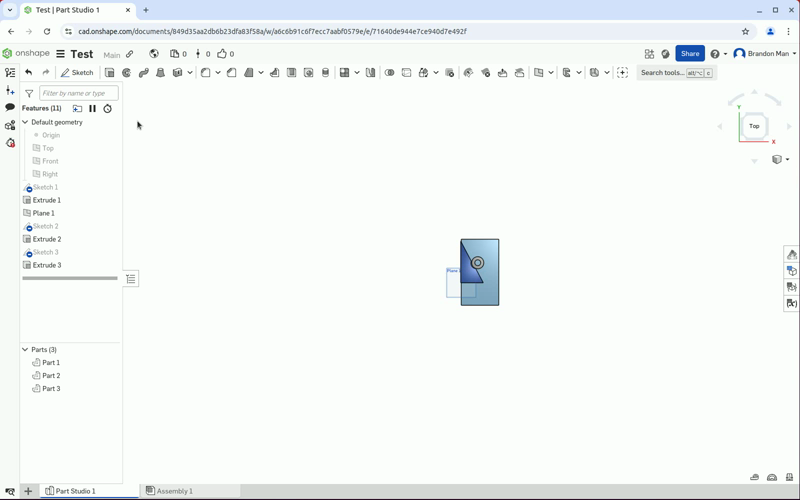
key(shift+h)
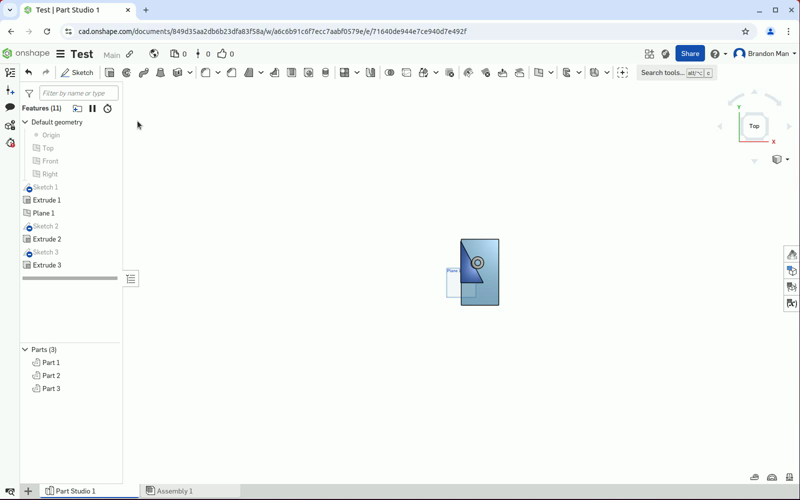
mouse_move(73, 189)
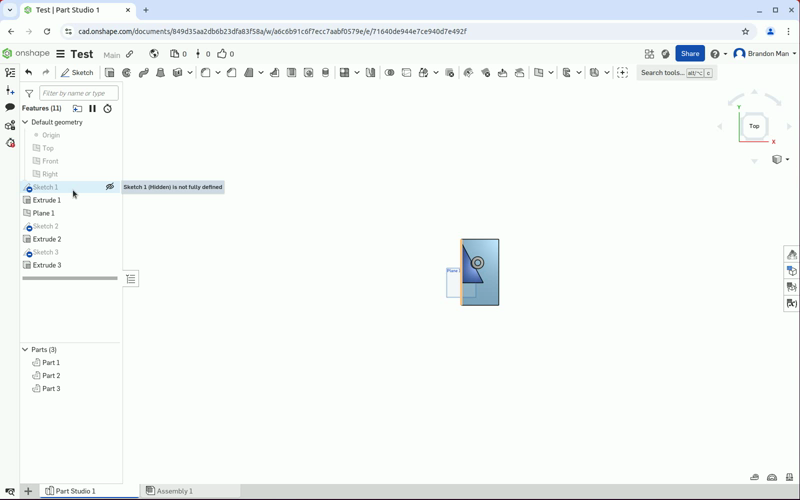
click(73, 189)
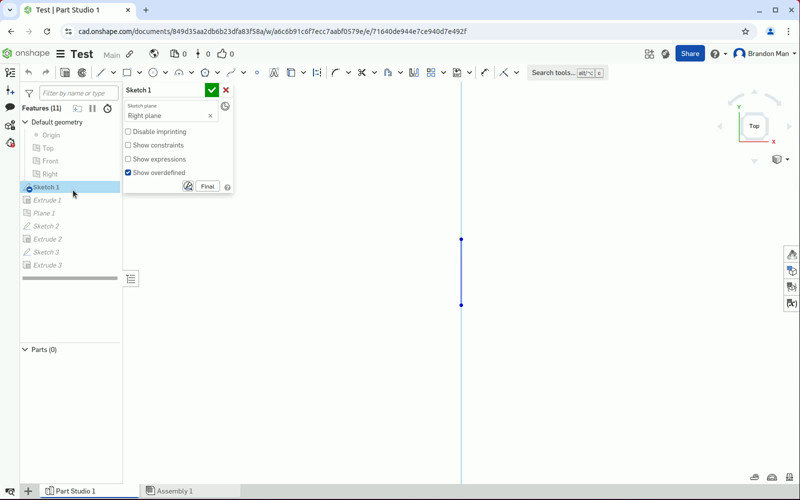
mouse_move(229, 92)
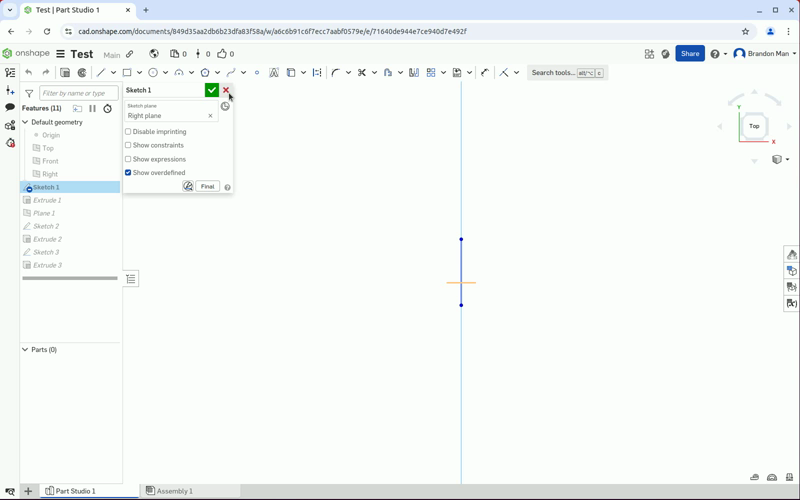
click(229, 92)
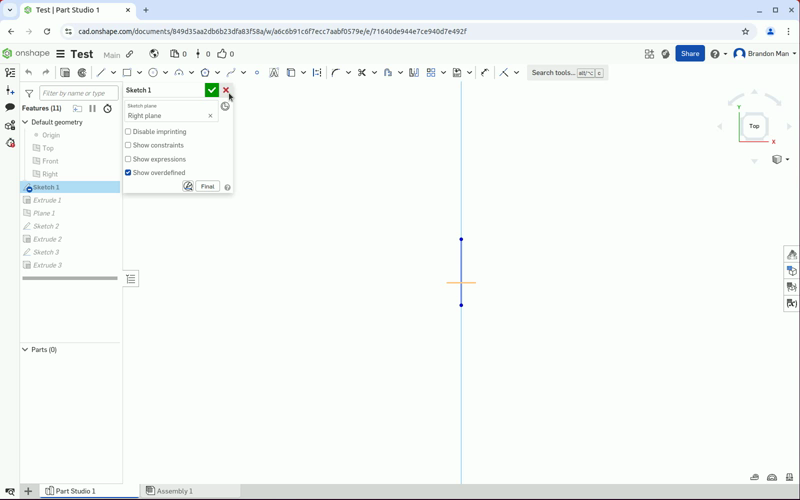
key(shift+s)
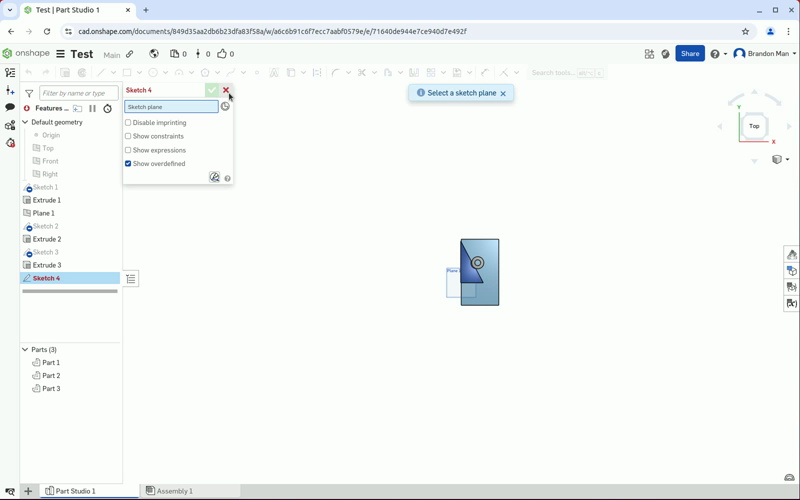
mouse_move(73, 215)
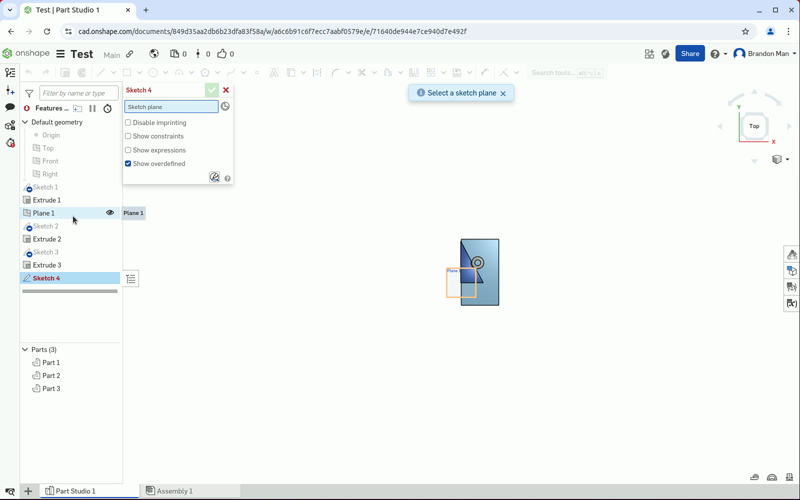
click(73, 215)
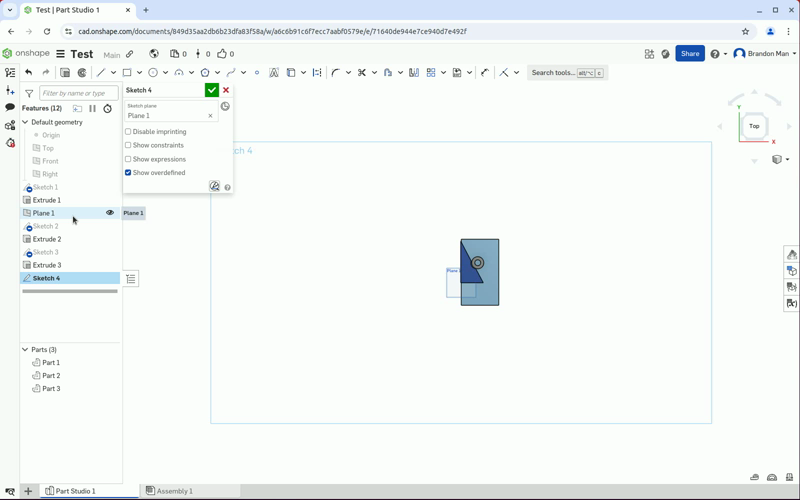
mouse_move(73, 352)
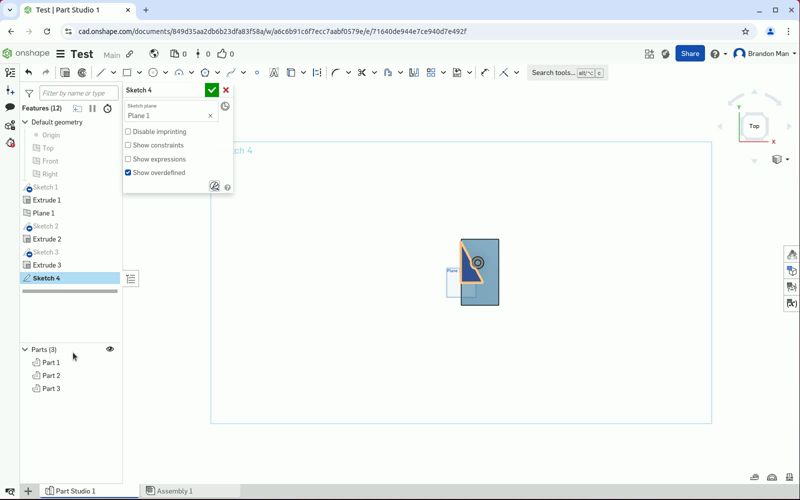
key(y)
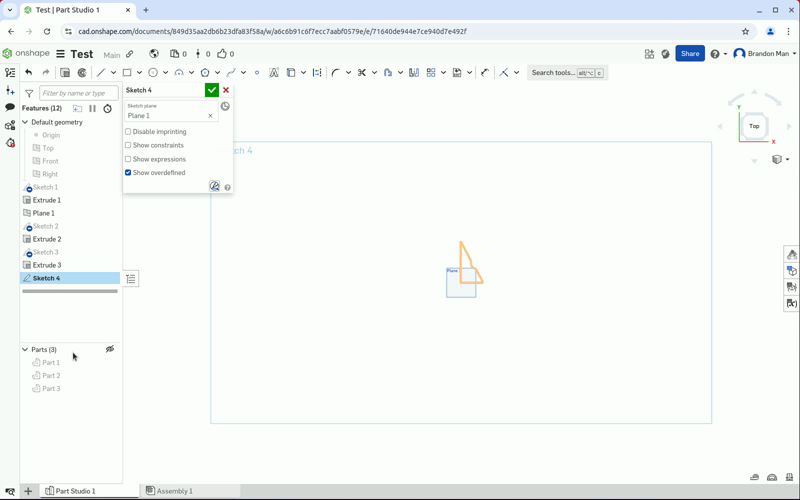
key(a)
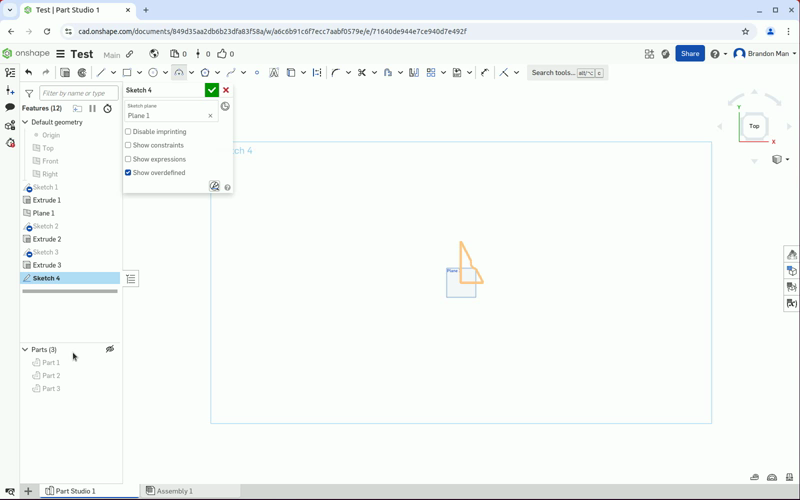
key_down(shift)
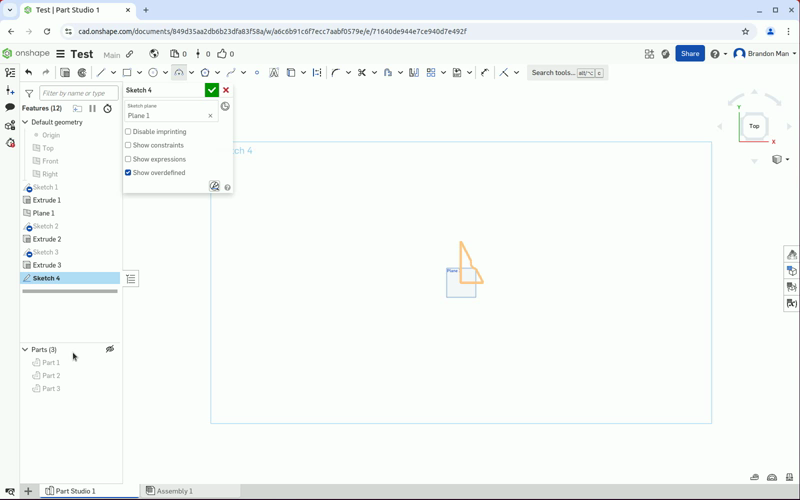
mouse_move(471, 261)
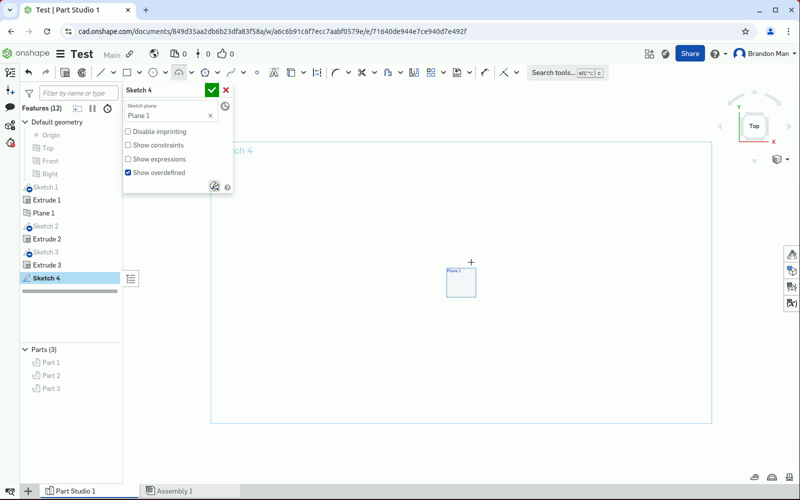
click(471, 261)
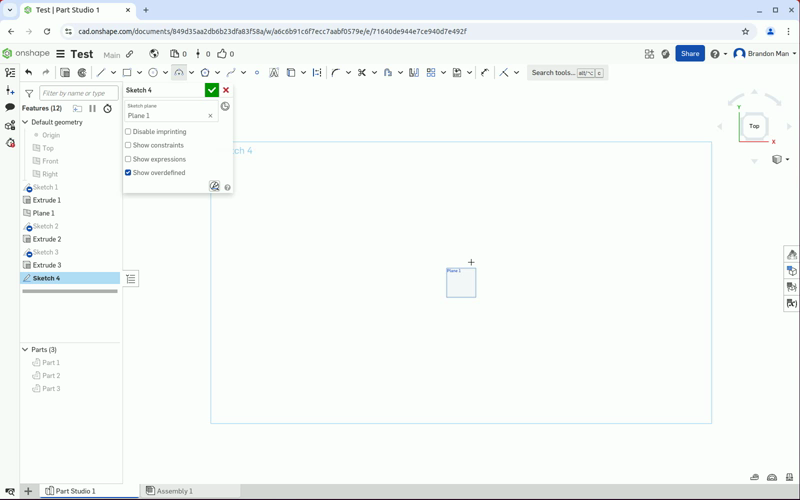
key_up(shift)
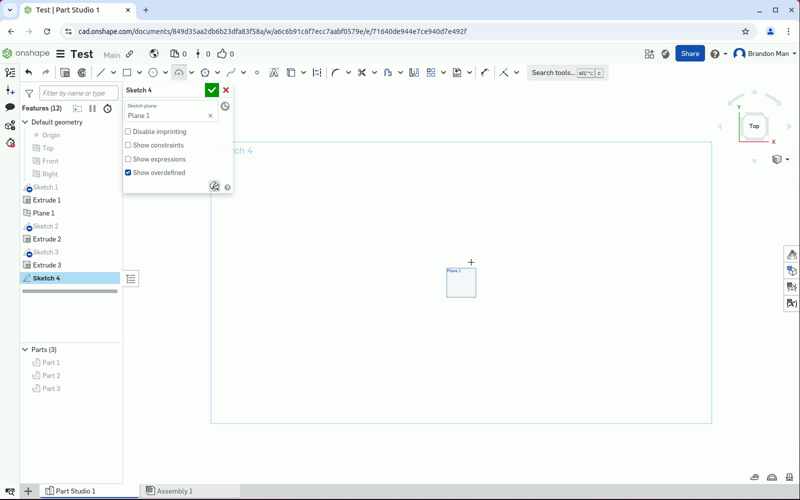
key_down(shift)
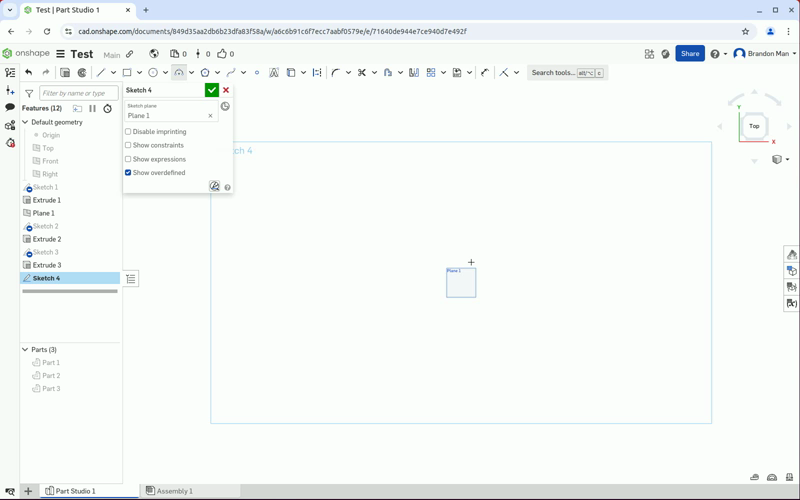
mouse_move(475, 270)
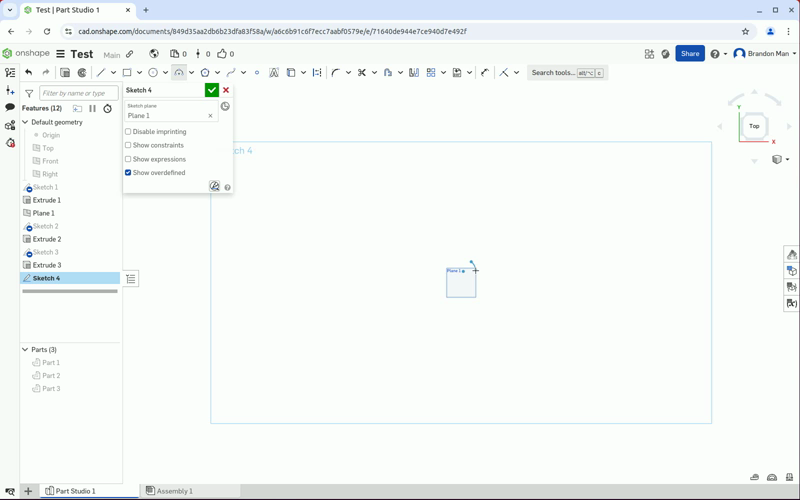
click(475, 270)
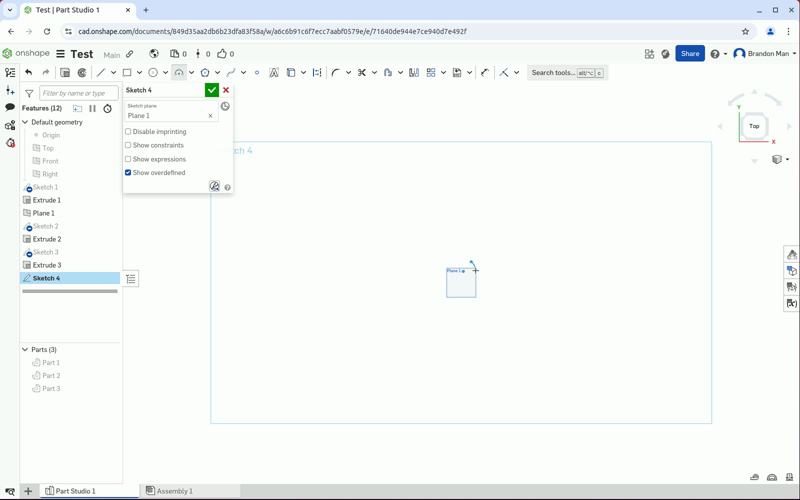
mouse_move(471, 266)
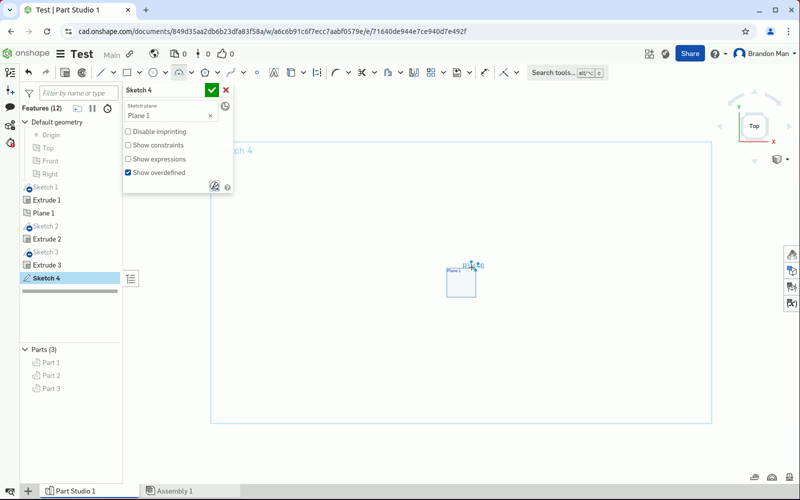
click(471, 266)
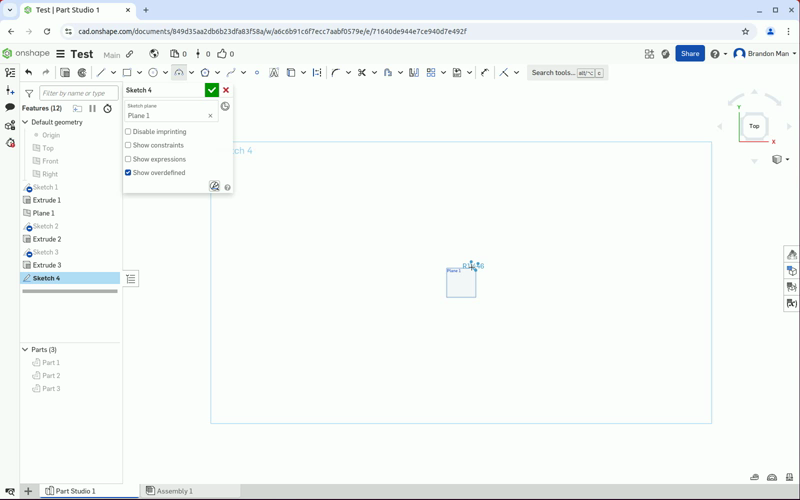
key_up(shift)
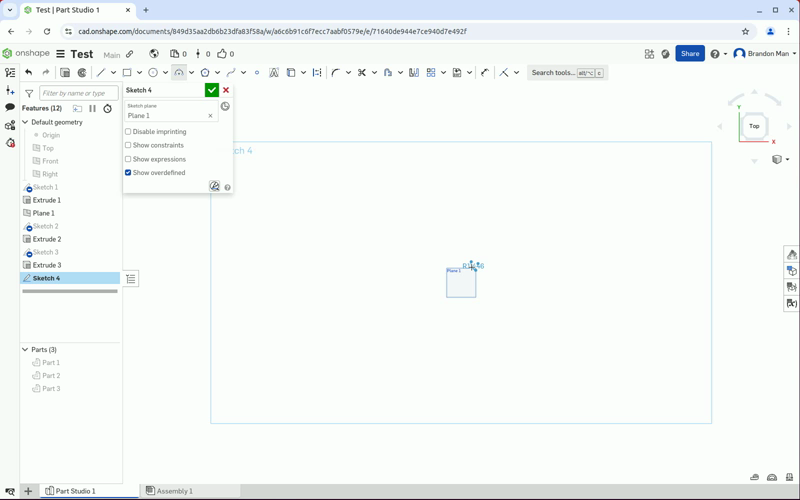
key(esc)
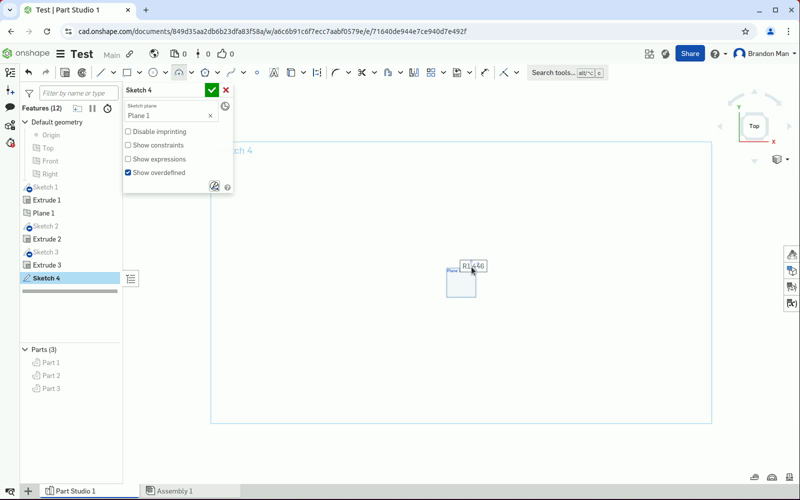
key(l)
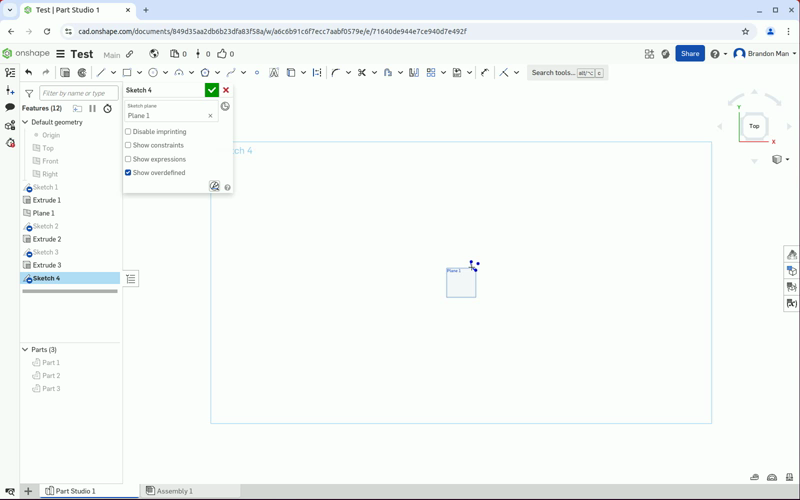
mouse_move(475, 270)
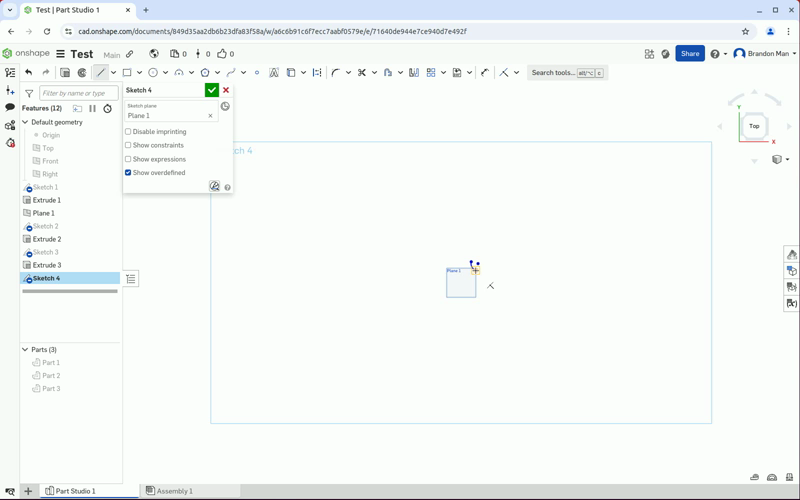
click(475, 270)
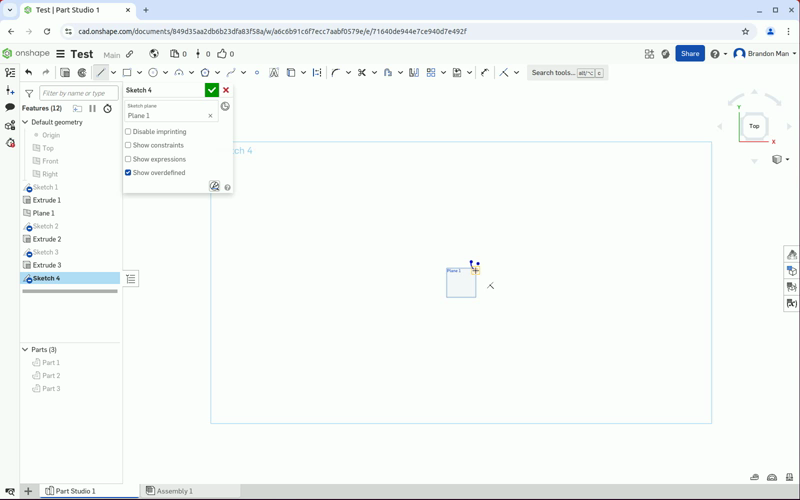
mouse_move(505, 270)
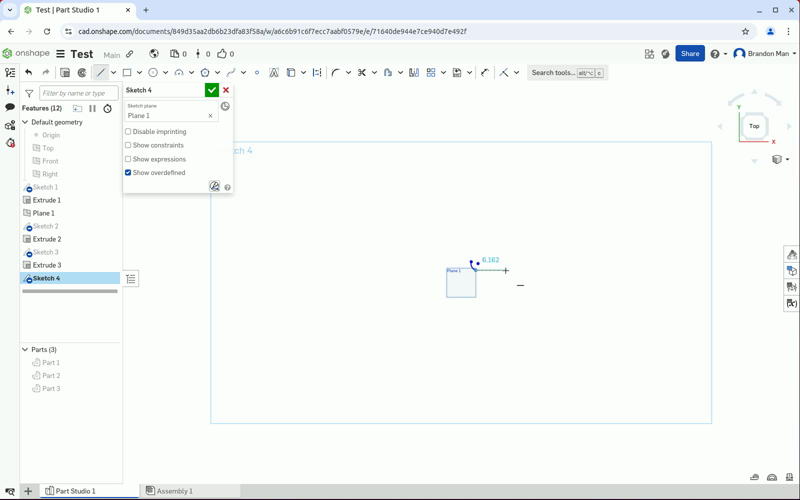
key_down(shift)
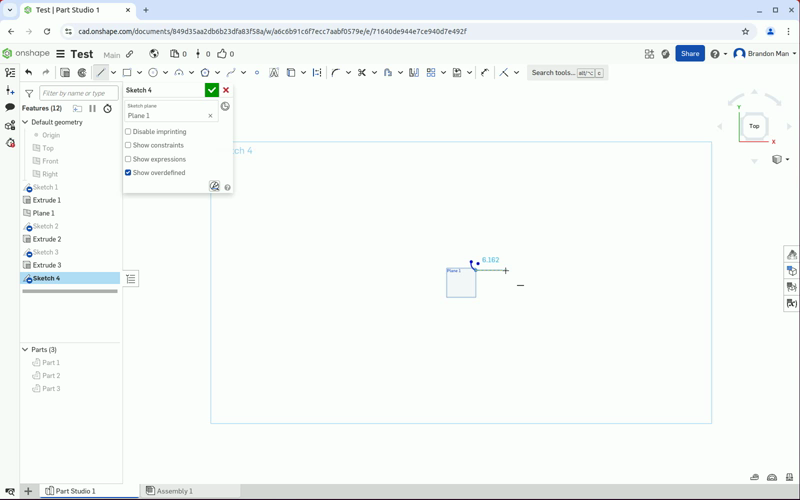
mouse_move(471, 261)
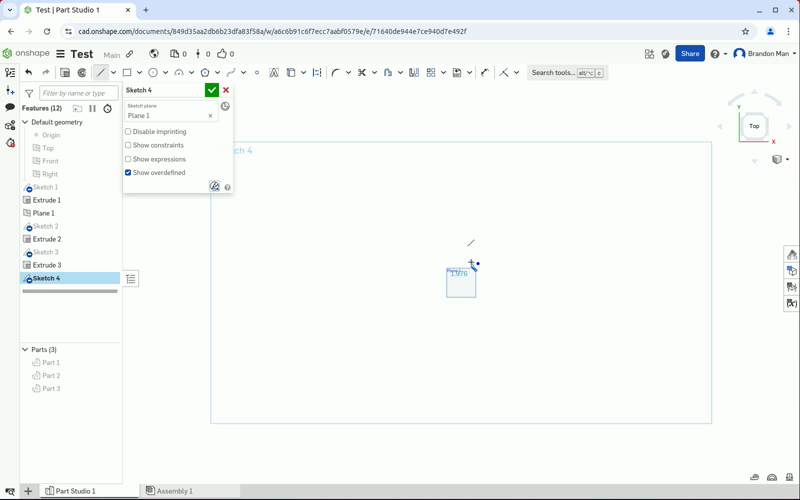
key_up(shift)
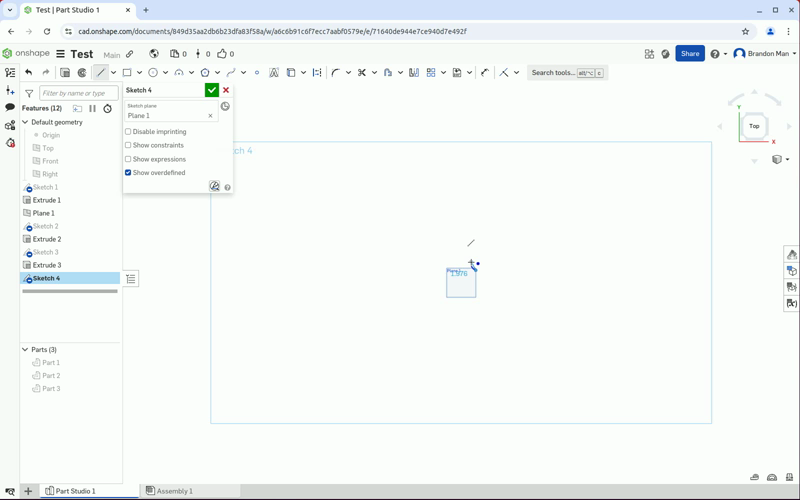
click(471, 261)
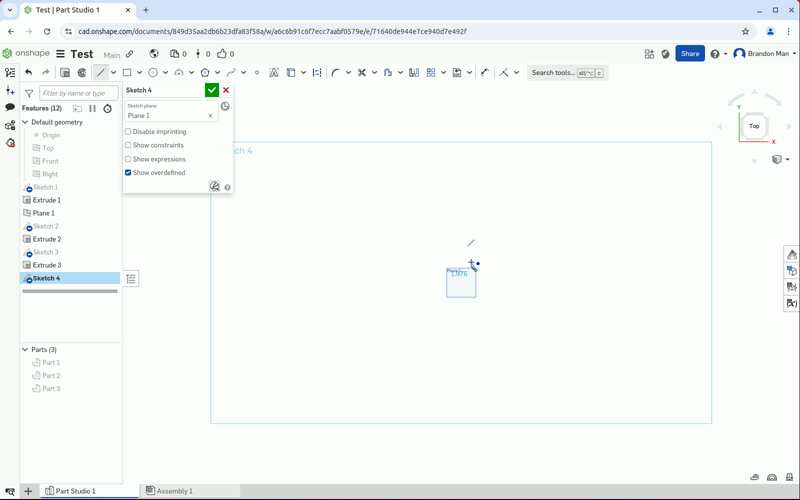
key(esc)
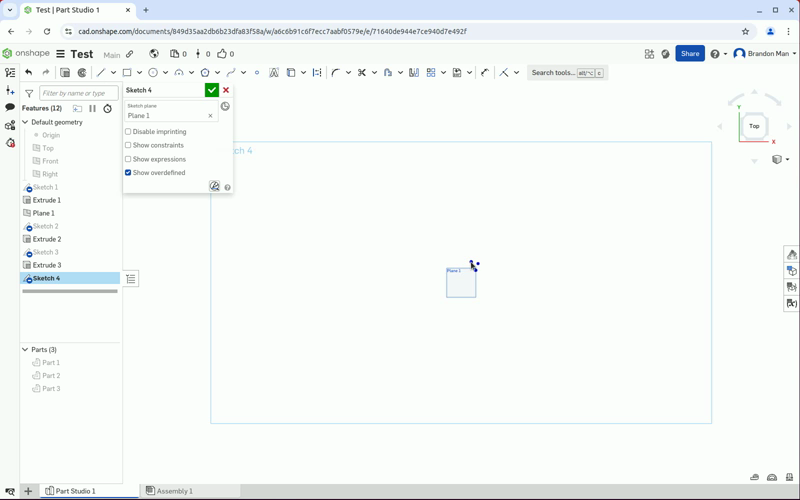
mouse_move(471, 263)
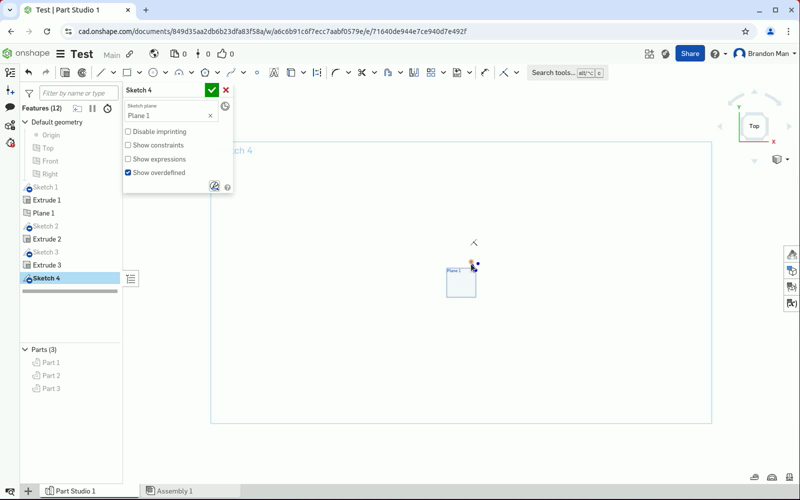
scroll(6)
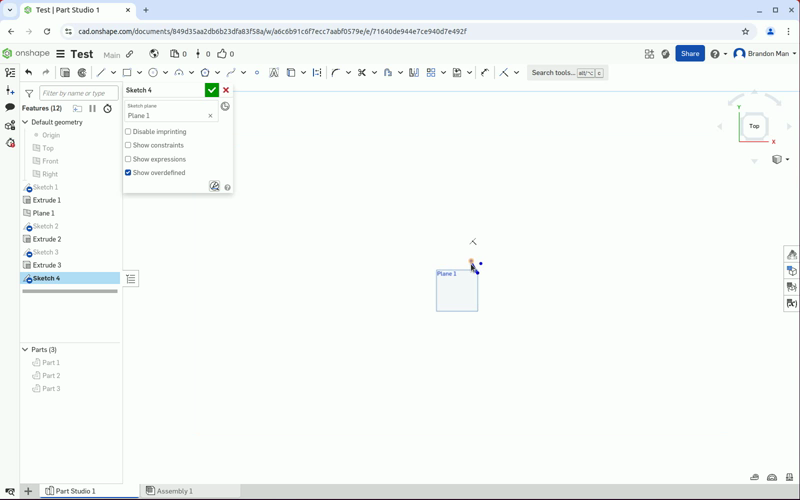
scroll(6)
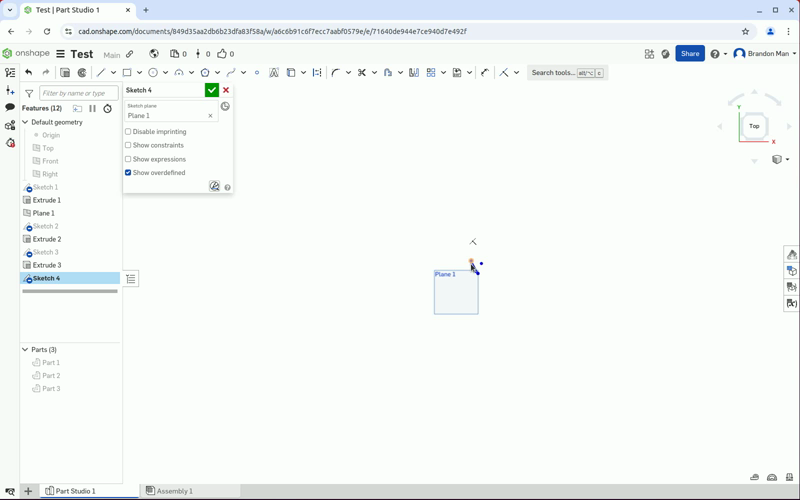
scroll(6)
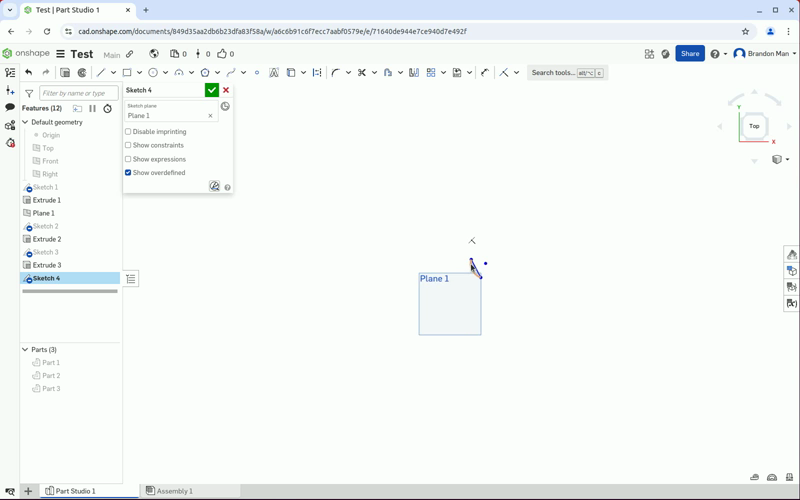
scroll(6)
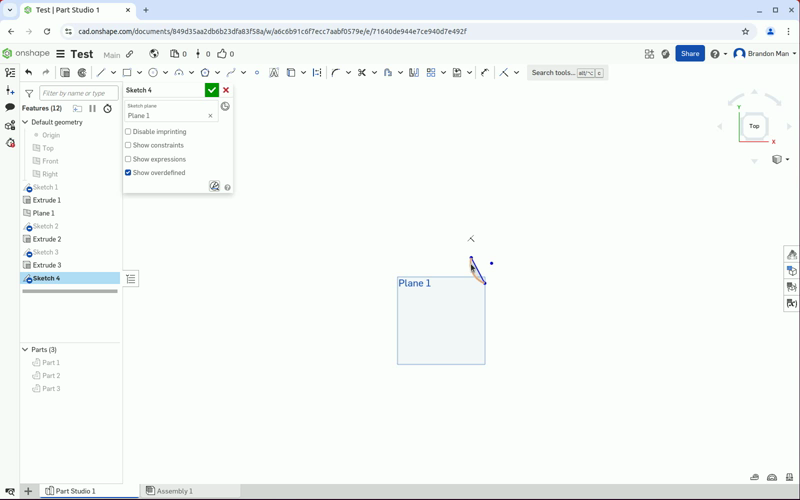
scroll(6)
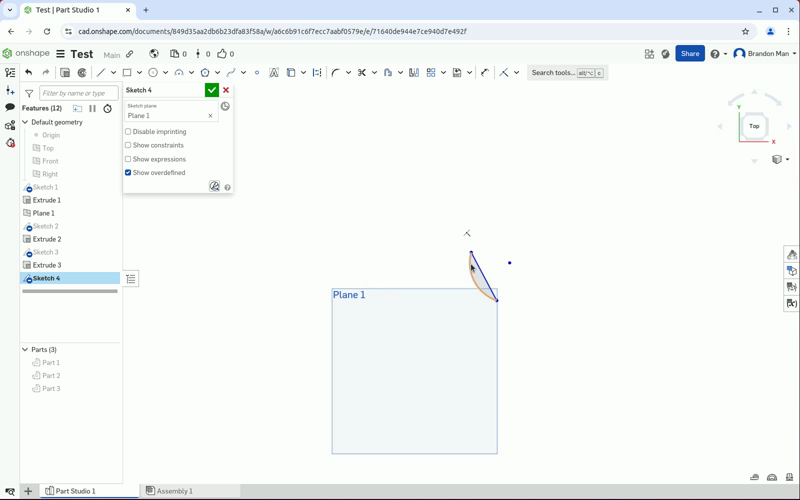
scroll(6)
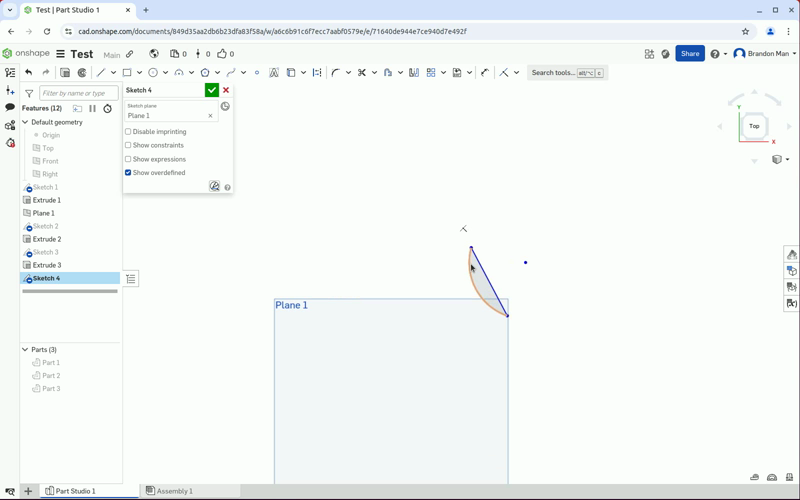
scroll(6)
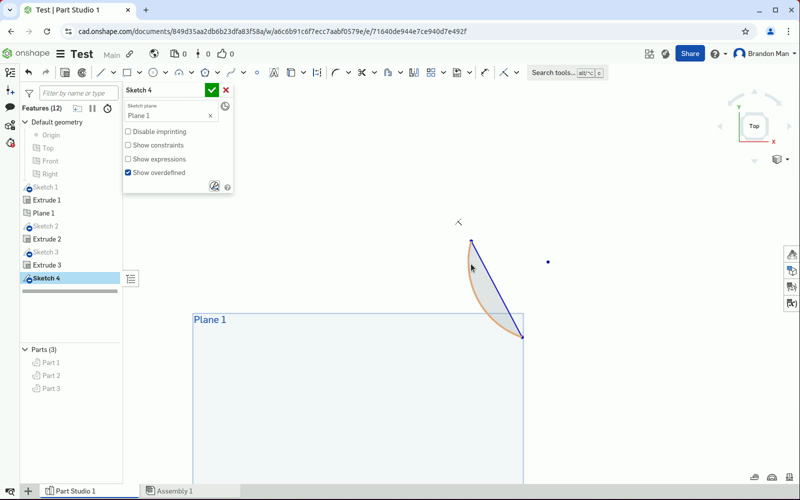
click(471, 263)
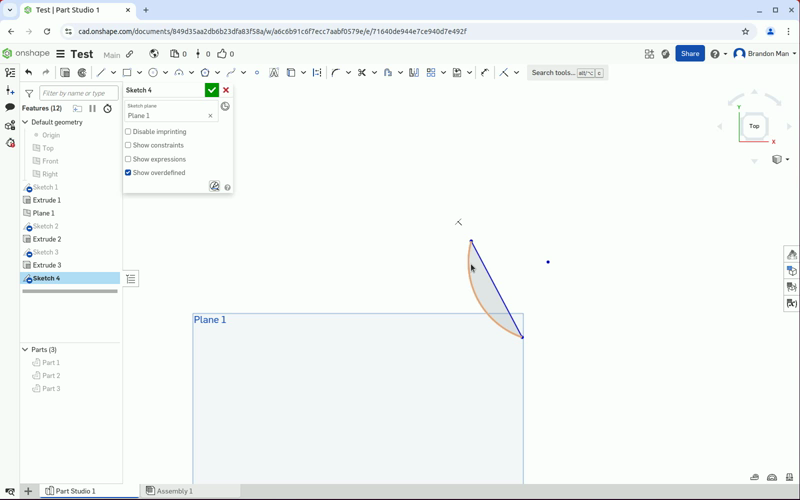
scroll(-6)
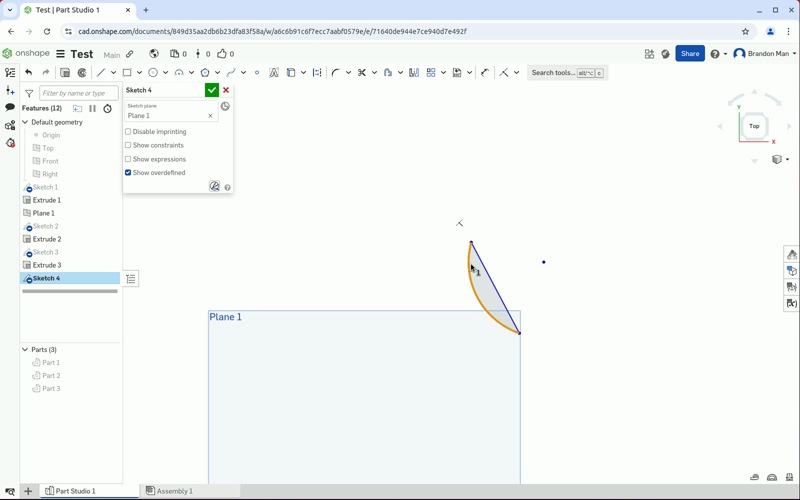
scroll(-6)
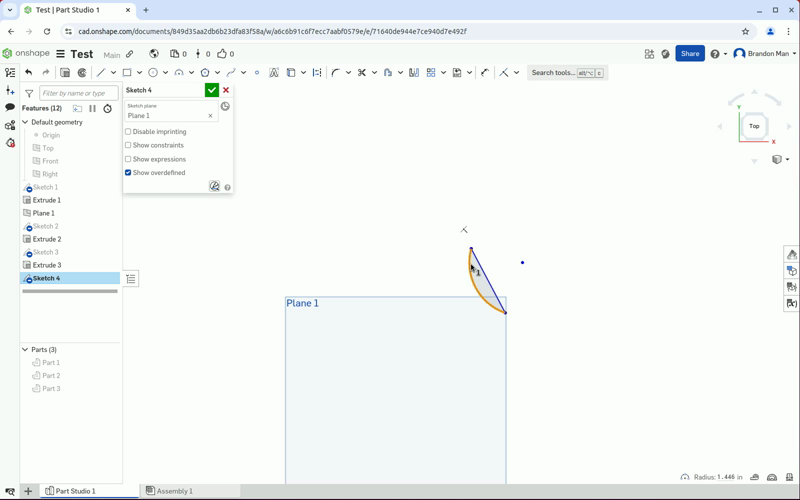
scroll(-6)
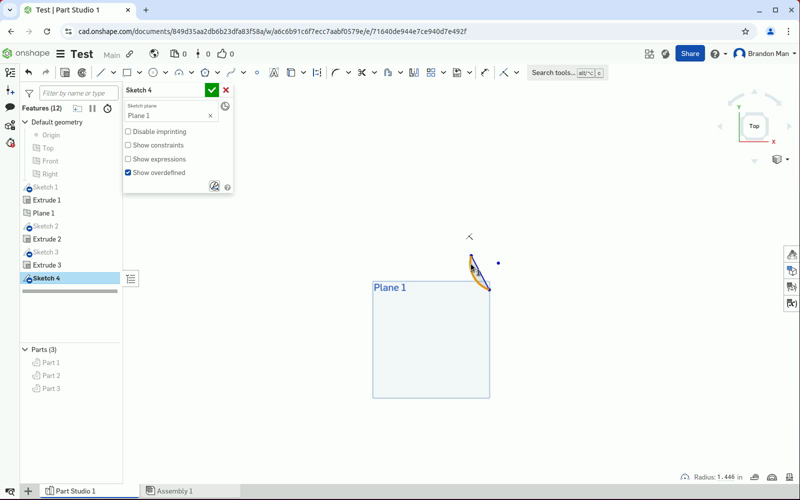
scroll(-6)
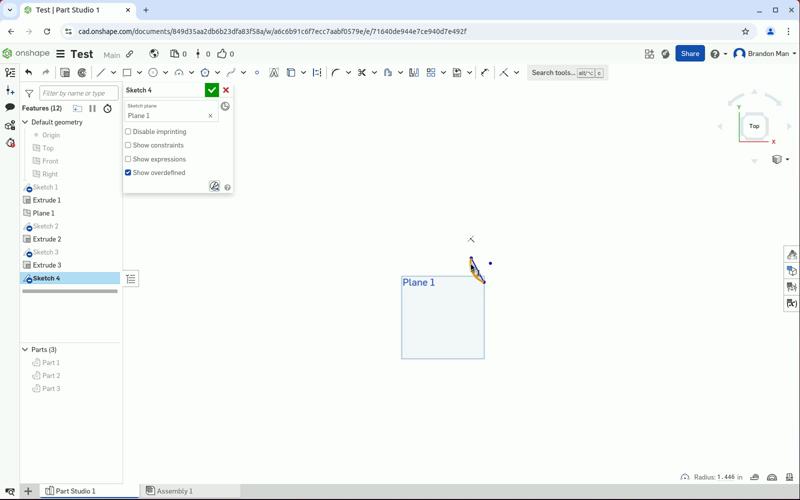
scroll(-6)
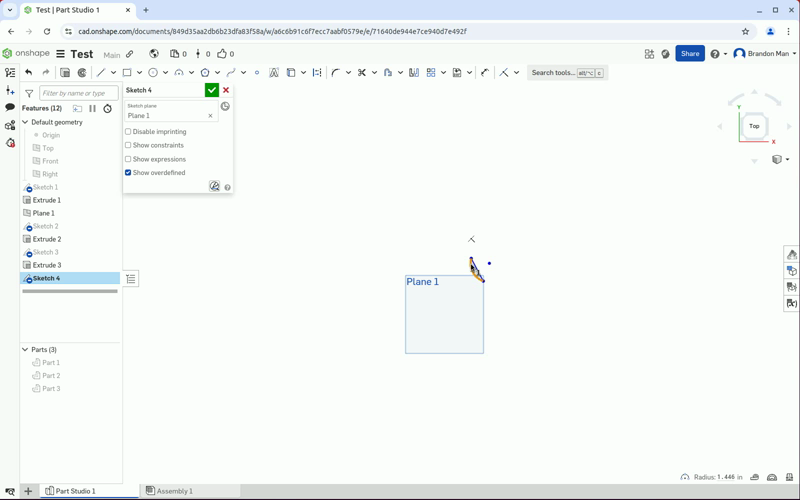
scroll(-6)
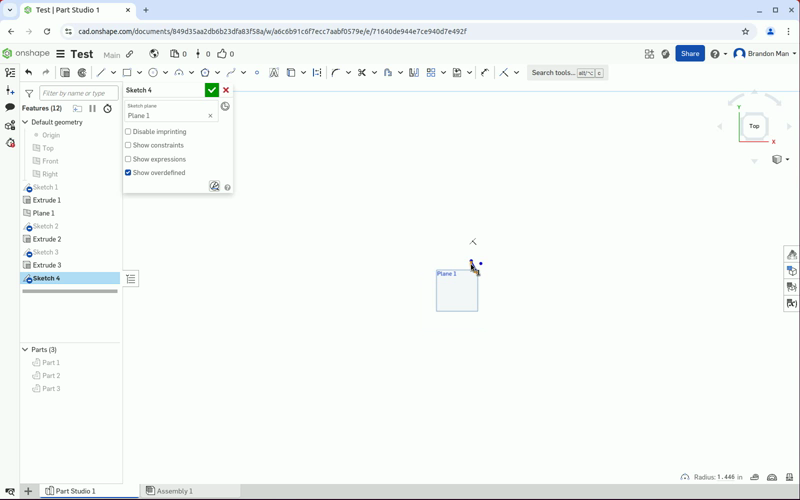
scroll(-6)
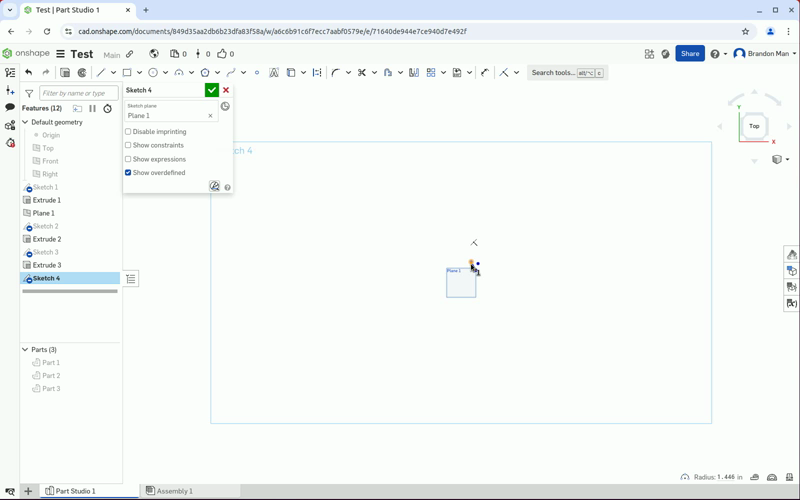
mouse_move(73, 352)
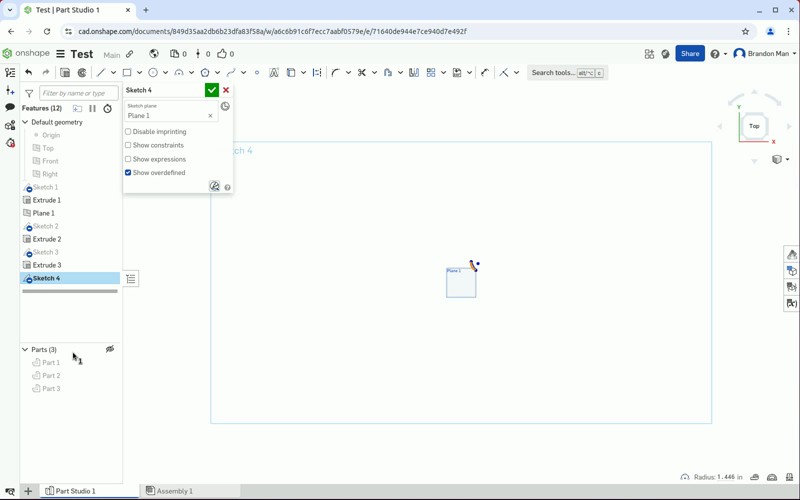
key(shift+y)
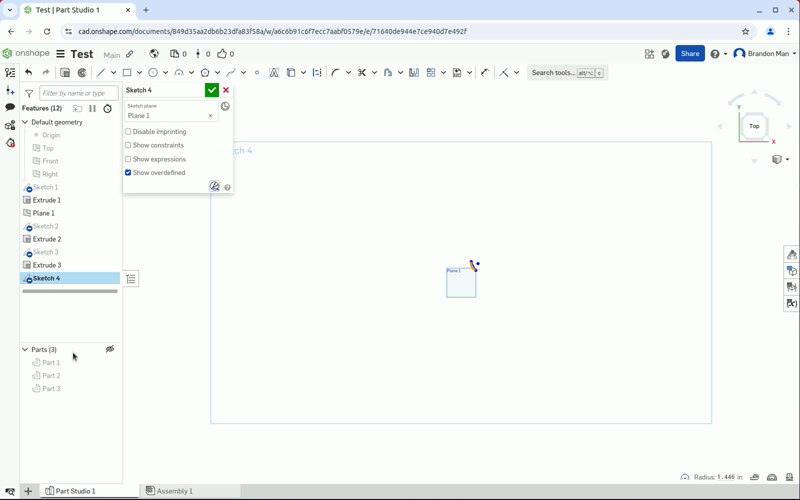
key(shift+e)
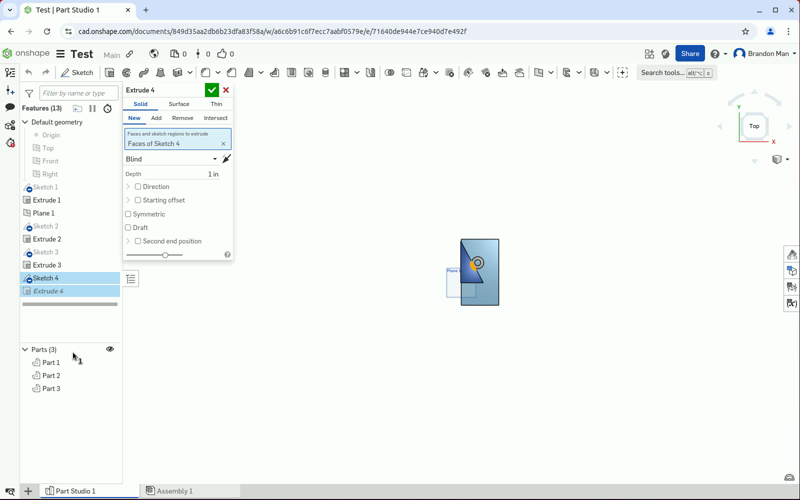
mouse_move(143, 106)
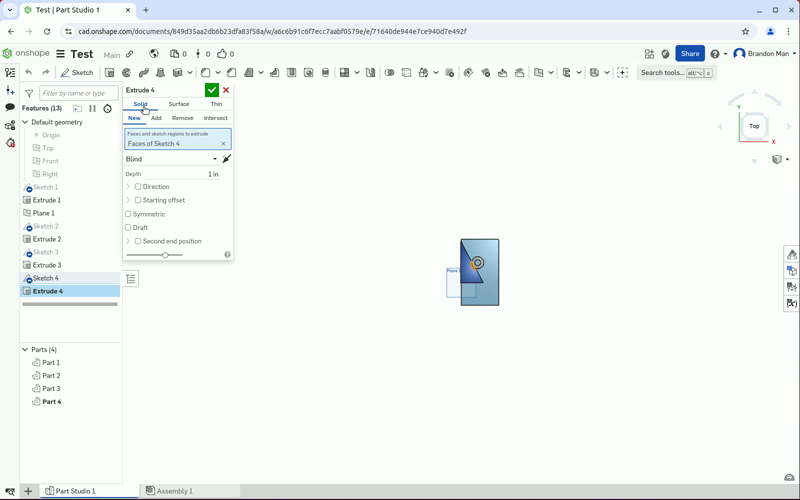
click(143, 106)
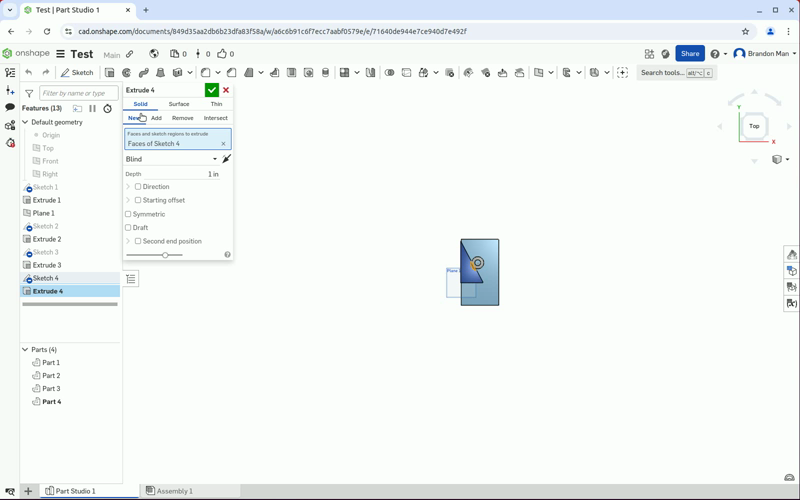
mouse_move(137, 120)
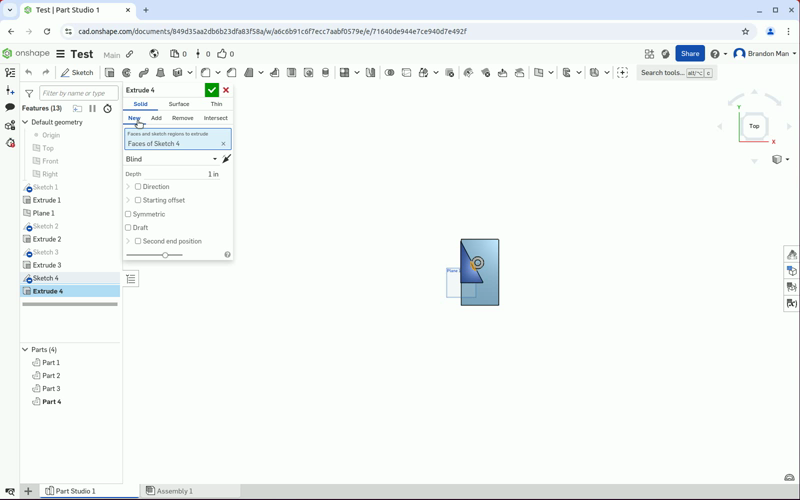
click(137, 120)
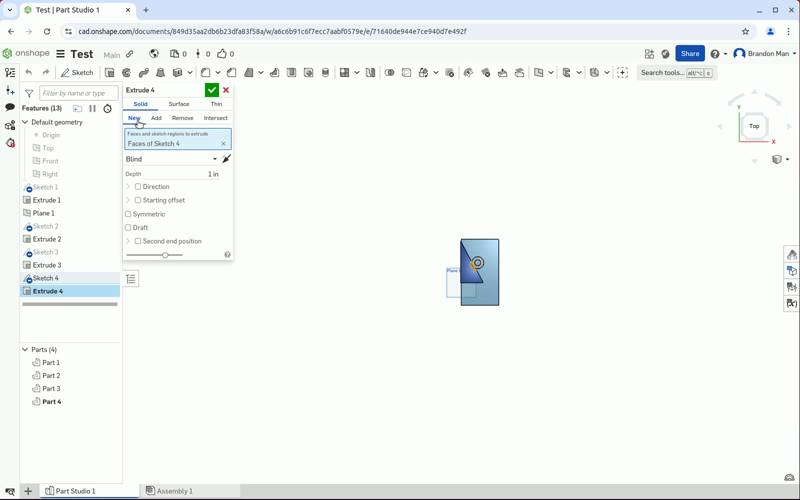
key(tab, 4)
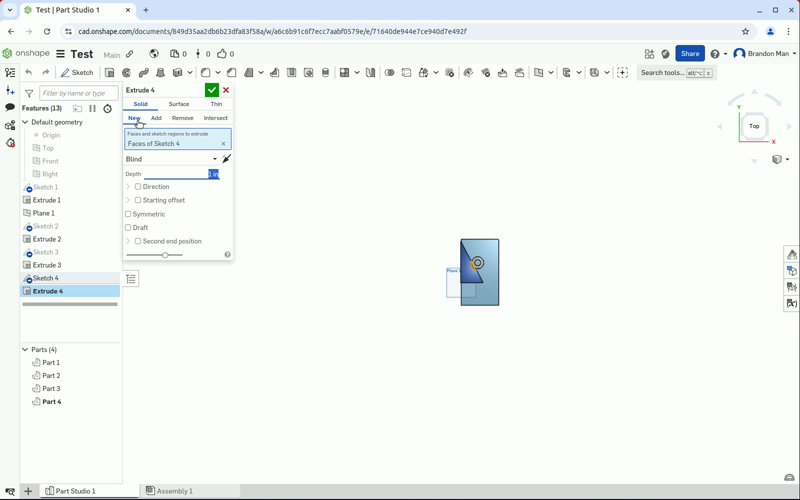
text(14.924)
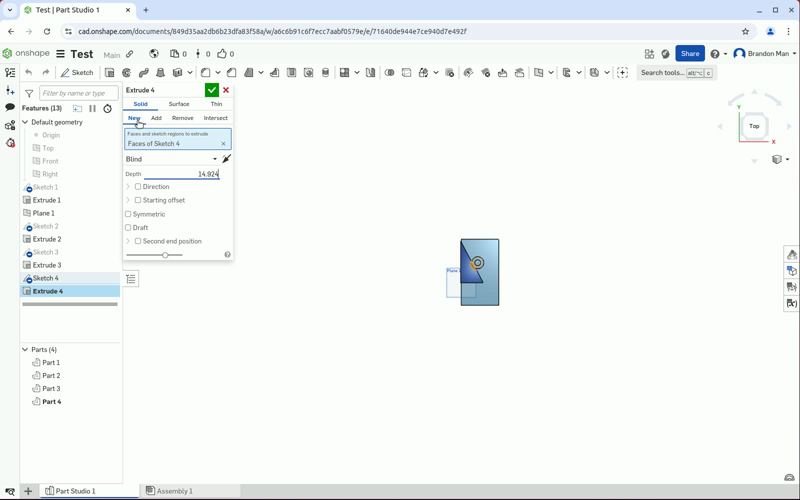
key(enter)
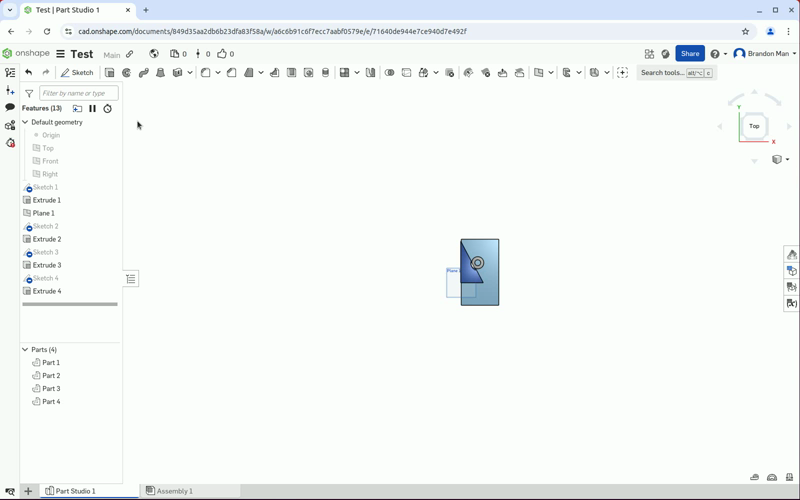
key(shift+h)
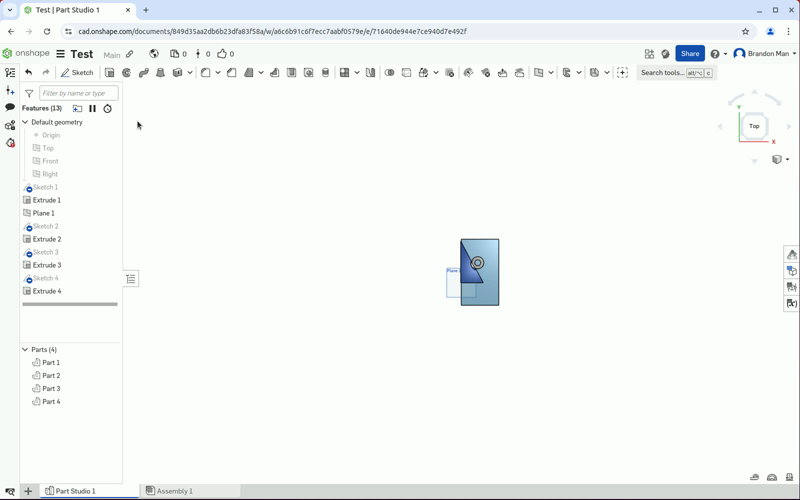
key(shift+h)
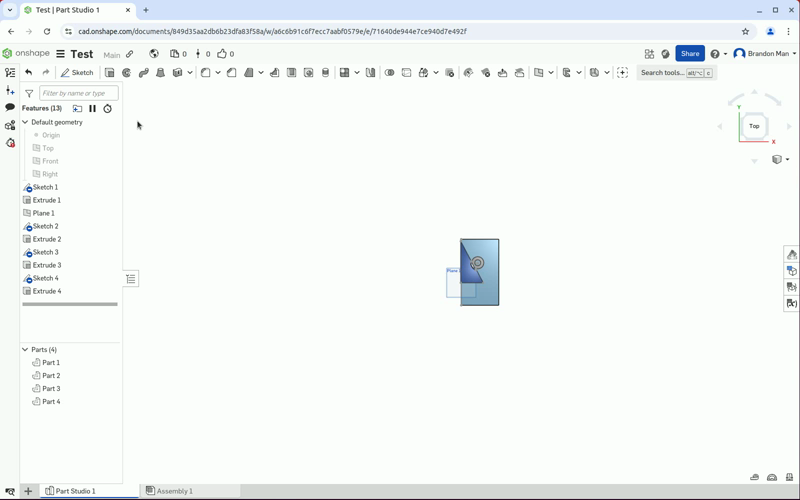
key(shift+7)
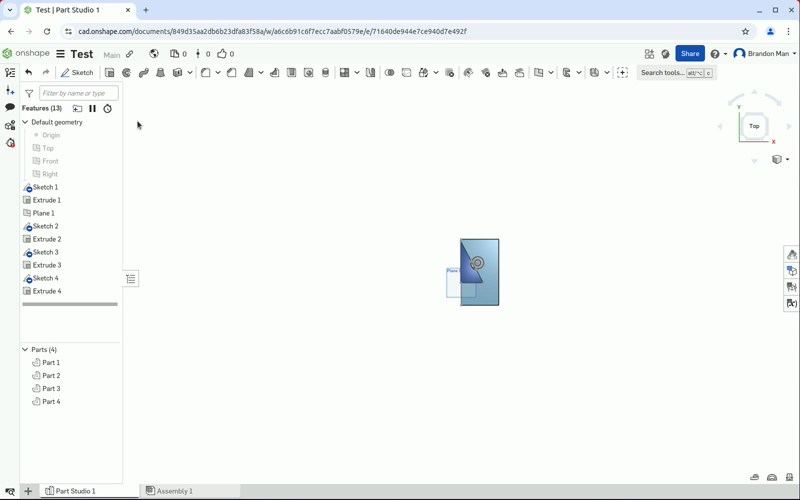
key(up, 3)
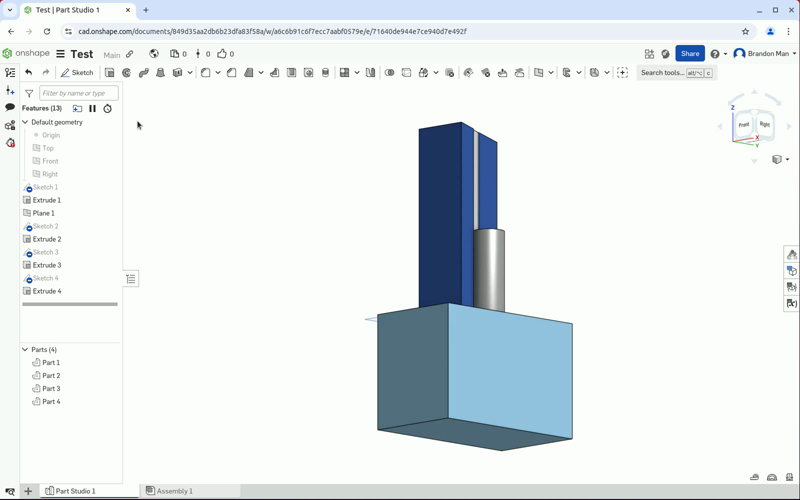
key(left, 3)
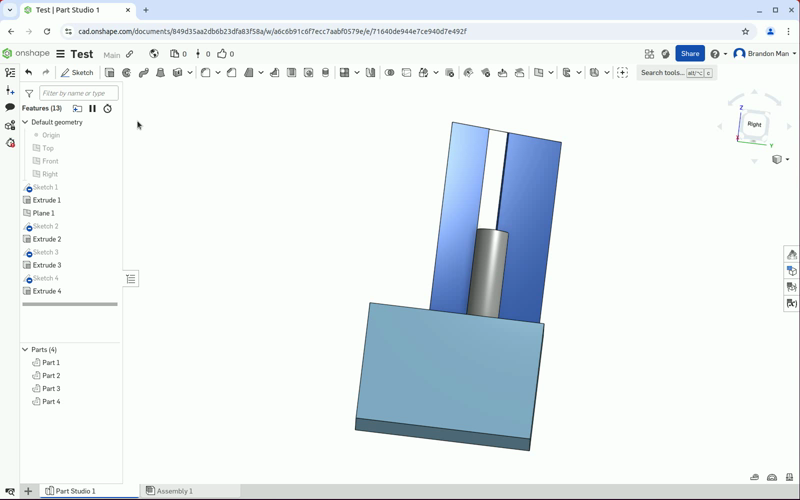
key(right, 3)
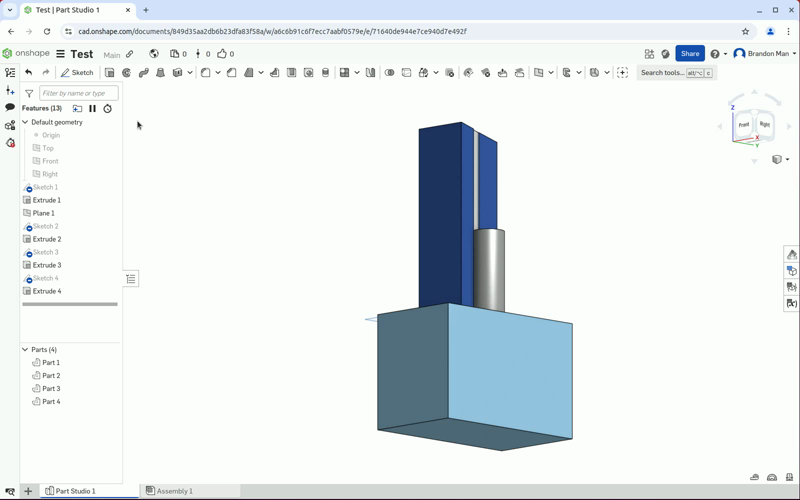
key(down, 3)
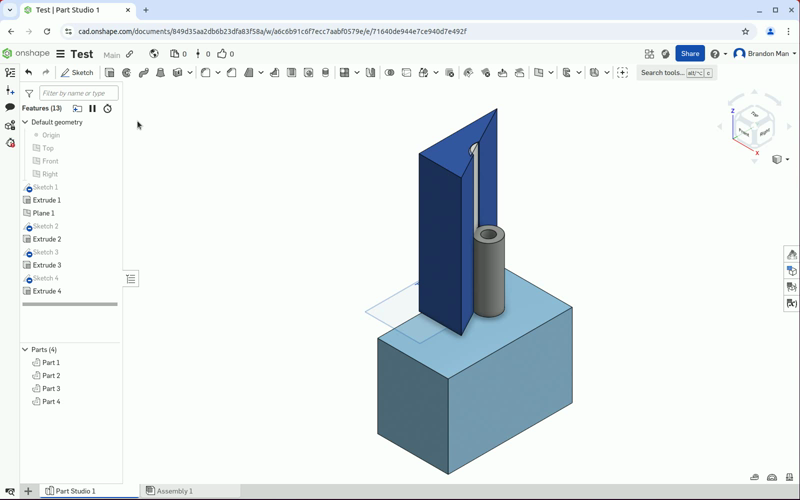
mouse_move(73, 189)
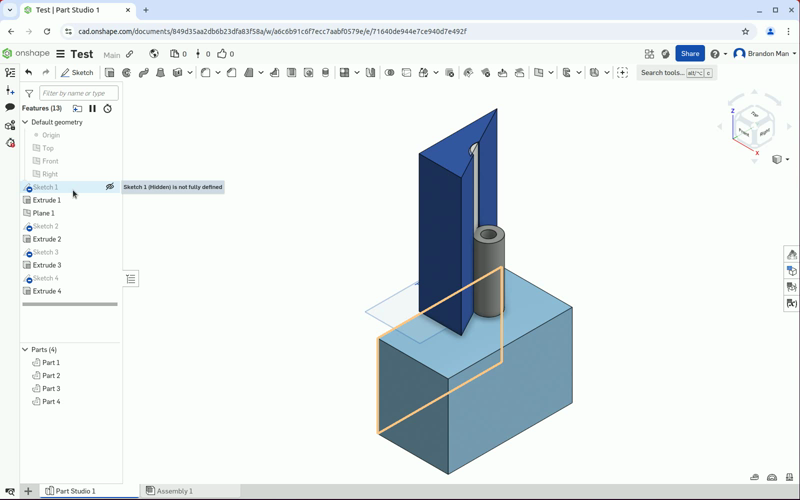
click(73, 189)